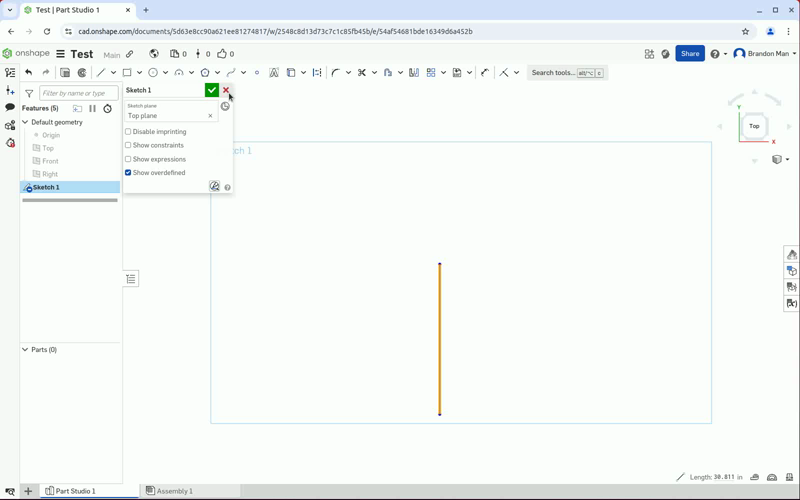
key(shift+h)
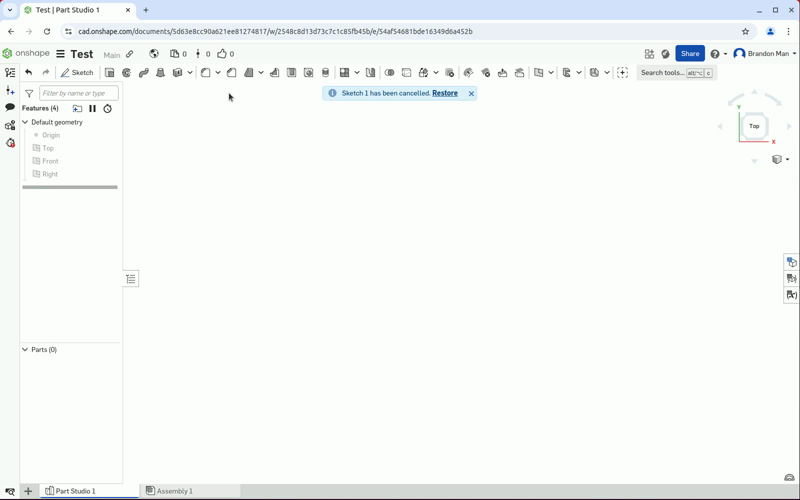
mouse_move(73, 352)
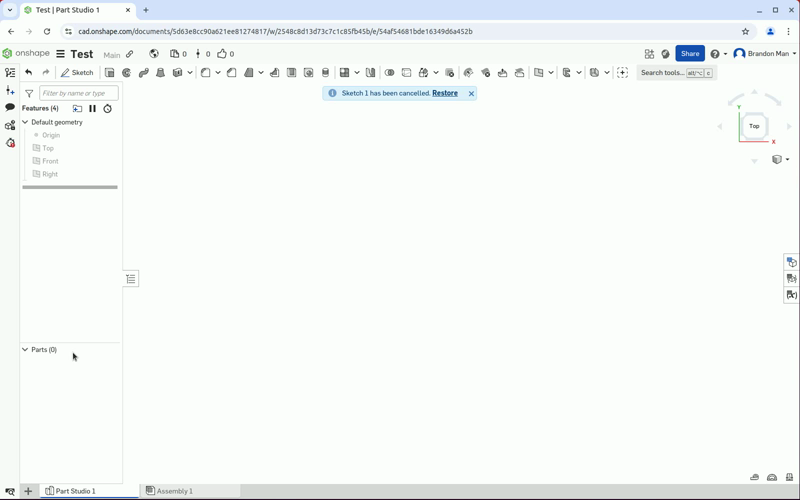
key(y)
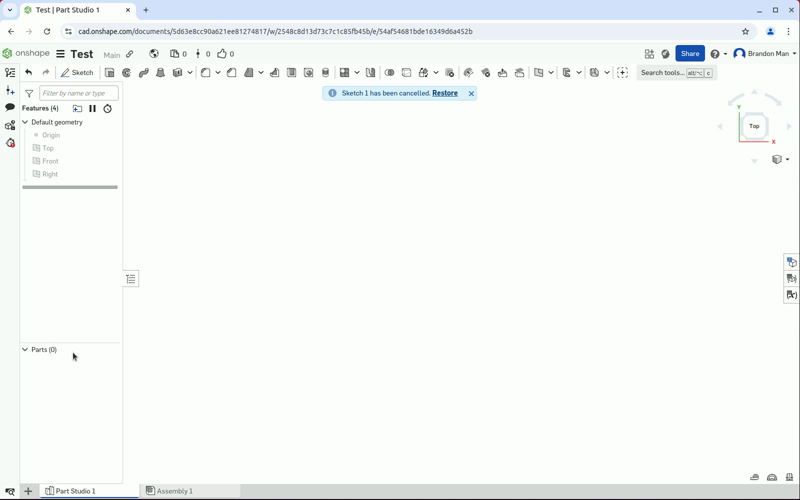
key(shift+p)
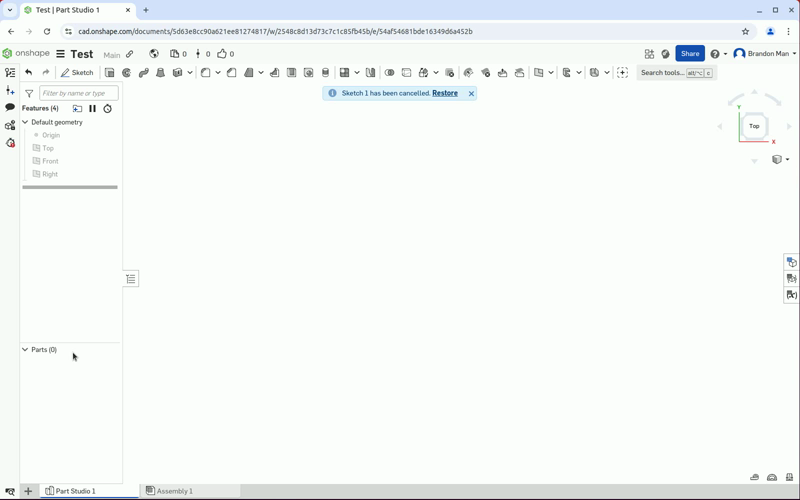
key(space)
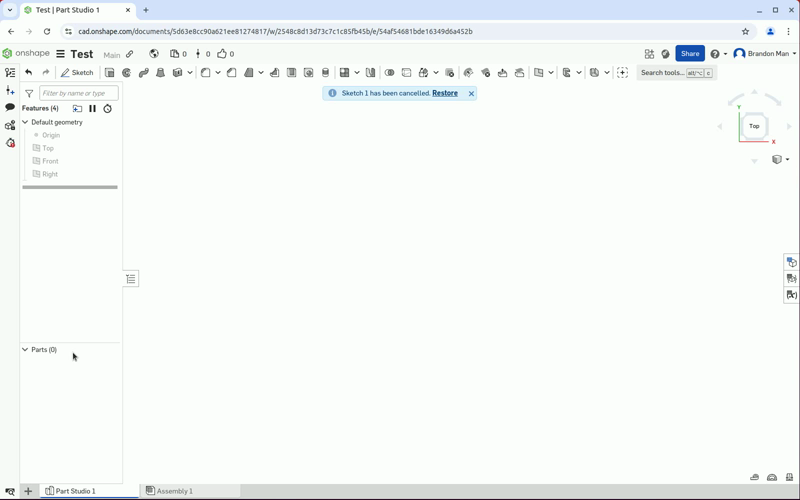
key_down(shift)
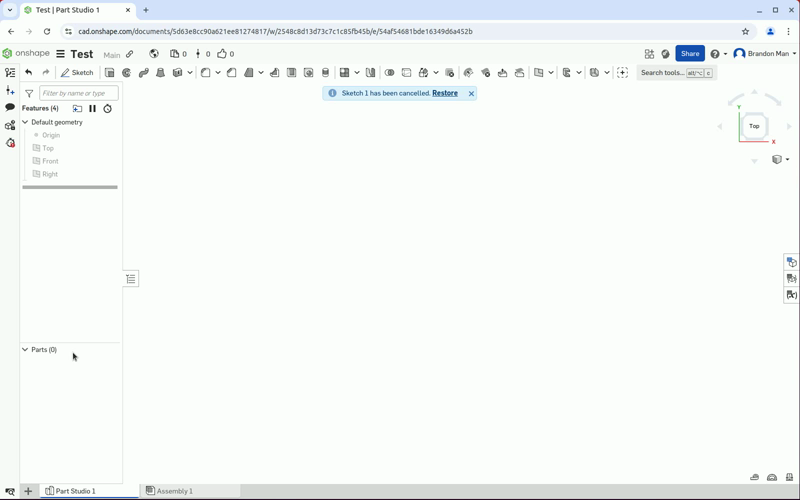
key(up)
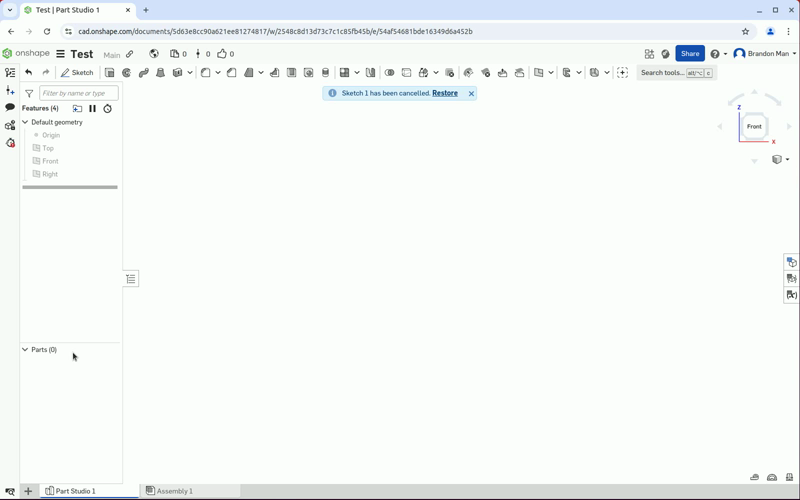
key_up(shift)
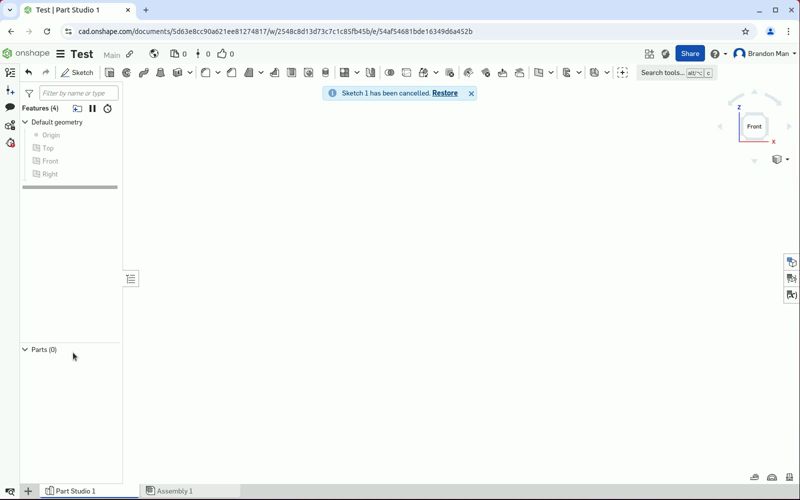
key(space)
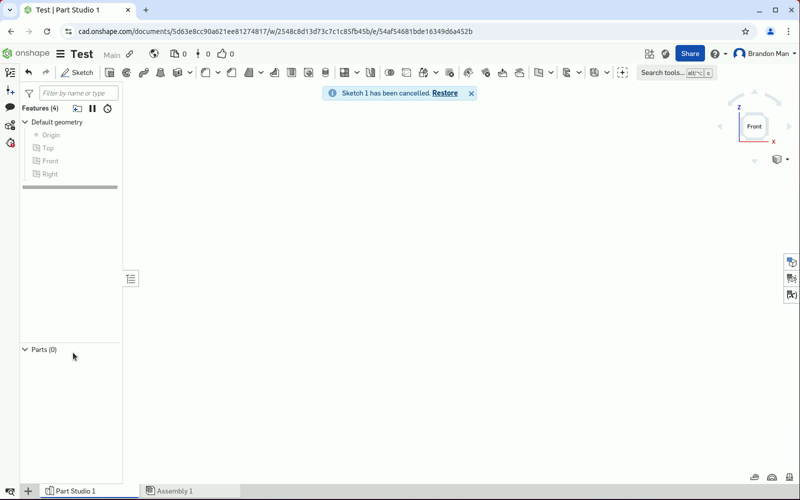
key_down(shift)
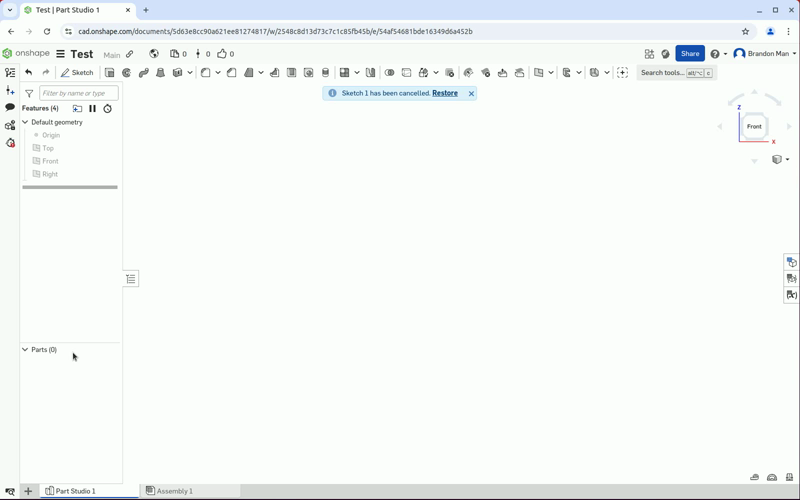
key(left)
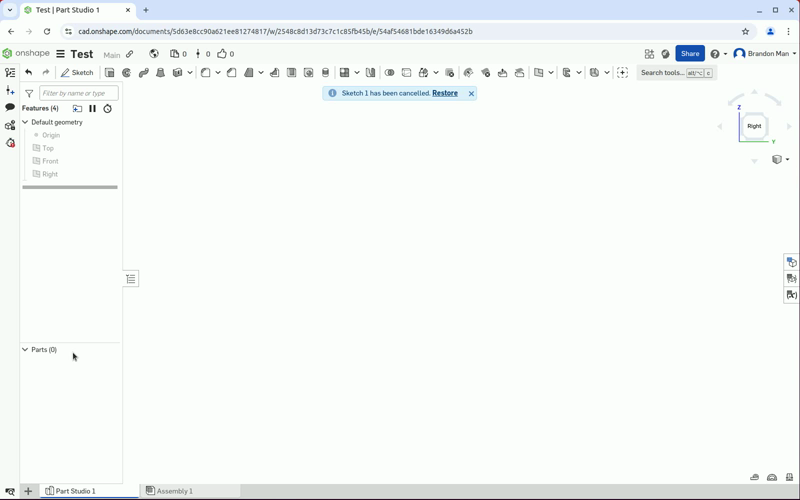
key_up(shift)
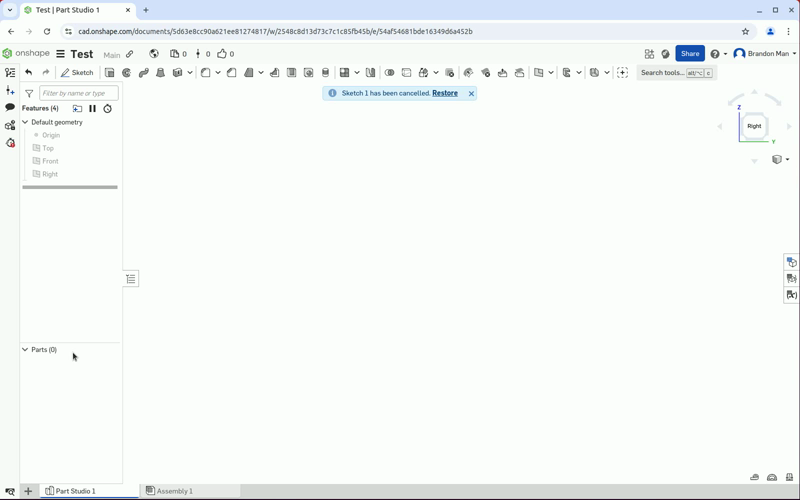
mouse_move(73, 352)
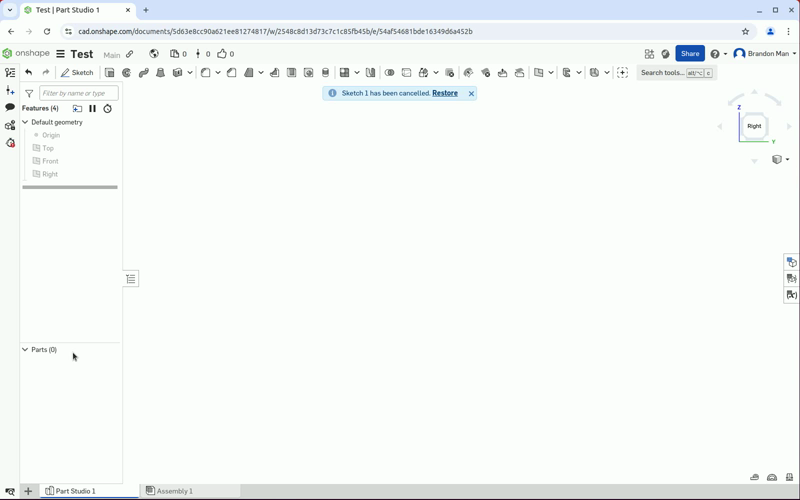
key(shift+y)
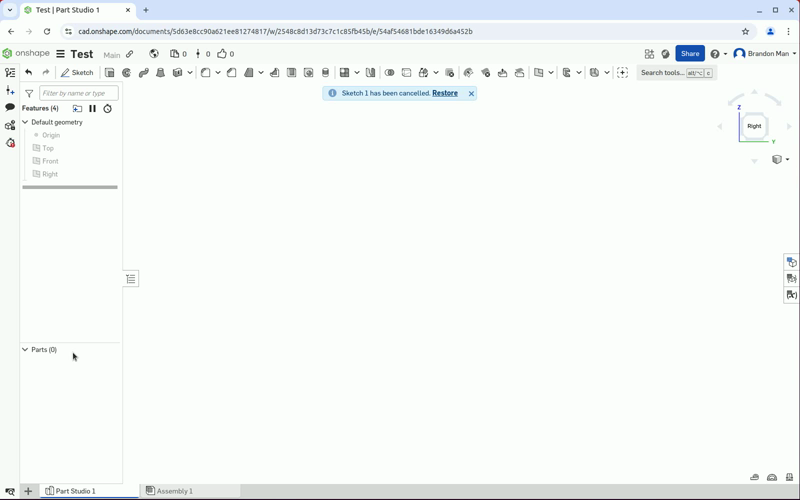
key(shift+s)
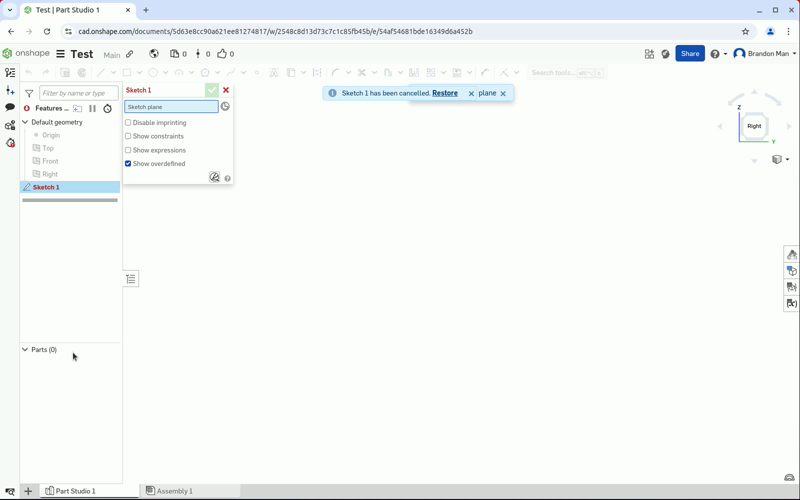
mouse_move(73, 176)
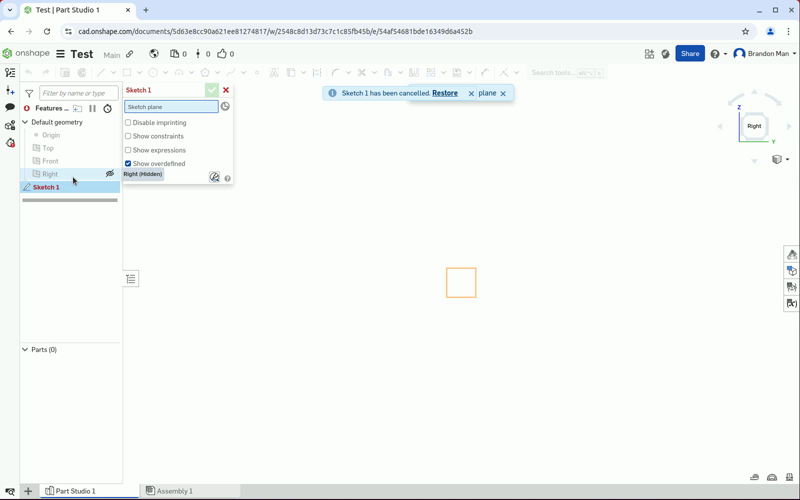
click(73, 176)
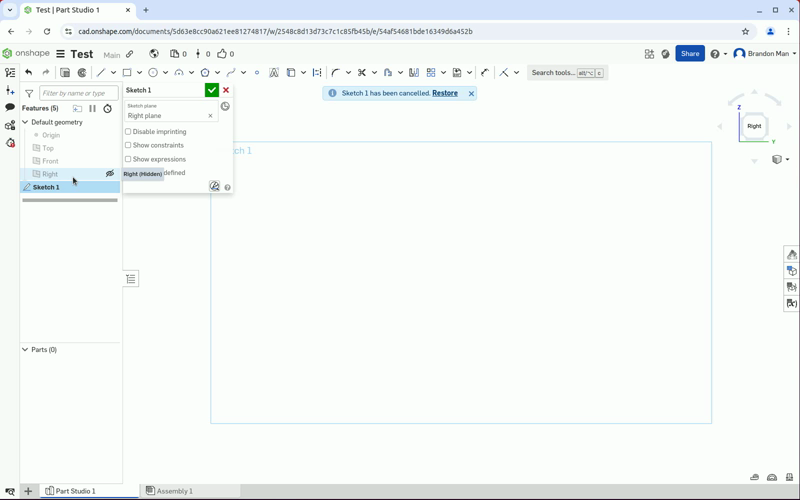
mouse_move(73, 352)
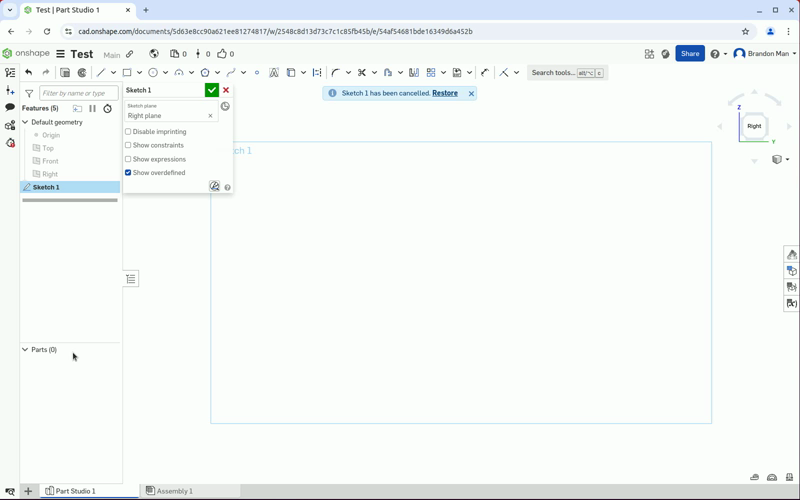
key(y)
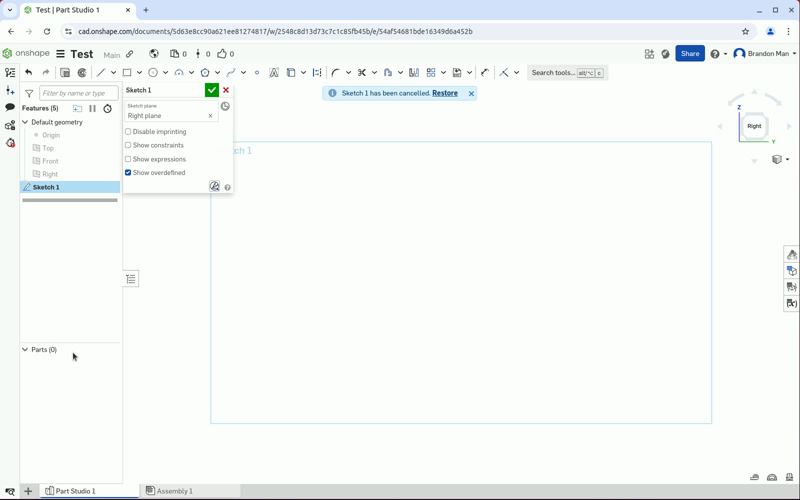
key(l)
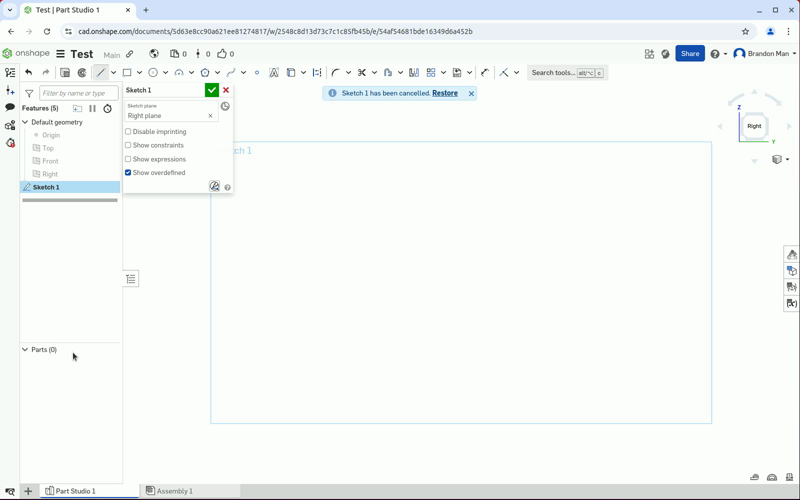
key_down(shift)
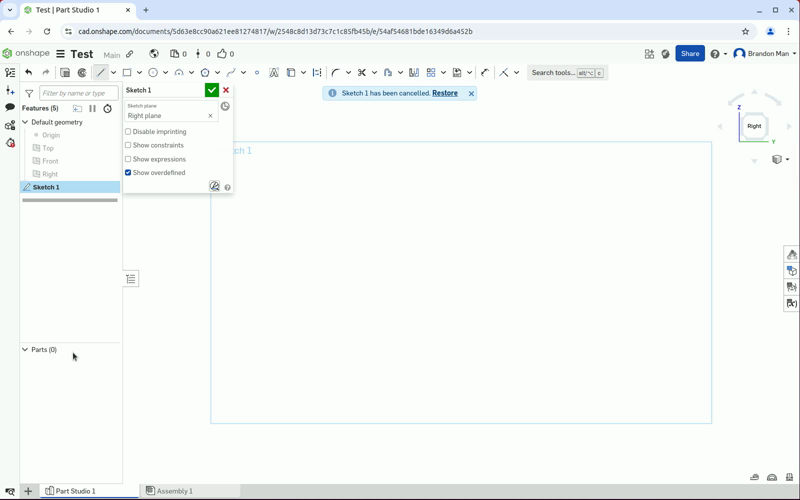
mouse_move(430, 282)
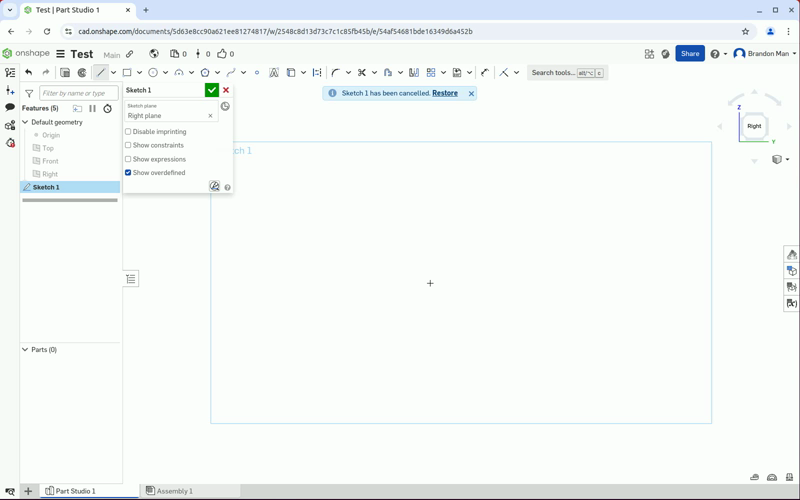
click(430, 282)
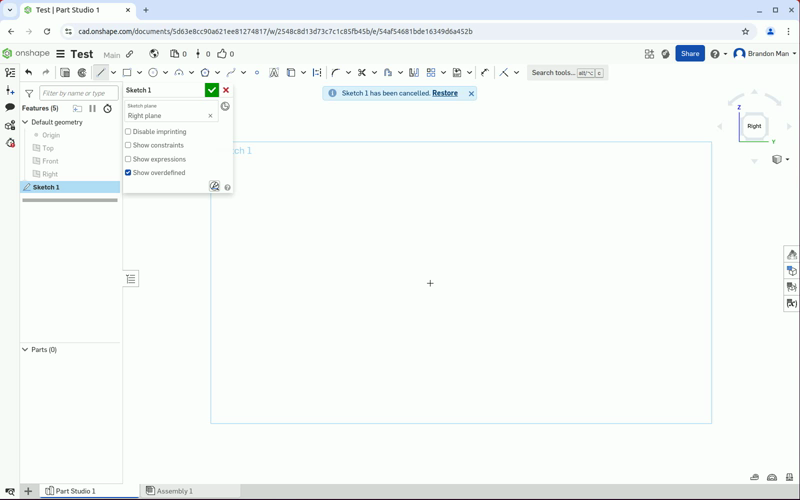
key_up(shift)
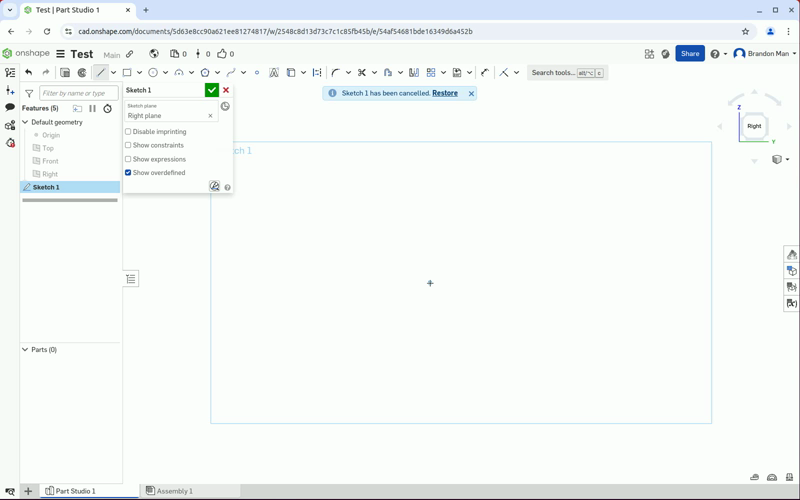
key_down(shift)
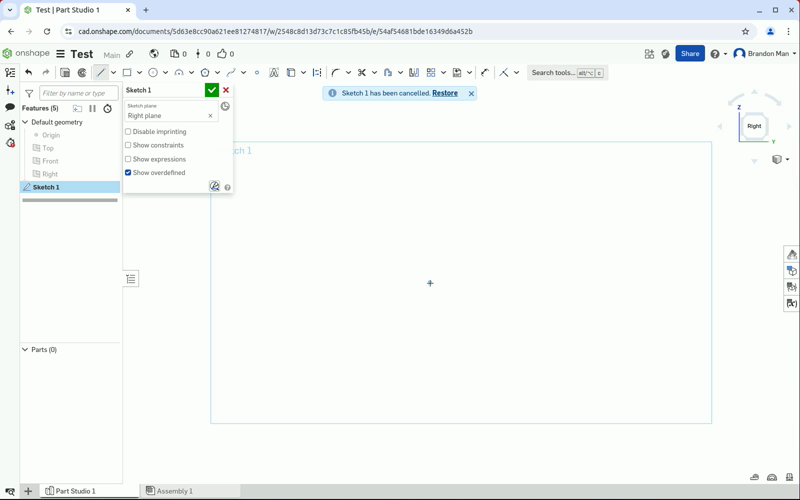
mouse_move(460, 282)
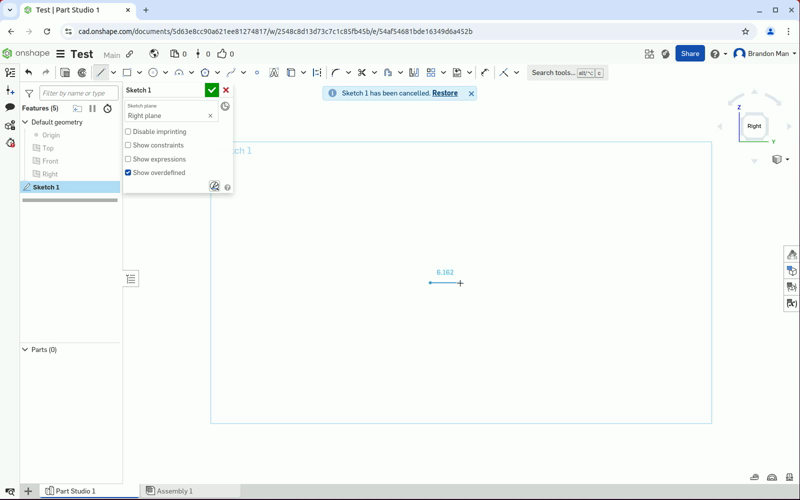
mouse_move(482, 282)
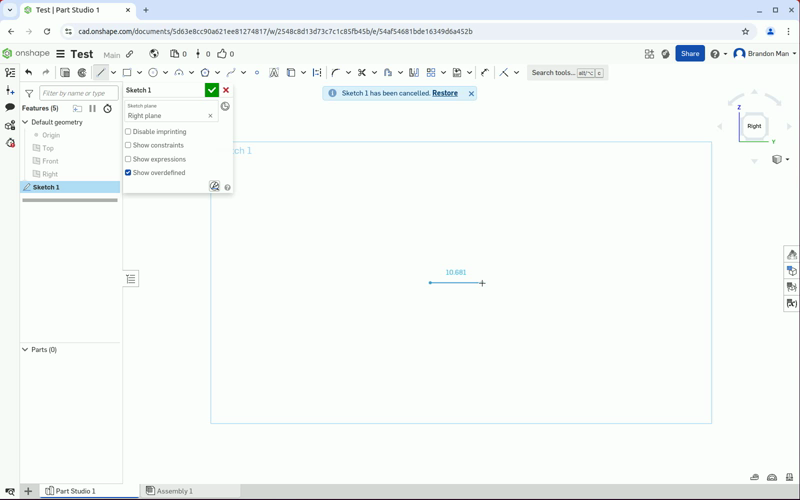
click(482, 282)
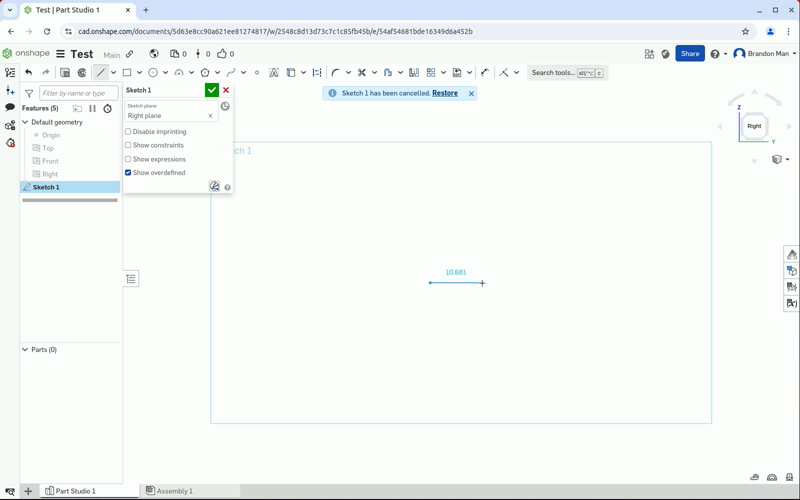
key_up(shift)
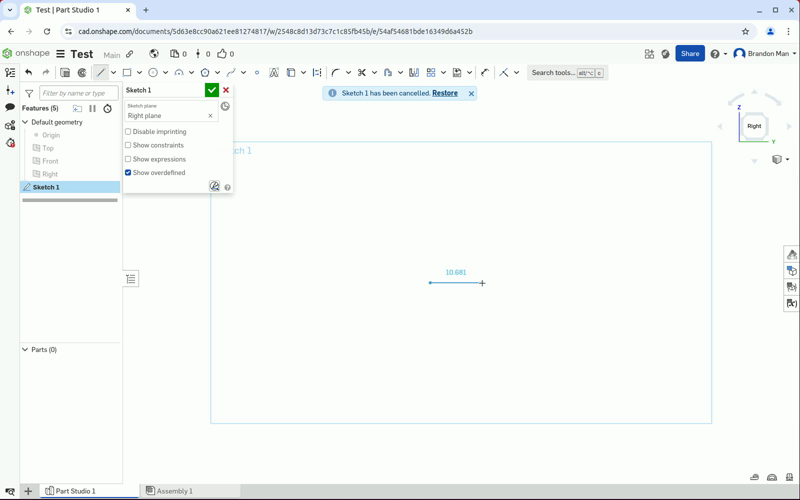
key_down(shift)
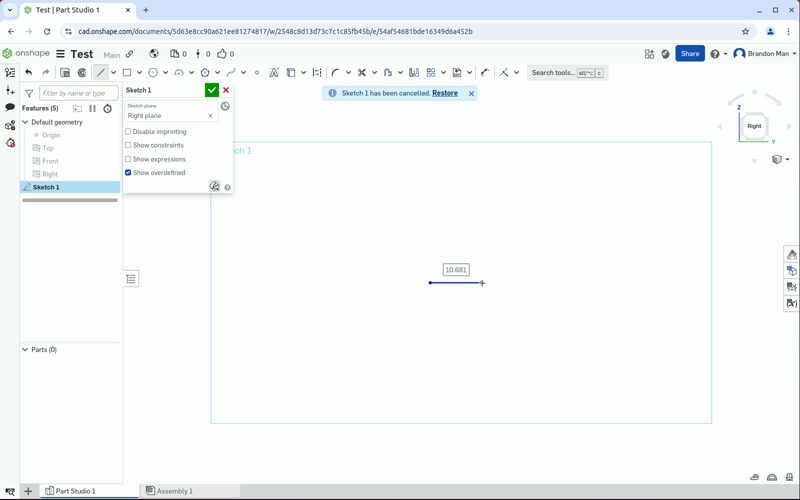
mouse_move(512, 282)
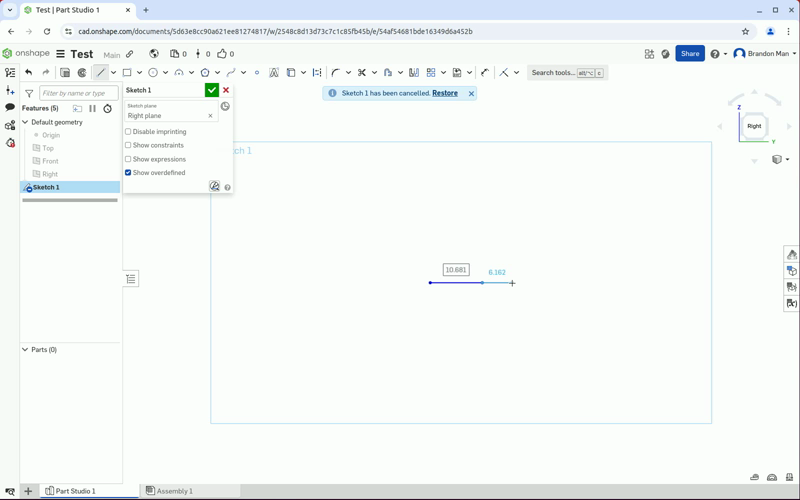
mouse_move(482, 246)
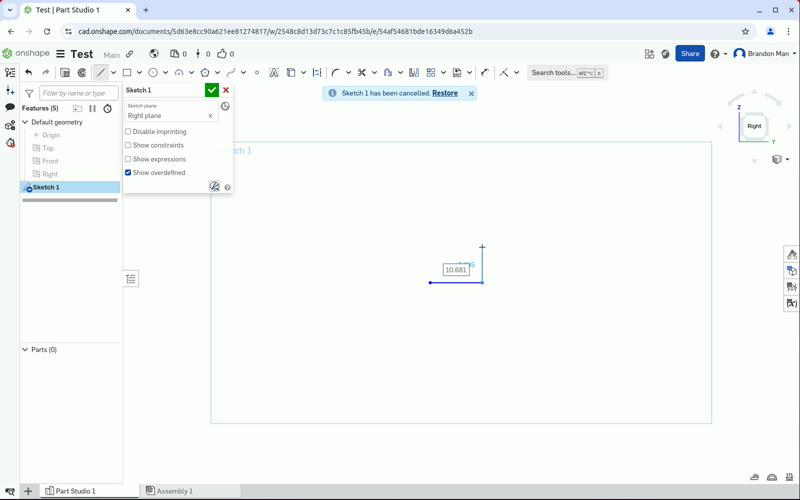
click(482, 246)
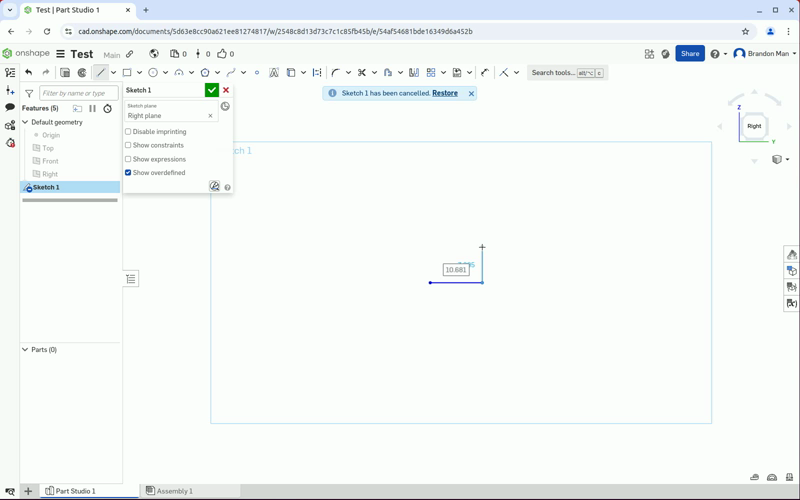
key_up(shift)
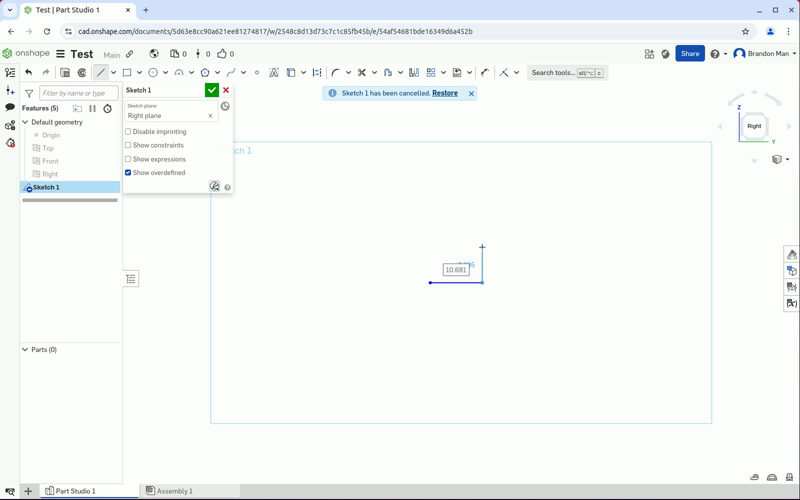
key_down(shift)
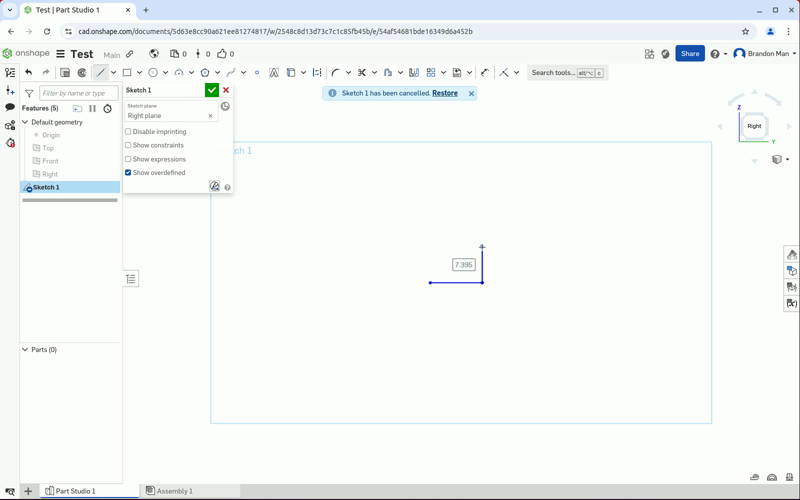
mouse_move(512, 246)
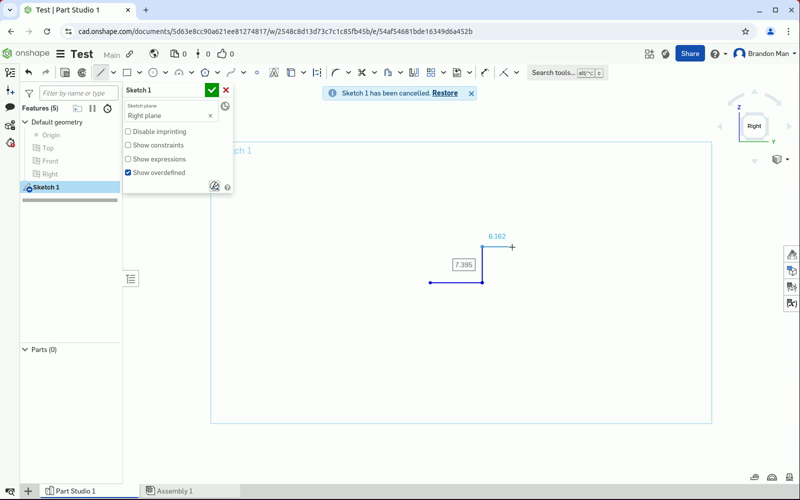
mouse_move(466, 246)
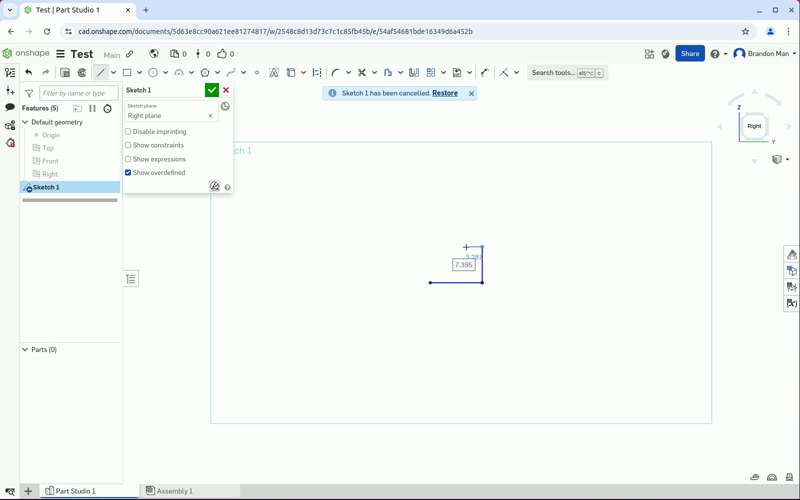
click(466, 246)
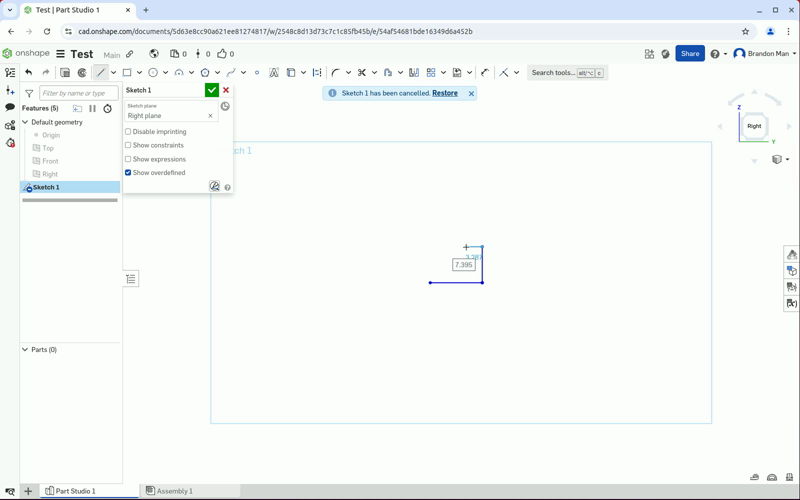
key_up(shift)
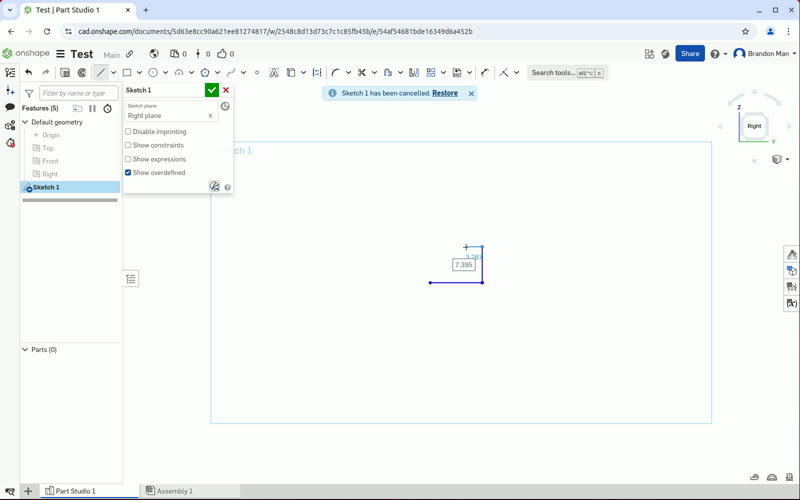
key_down(shift)
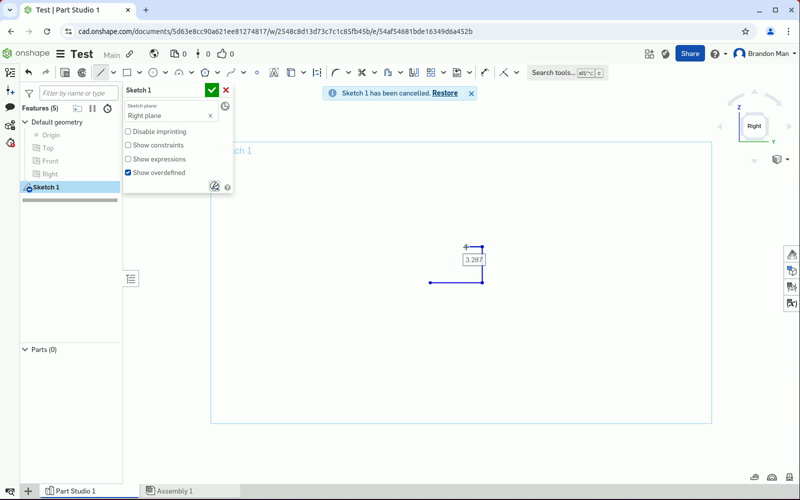
mouse_move(496, 246)
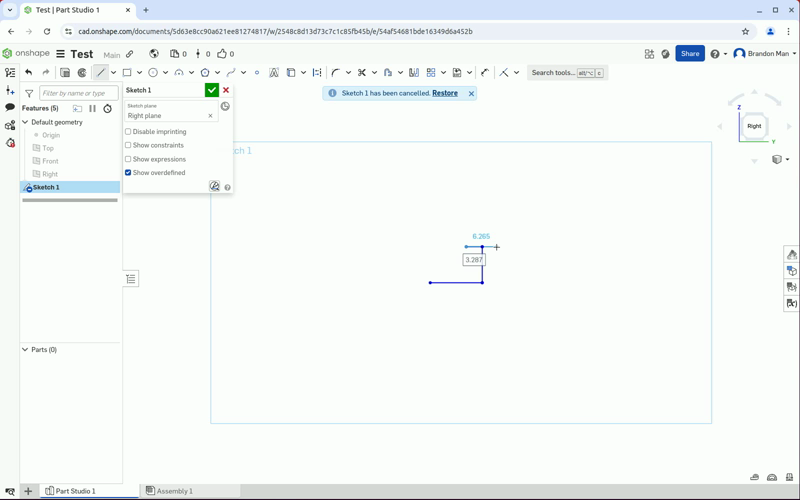
mouse_move(430, 272)
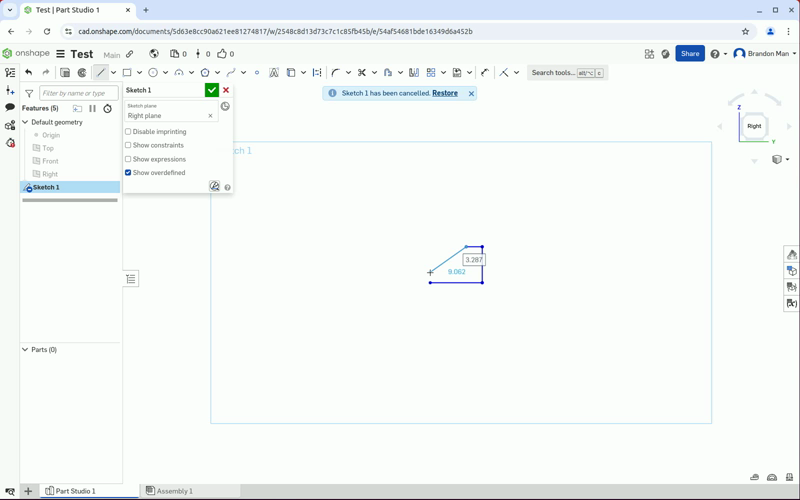
click(430, 272)
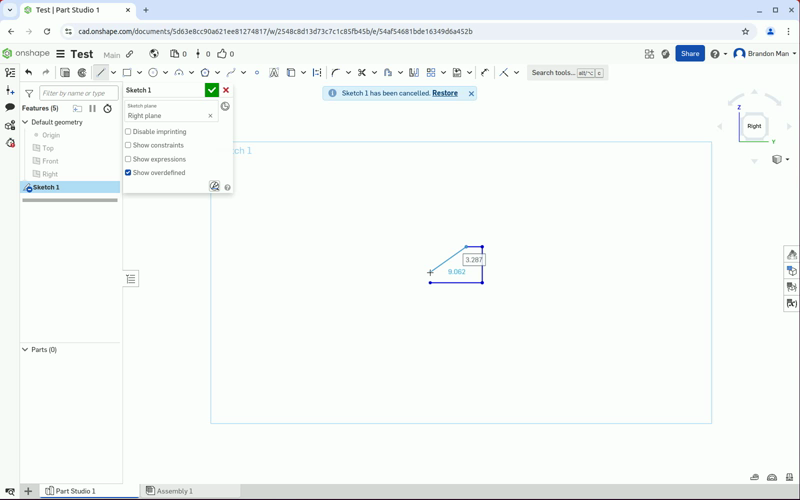
key_up(shift)
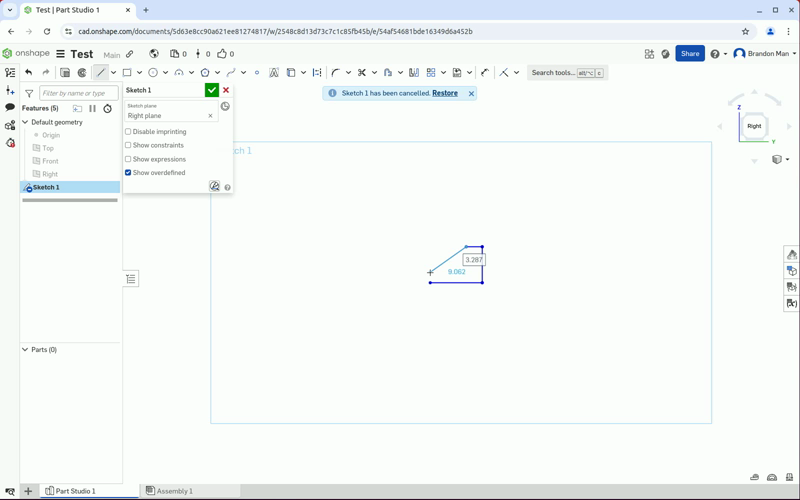
mouse_move(460, 272)
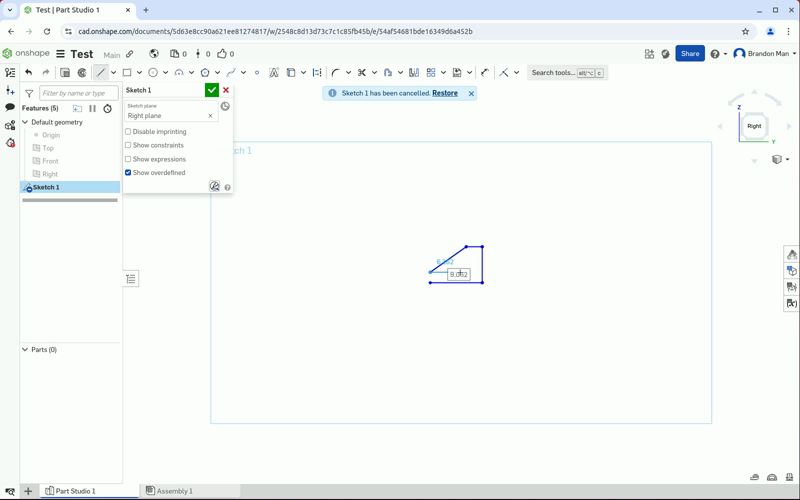
key_down(shift)
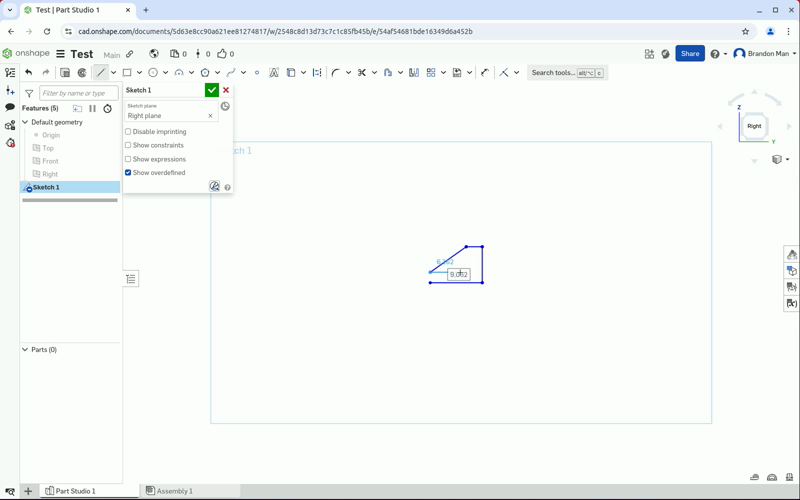
mouse_move(430, 282)
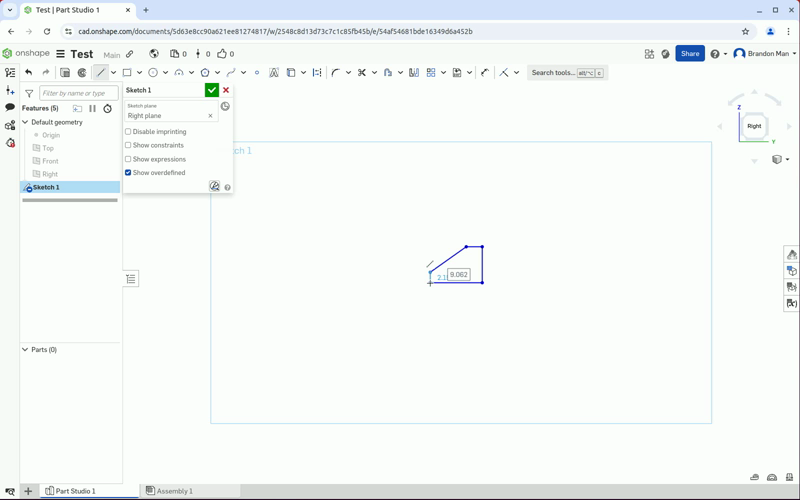
key_up(shift)
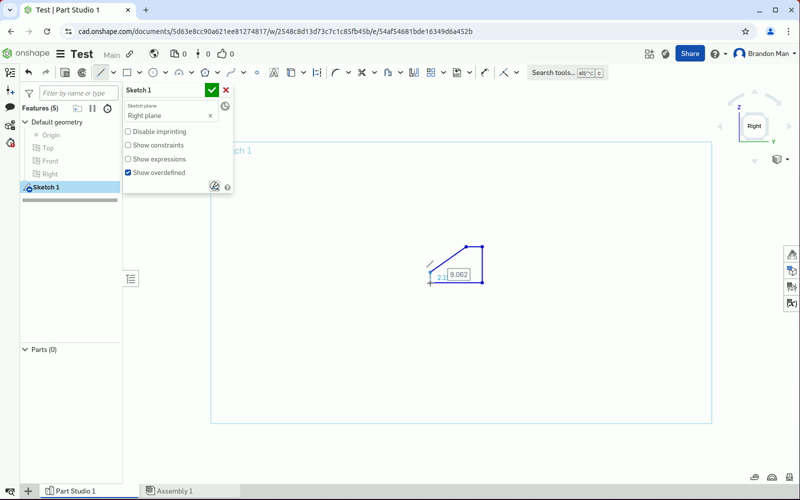
click(430, 282)
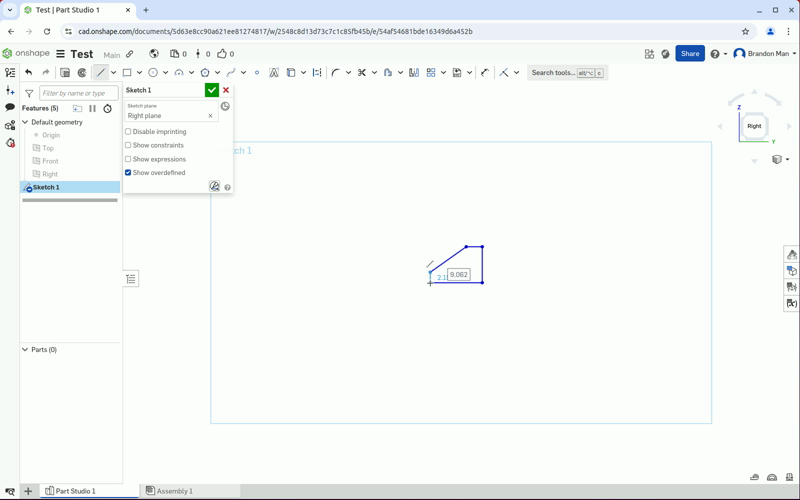
key(esc)
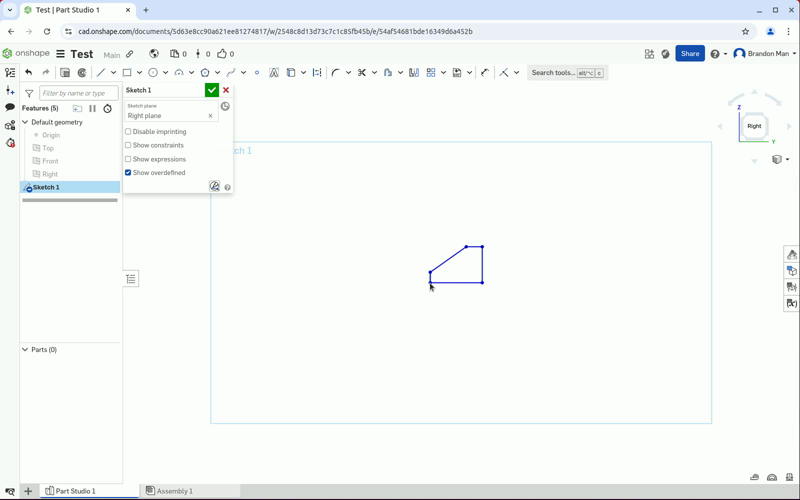
mouse_move(454, 275)
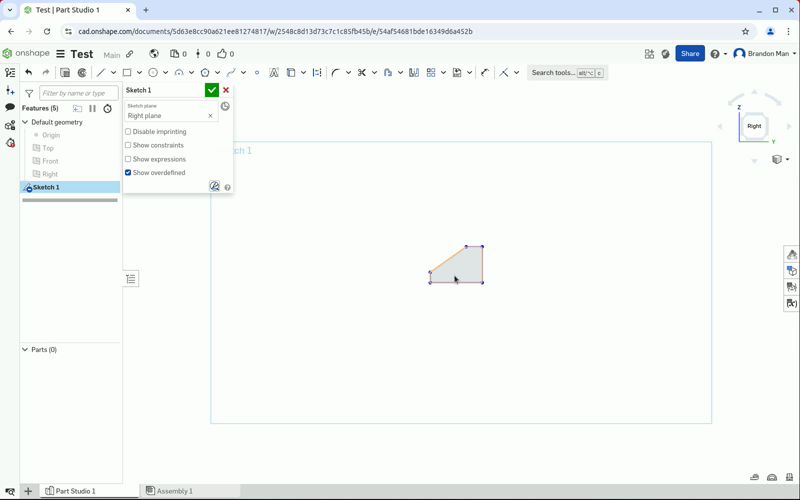
scroll(6)
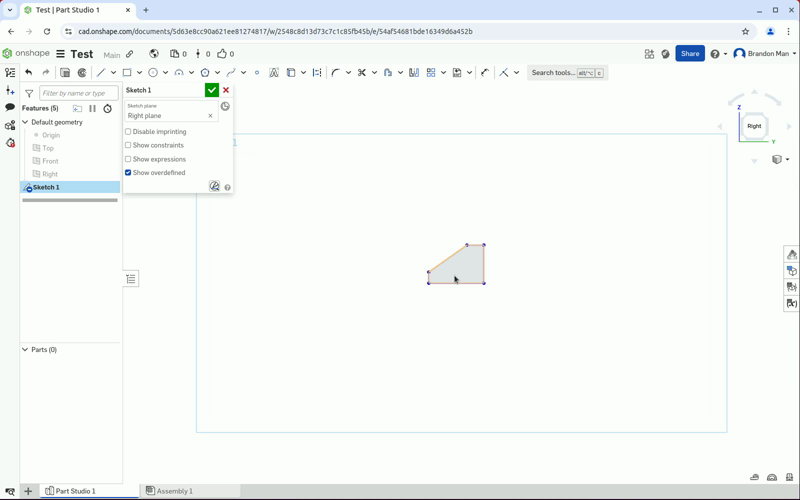
scroll(6)
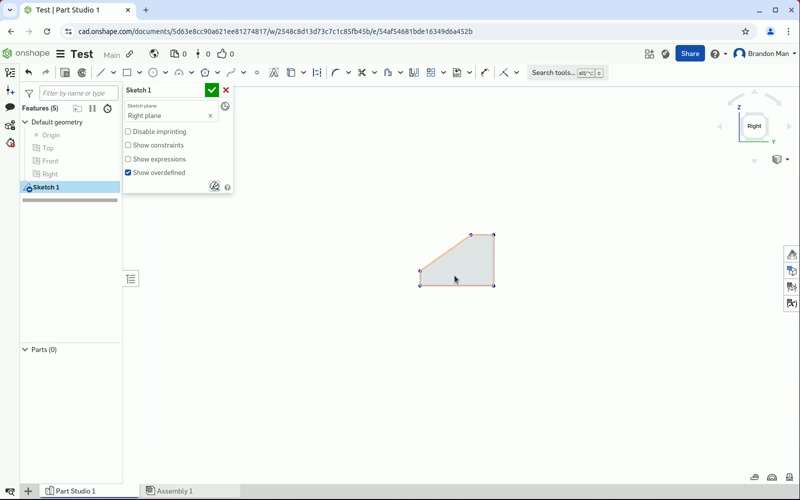
scroll(6)
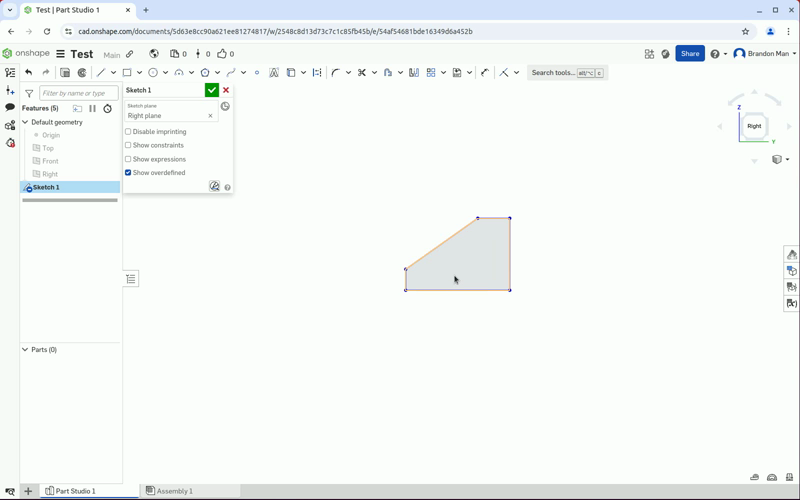
scroll(6)
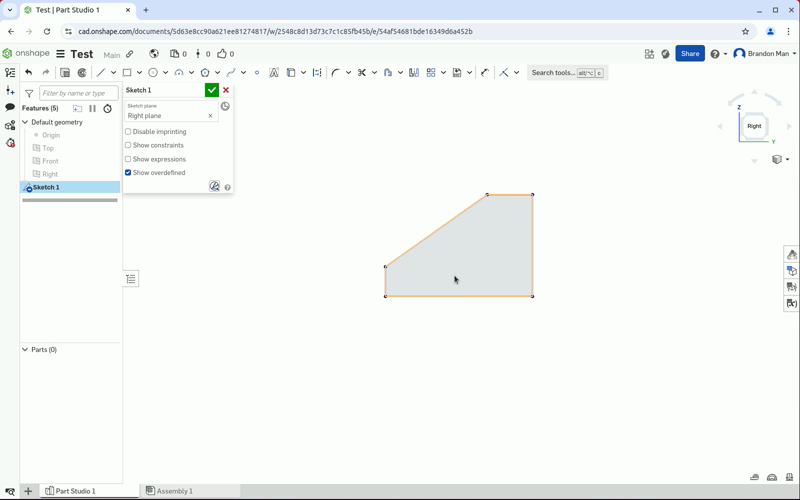
scroll(6)
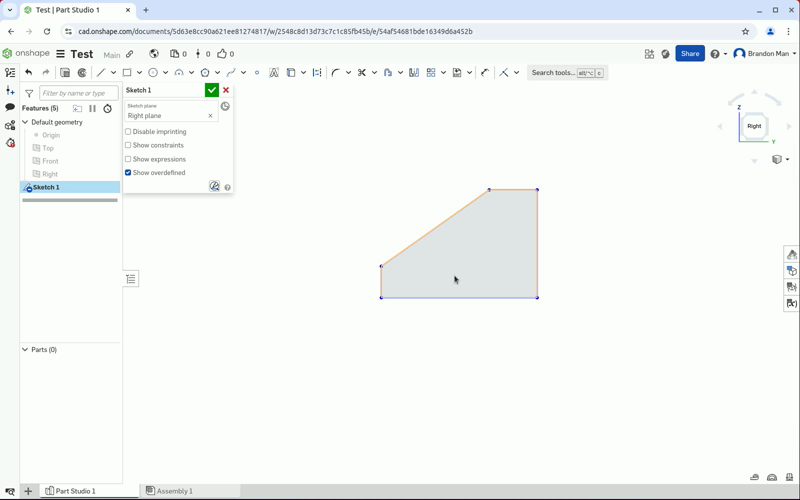
scroll(6)
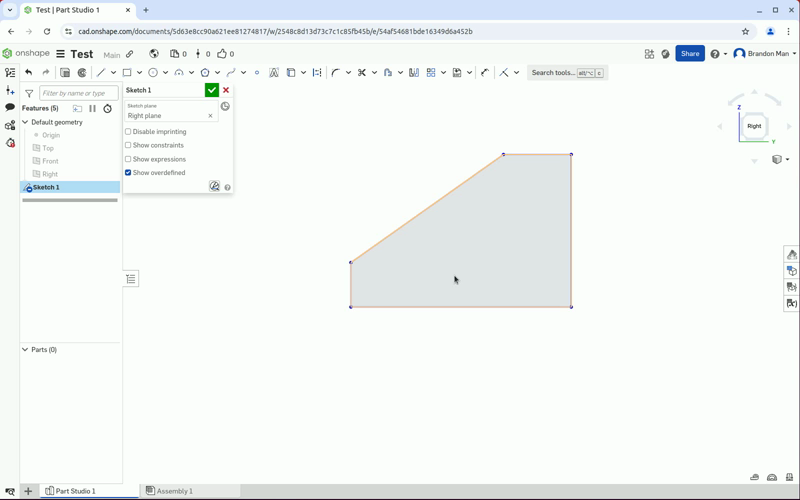
scroll(6)
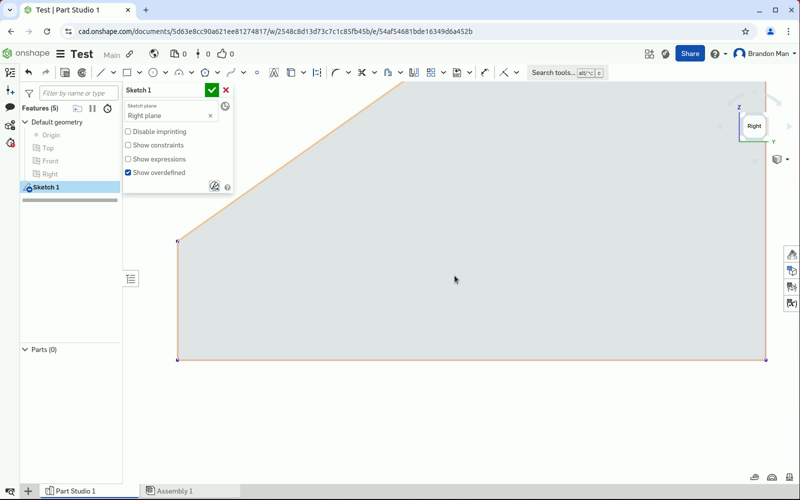
click(454, 275)
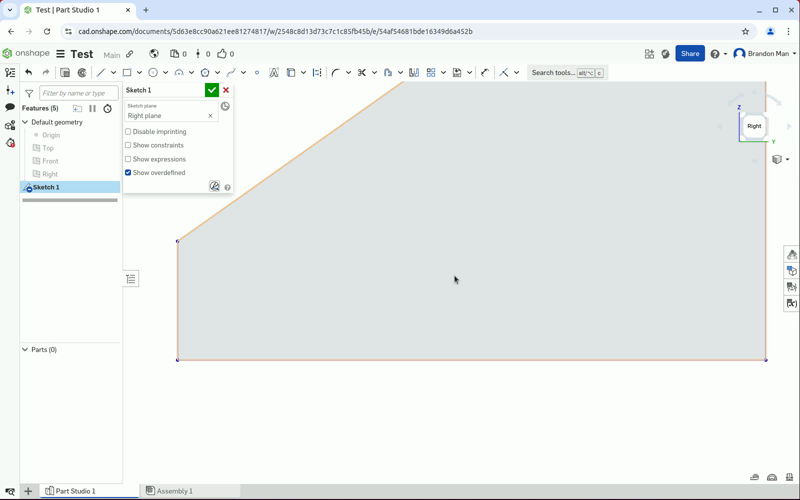
scroll(-6)
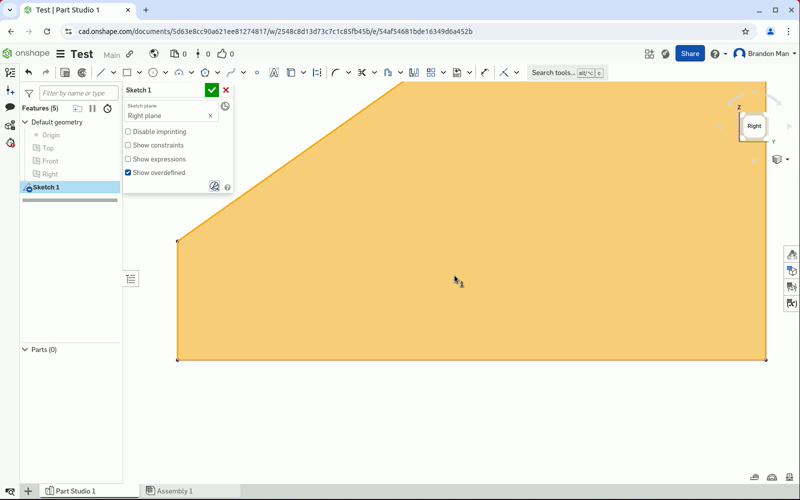
scroll(-6)
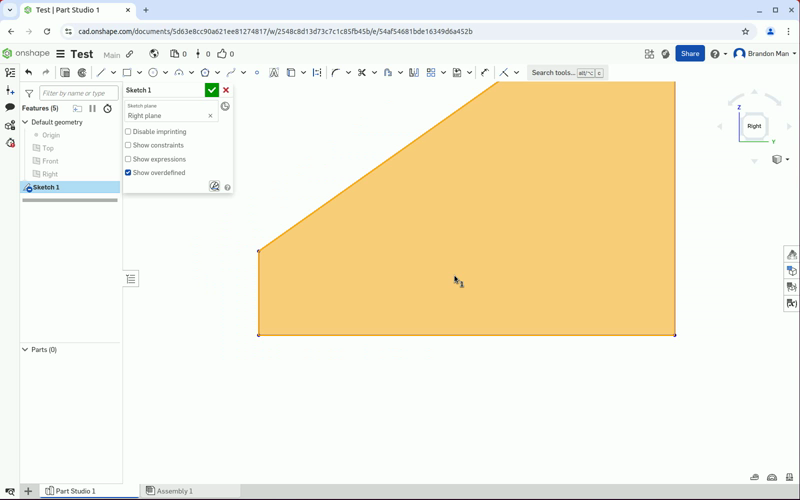
scroll(-6)
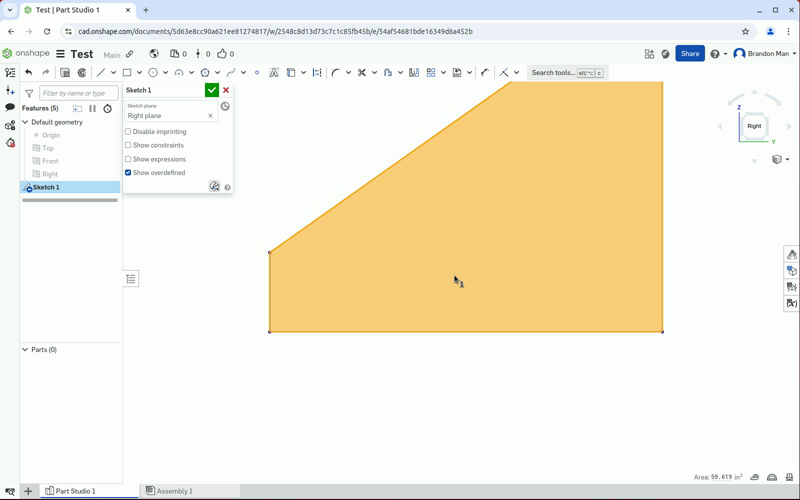
scroll(-6)
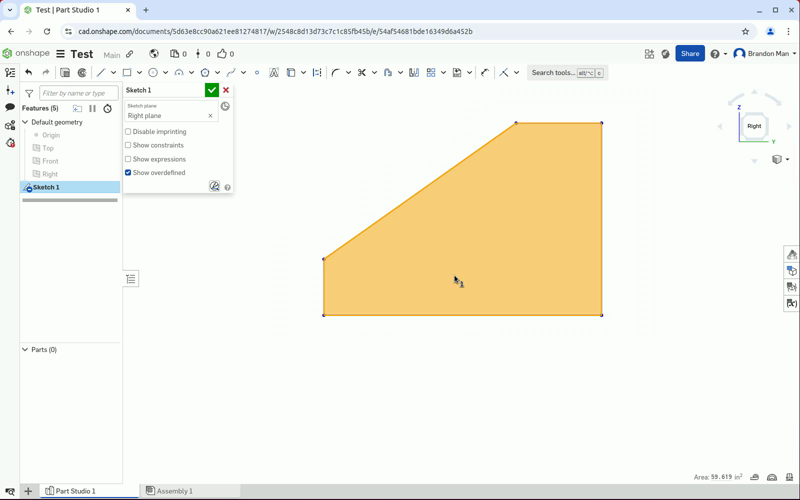
scroll(-6)
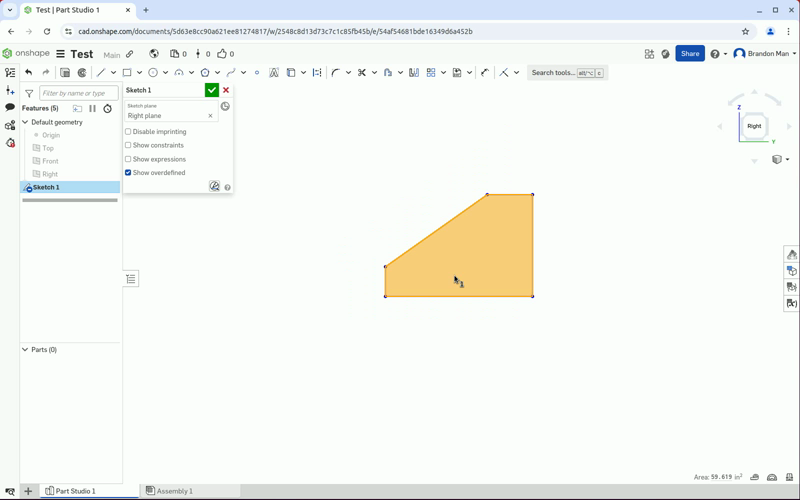
scroll(-6)
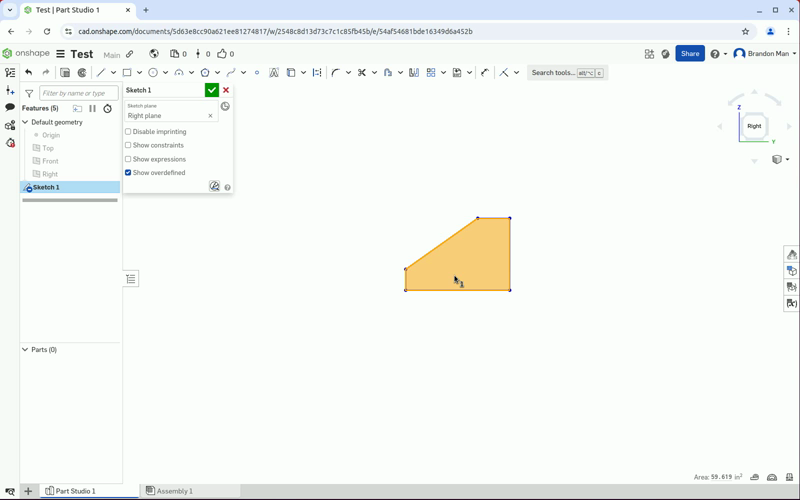
scroll(-6)
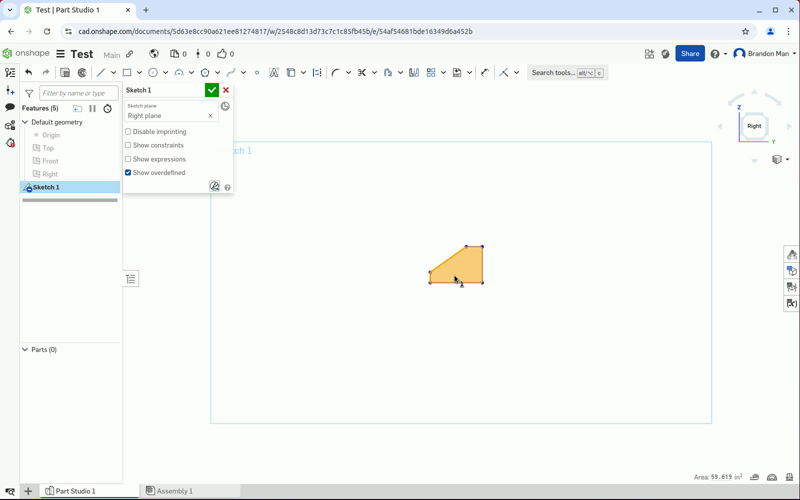
mouse_move(73, 352)
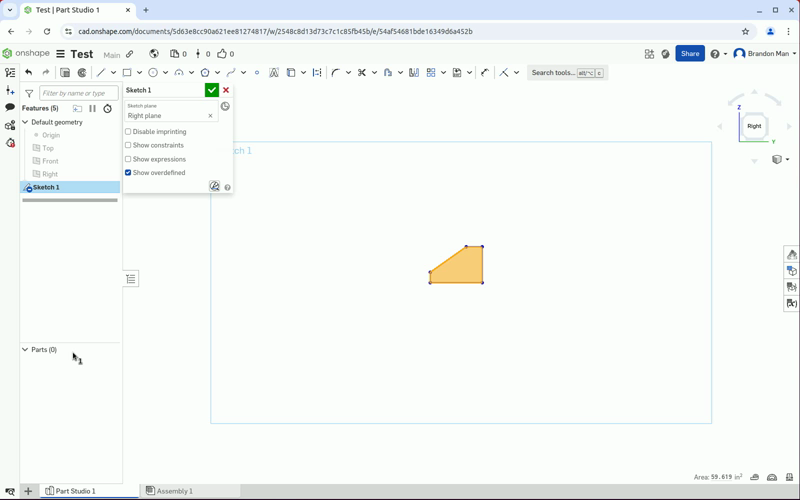
key(shift+y)
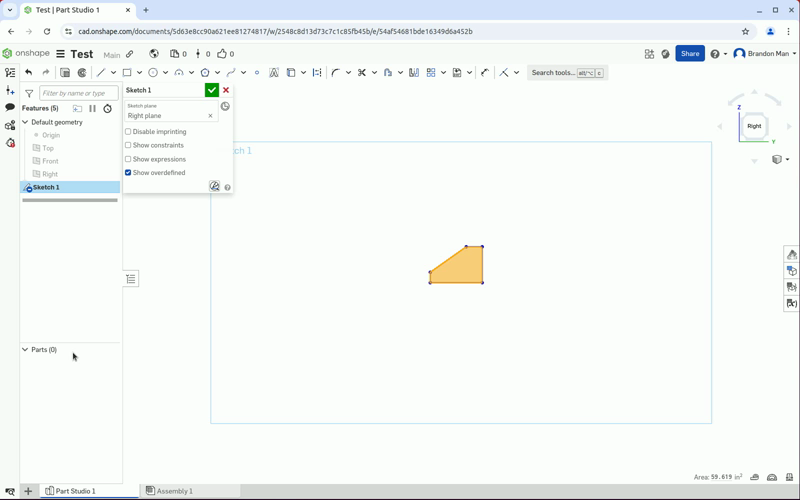
key(shift+e)
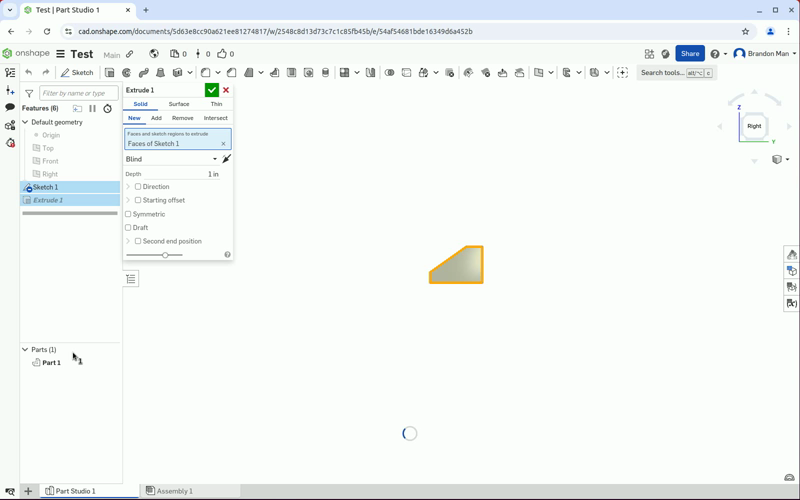
mouse_move(143, 106)
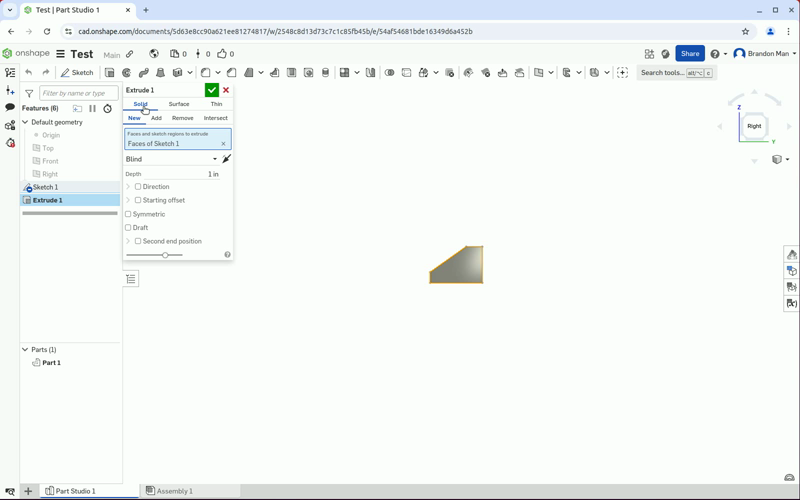
click(143, 106)
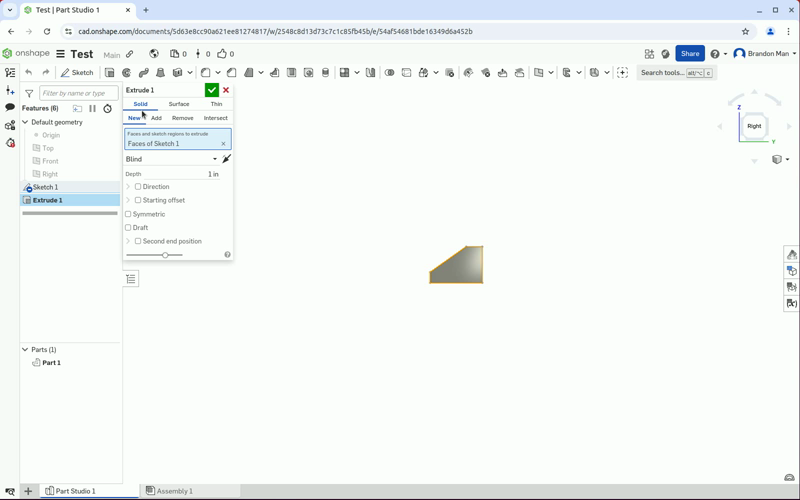
mouse_move(137, 120)
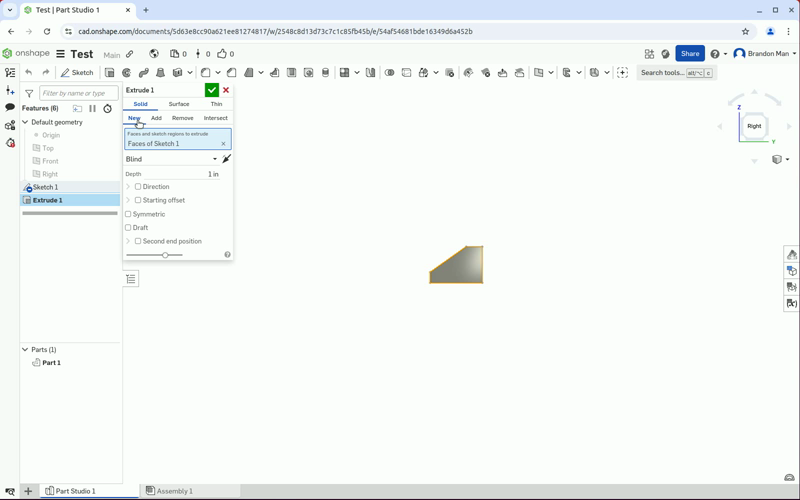
click(137, 120)
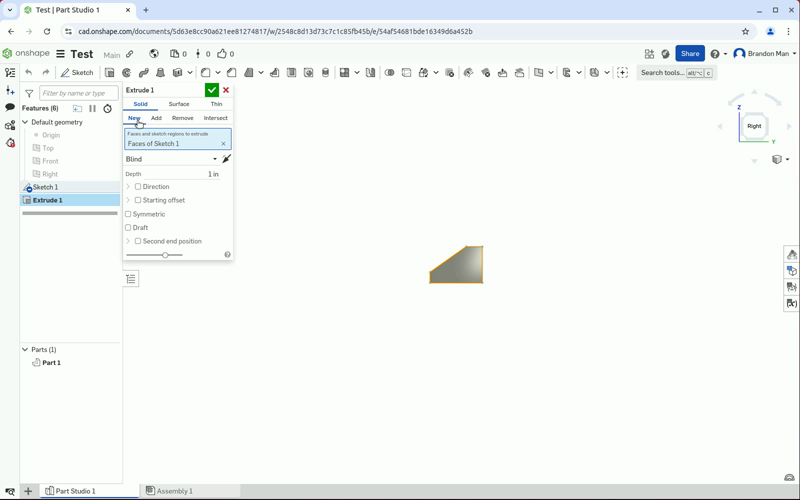
key(tab, 4)
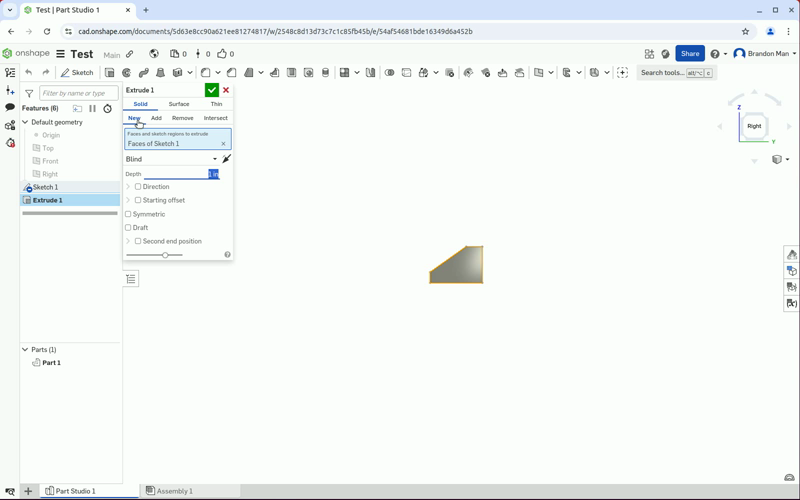
text(3.129)
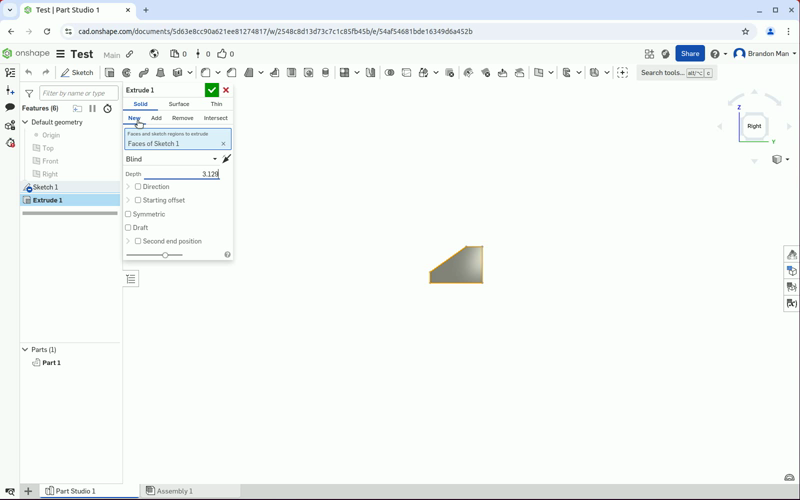
key(enter)
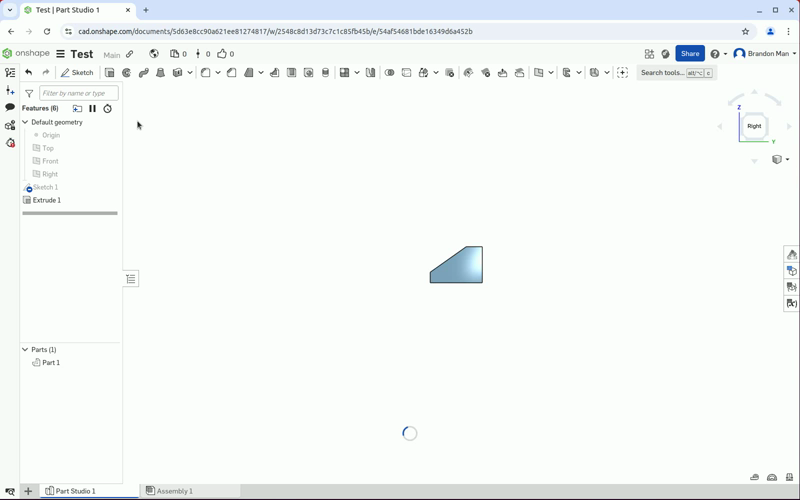
key(shift+h)
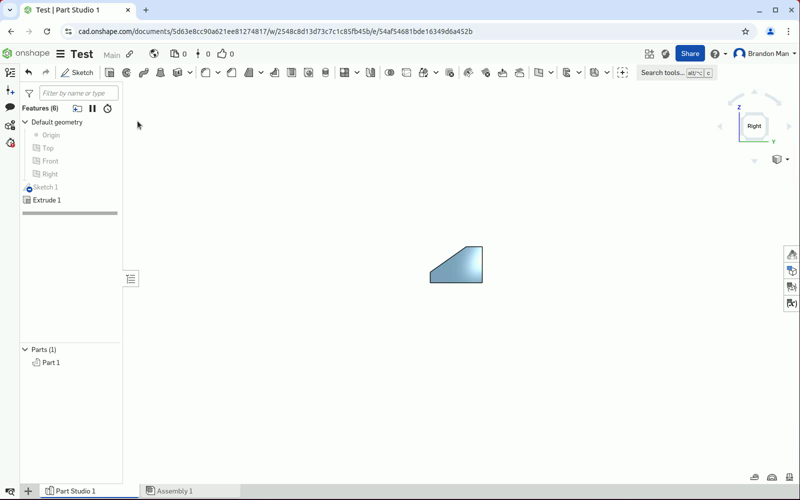
key(shift+h)
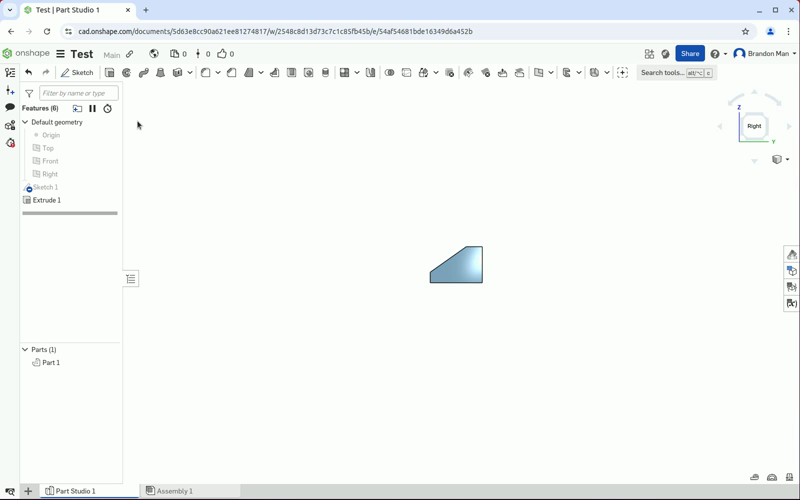
mouse_move(73, 189)
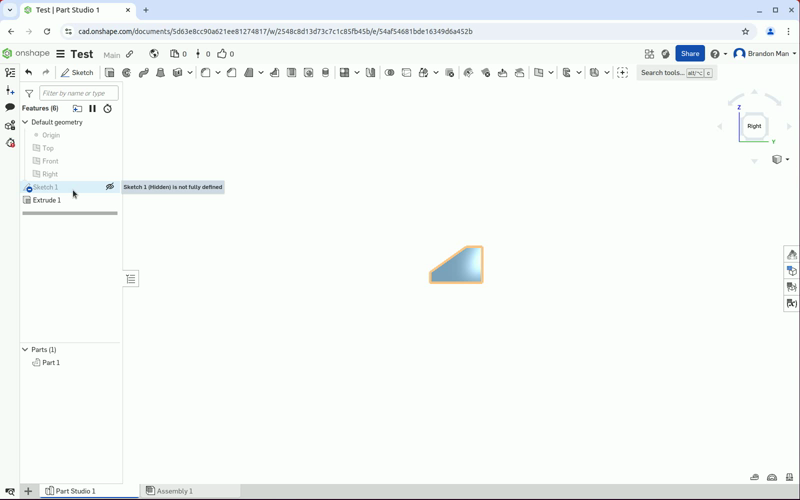
click(73, 189)
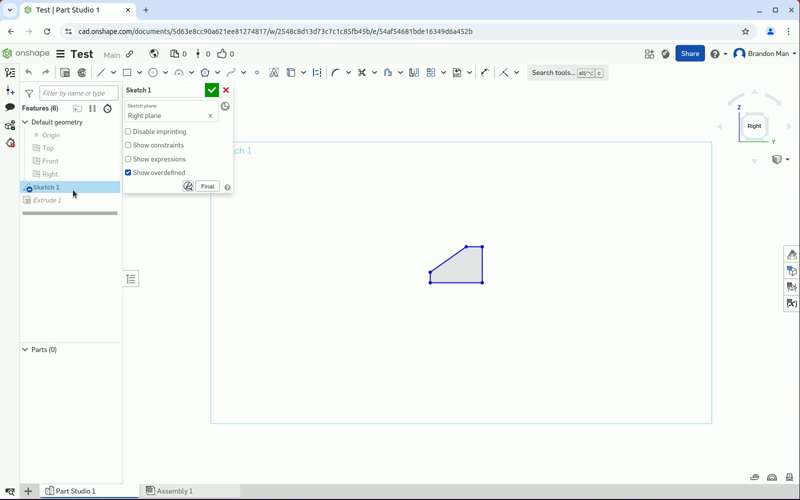
mouse_move(229, 92)
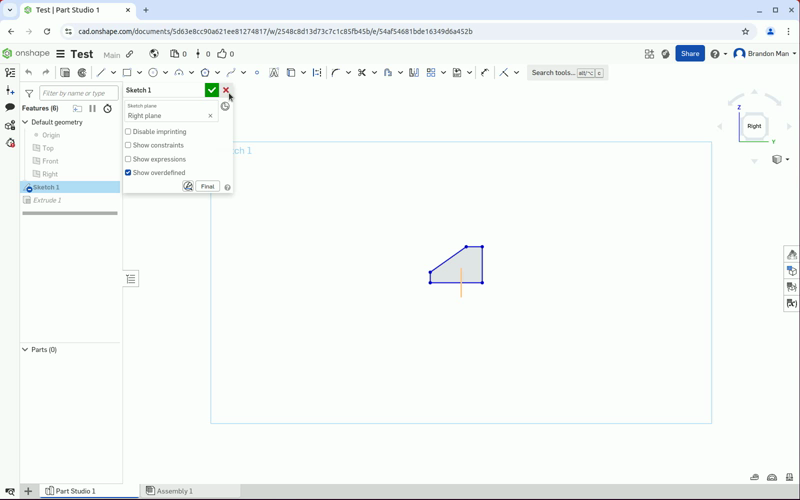
click(229, 92)
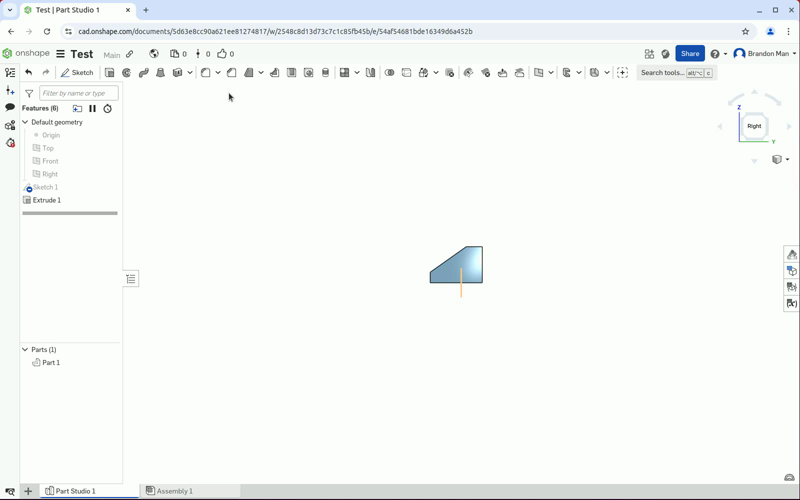
mouse_move(541, 75)
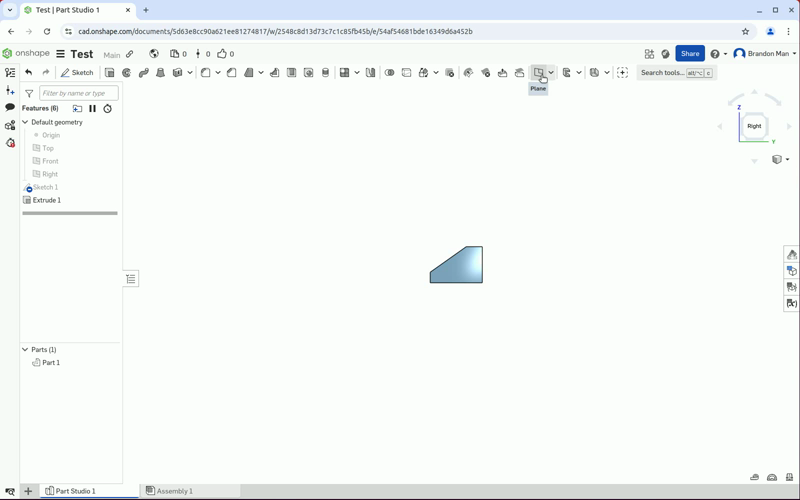
click(541, 75)
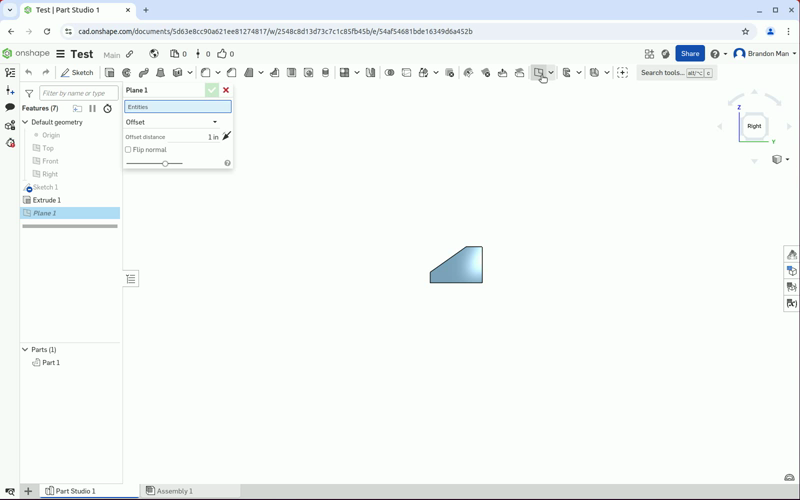
mouse_move(73, 176)
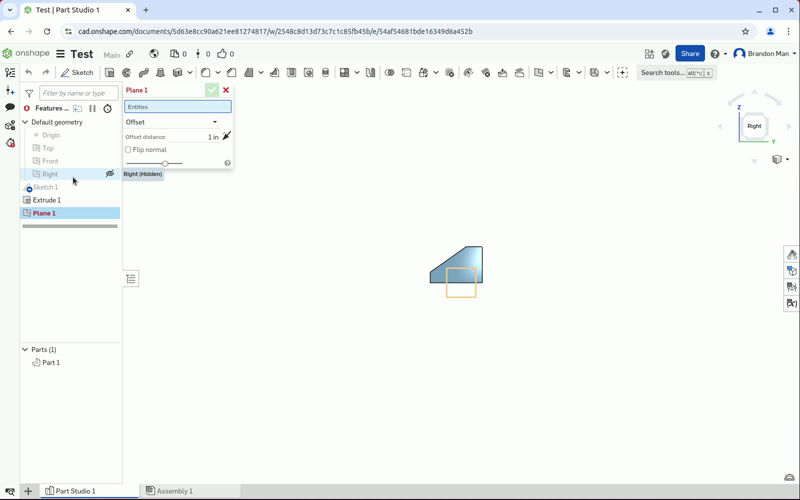
click(73, 176)
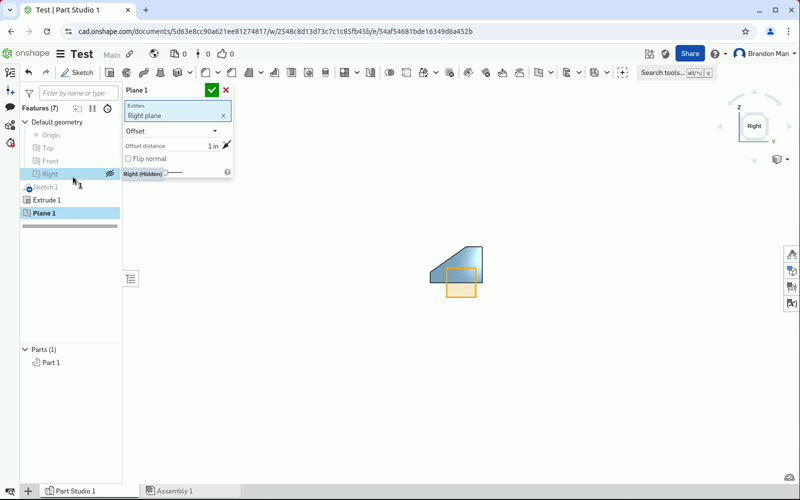
key(tab, 2)
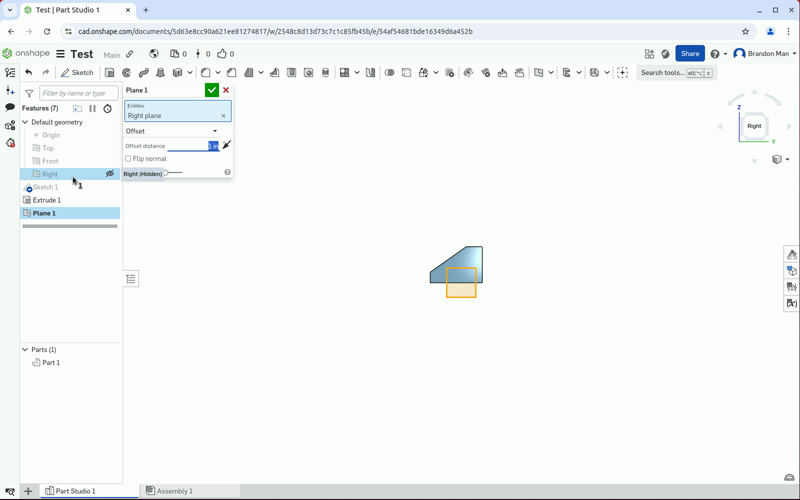
text(3.143)
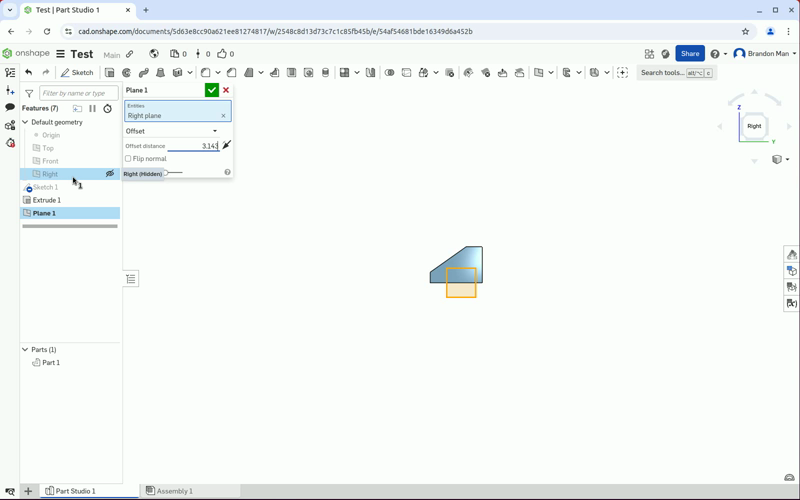
key(enter, 2)
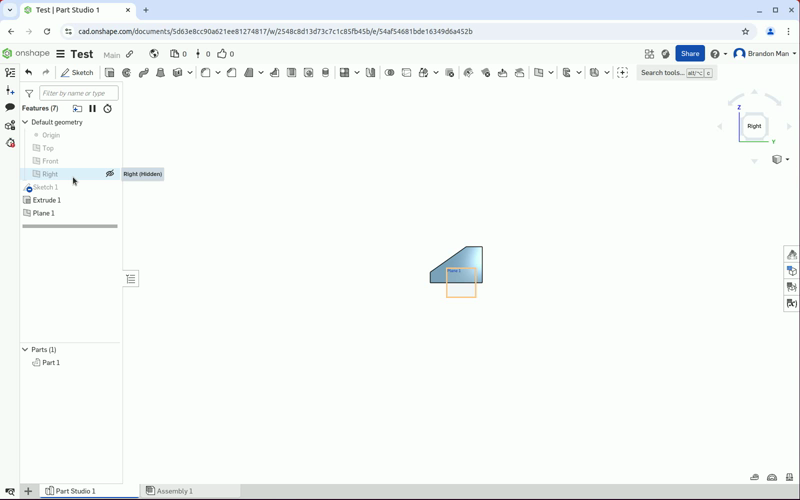
key(shift+s)
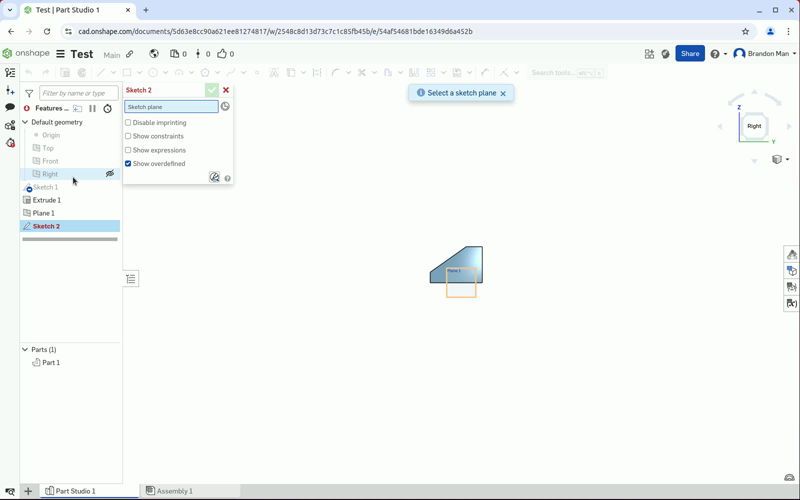
mouse_move(73, 215)
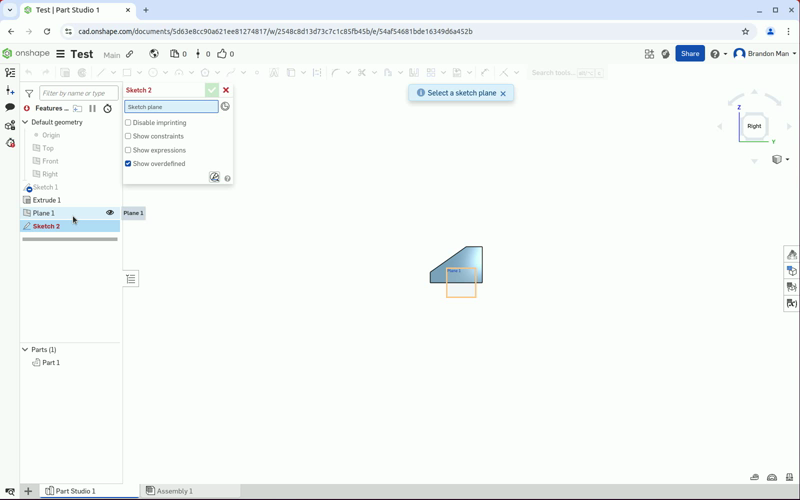
click(73, 215)
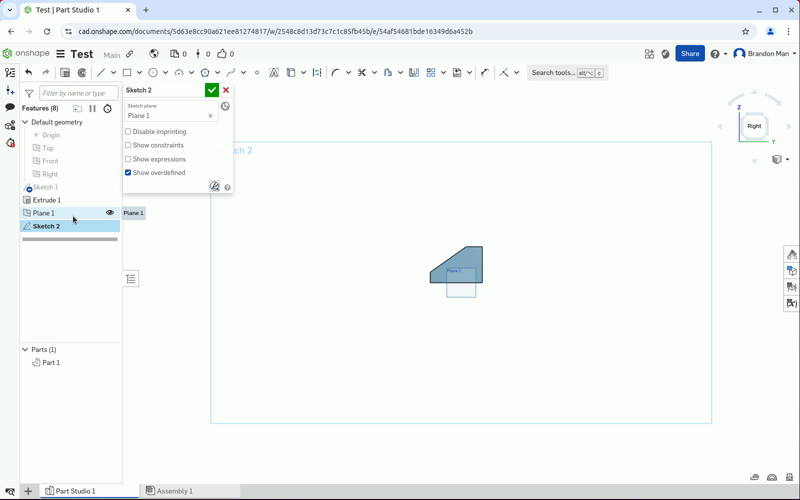
mouse_move(73, 352)
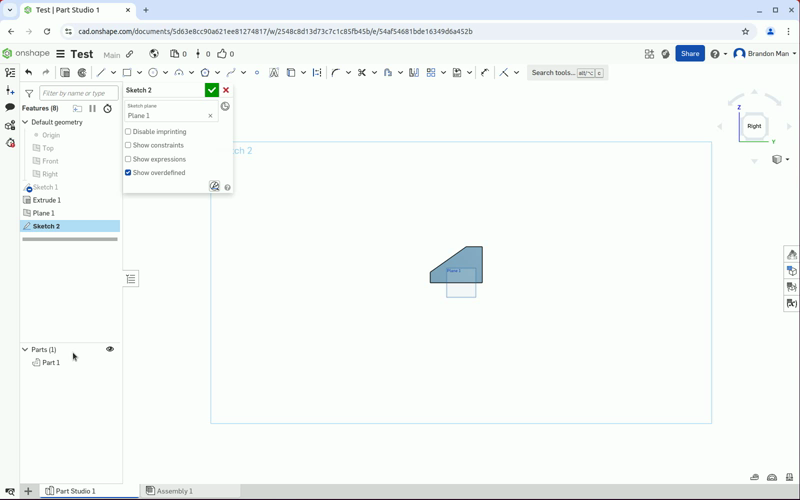
key(y)
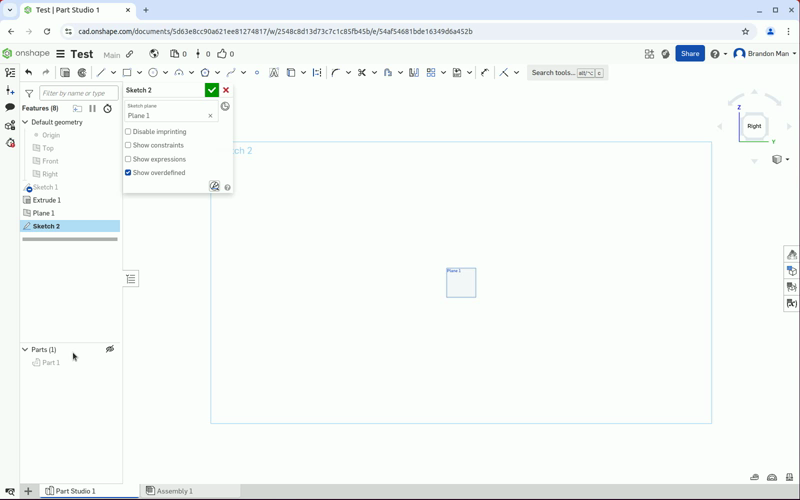
key(l)
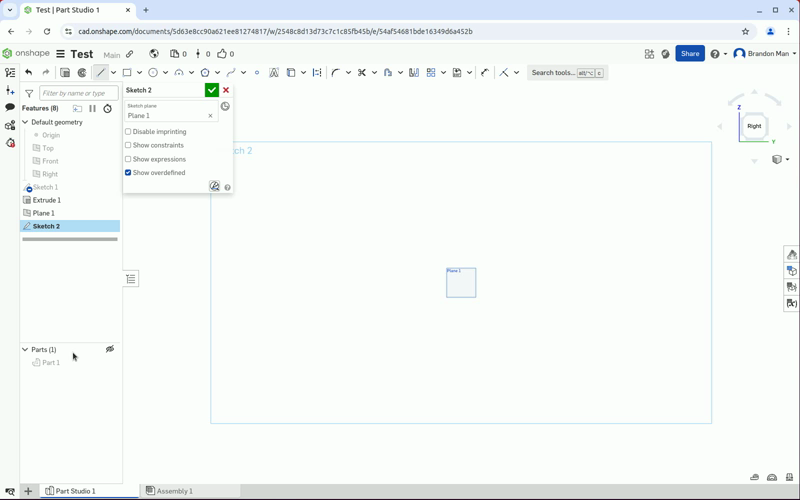
key_down(shift)
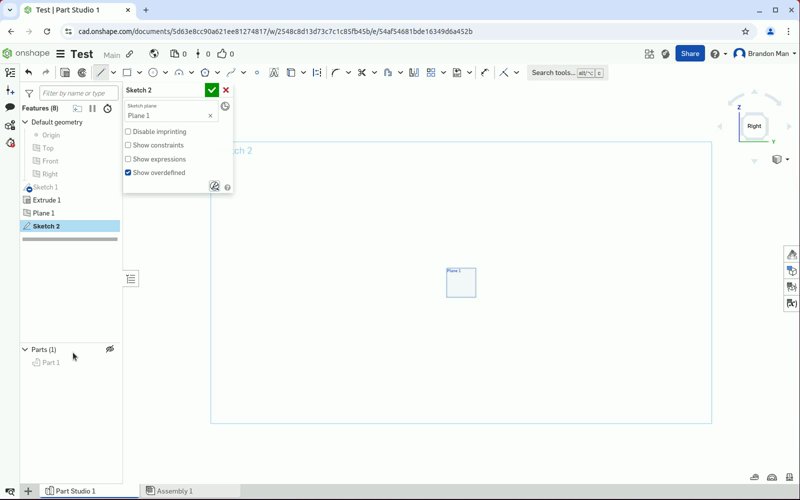
mouse_move(445, 282)
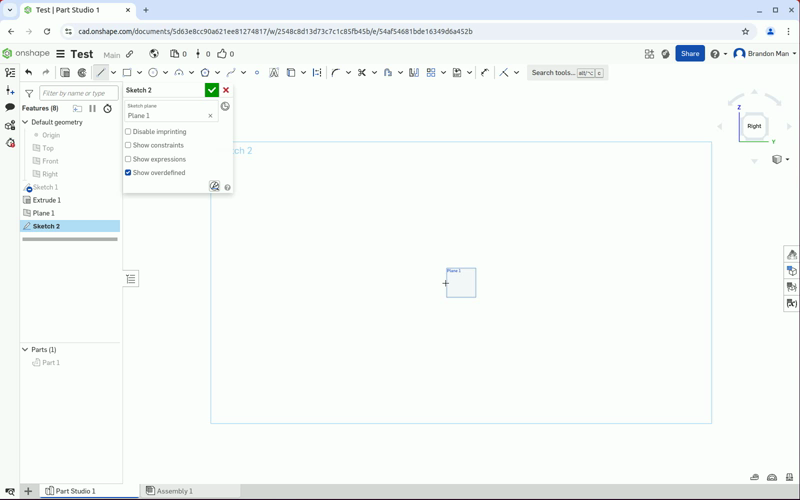
click(445, 282)
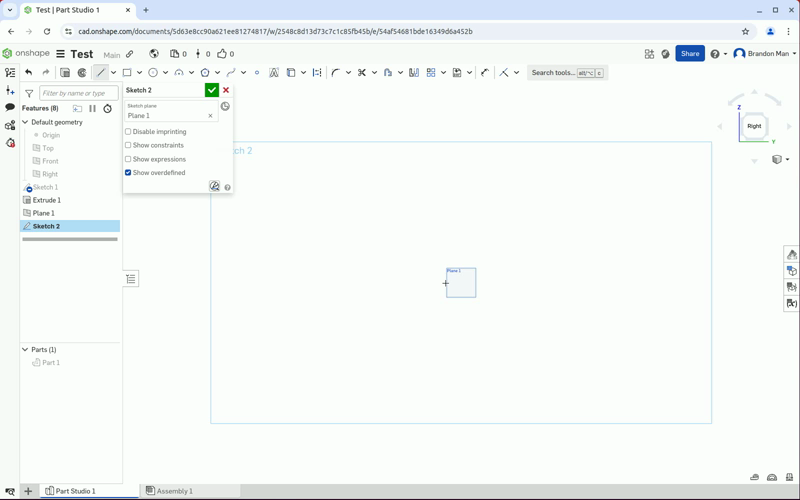
key_up(shift)
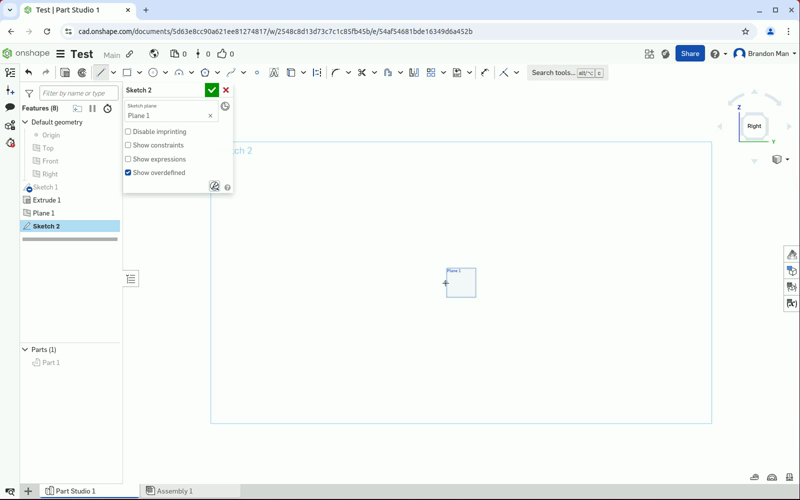
key_down(shift)
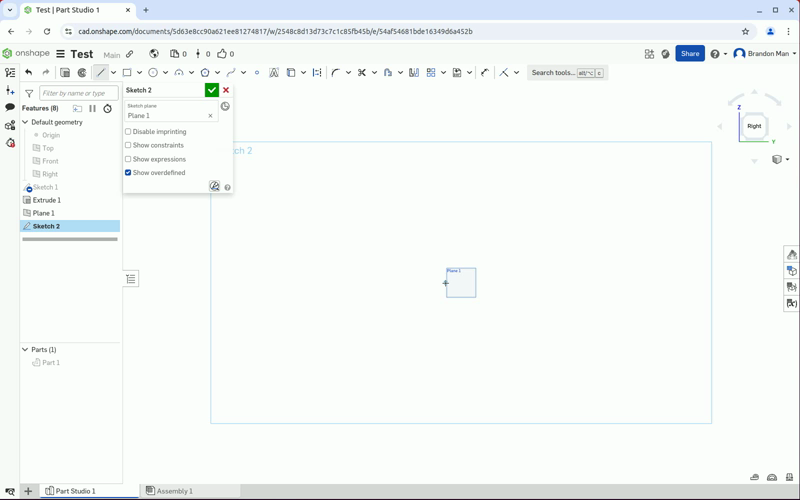
mouse_move(475, 282)
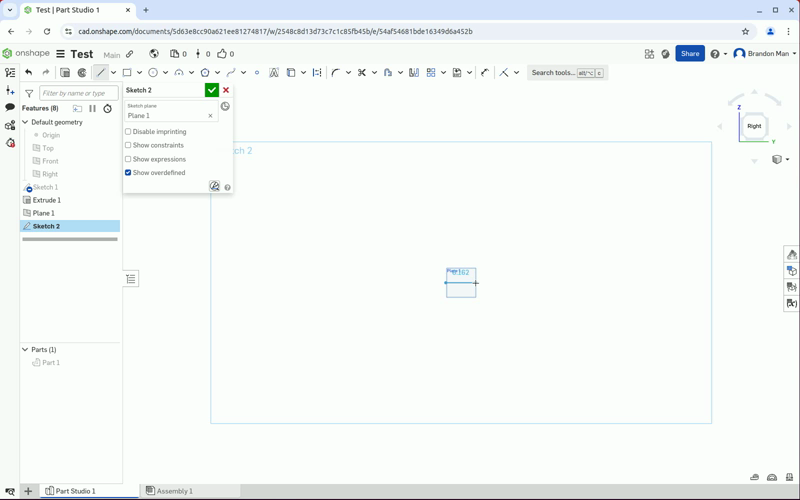
mouse_move(482, 282)
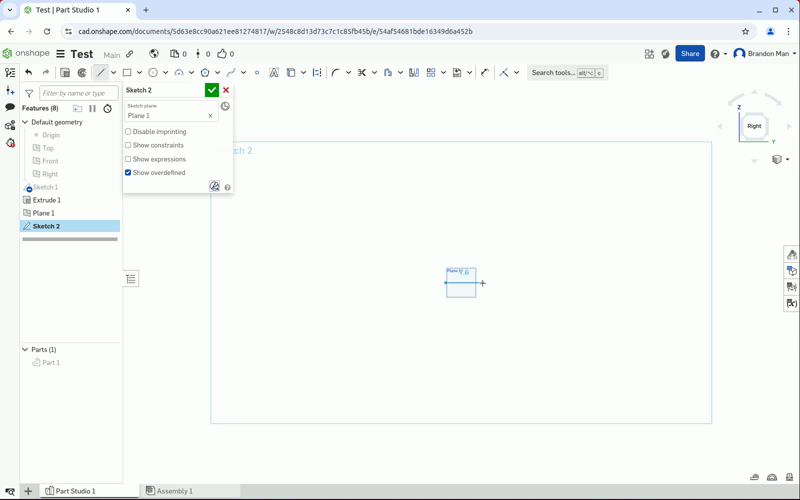
click(482, 282)
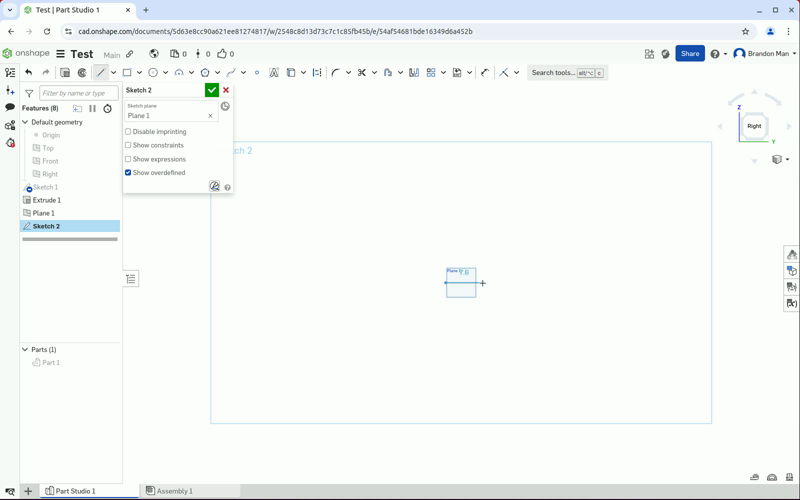
key_up(shift)
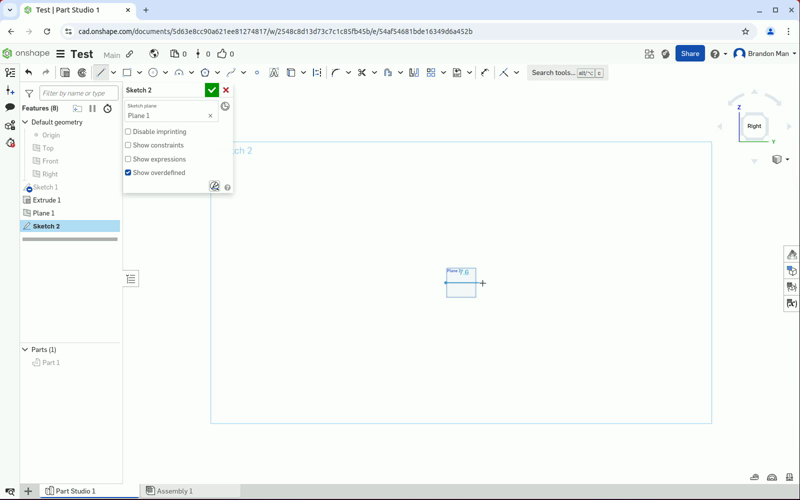
key_down(shift)
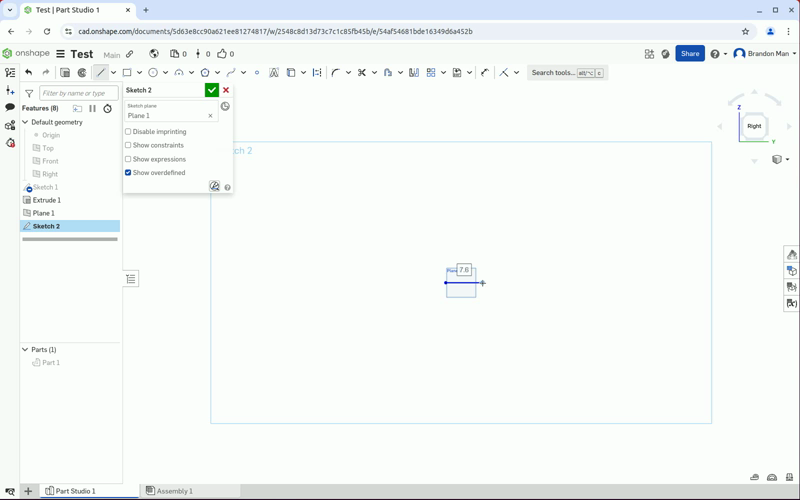
mouse_move(512, 282)
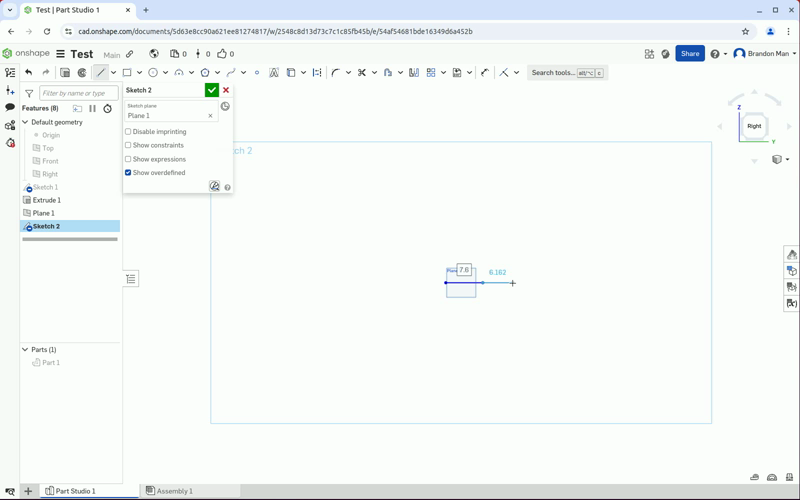
mouse_move(482, 267)
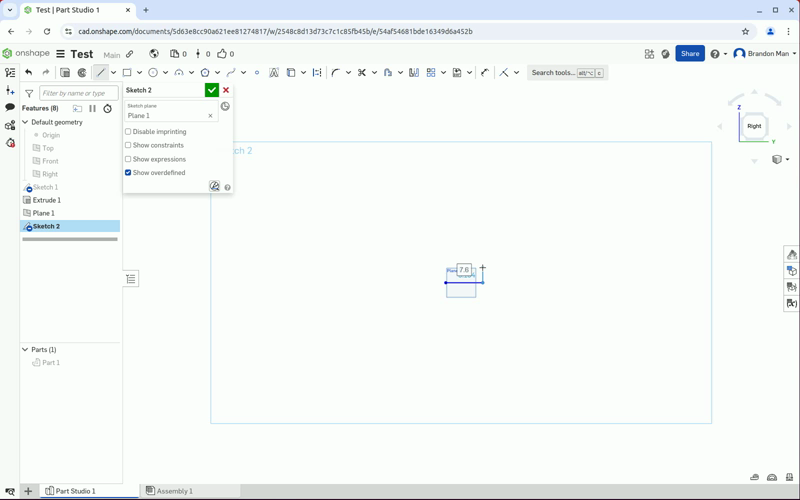
click(482, 267)
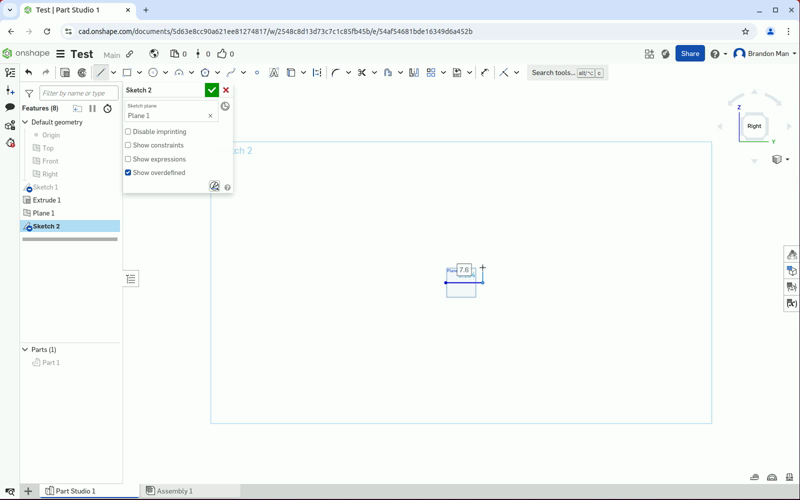
key_up(shift)
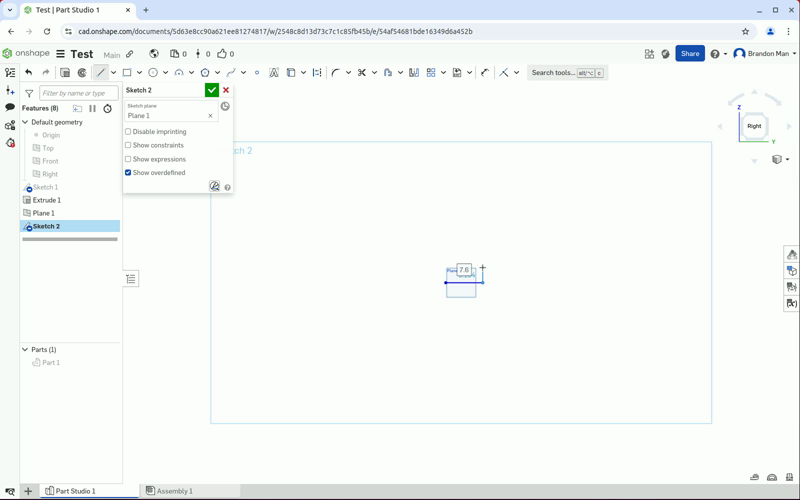
key_down(shift)
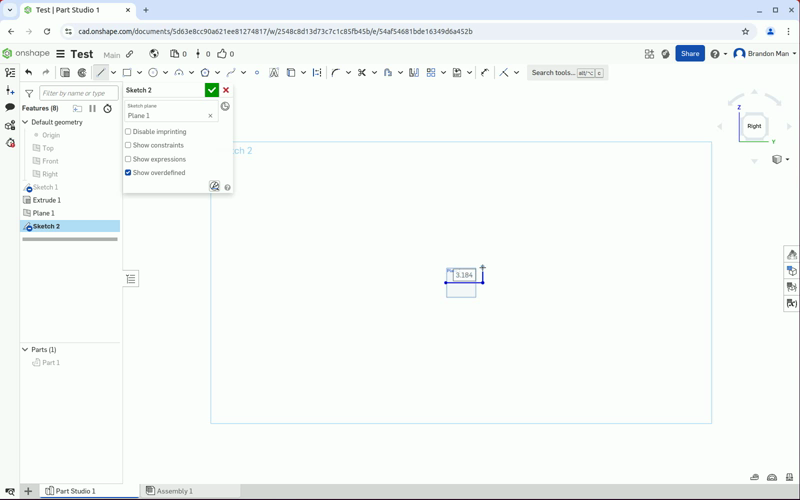
mouse_move(512, 267)
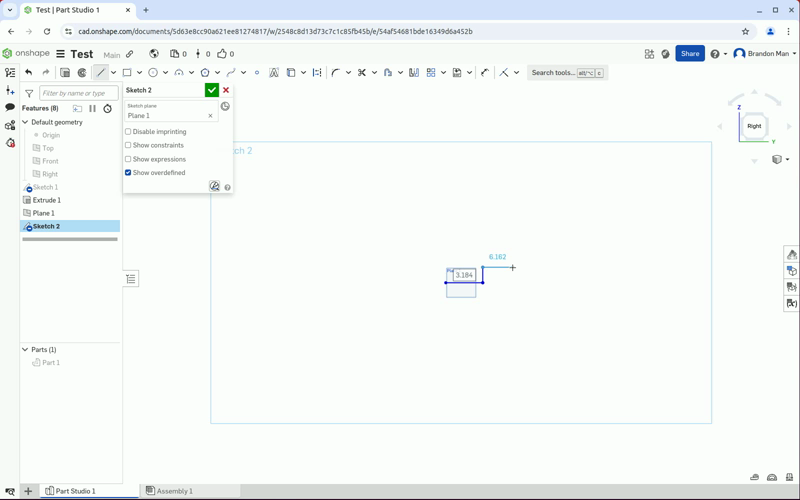
mouse_move(445, 267)
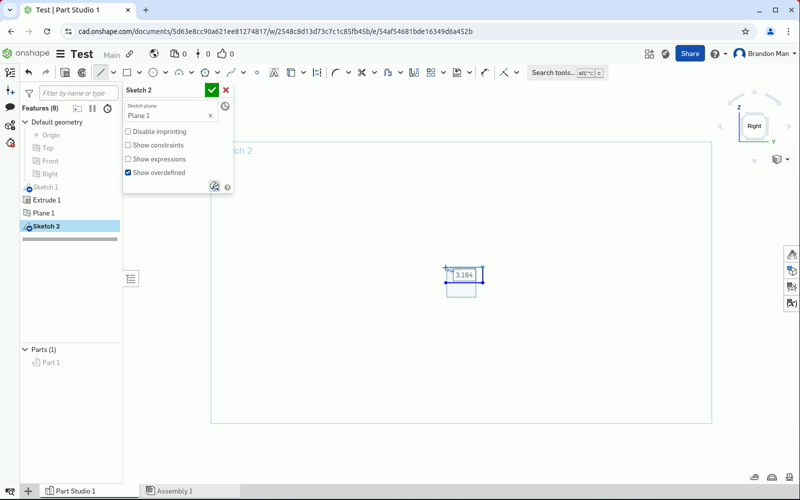
click(445, 267)
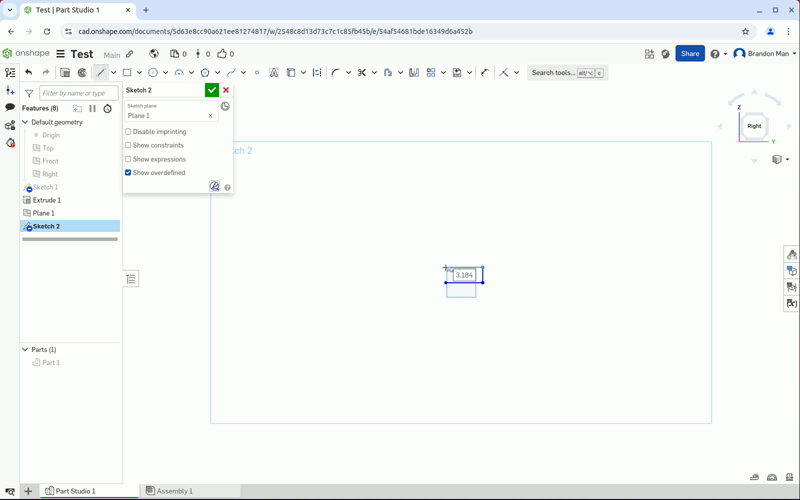
key_up(shift)
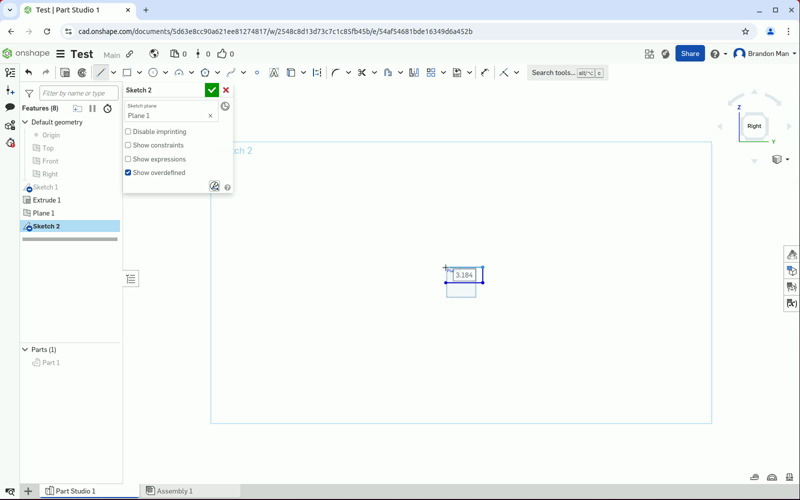
mouse_move(475, 267)
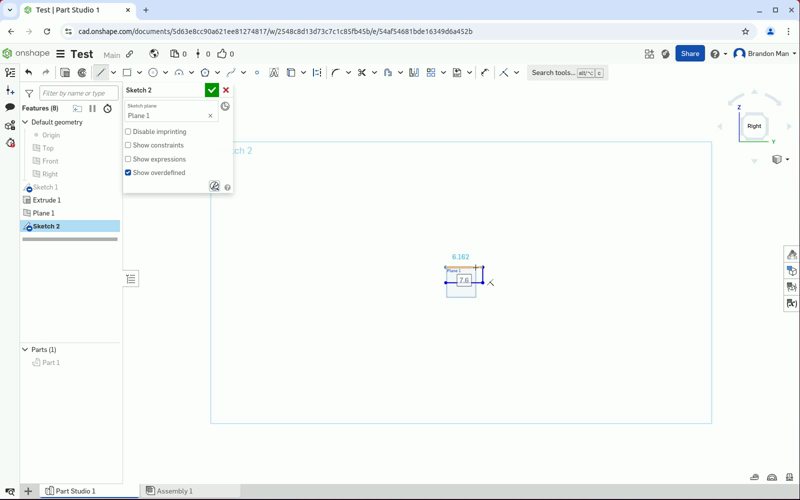
key_down(shift)
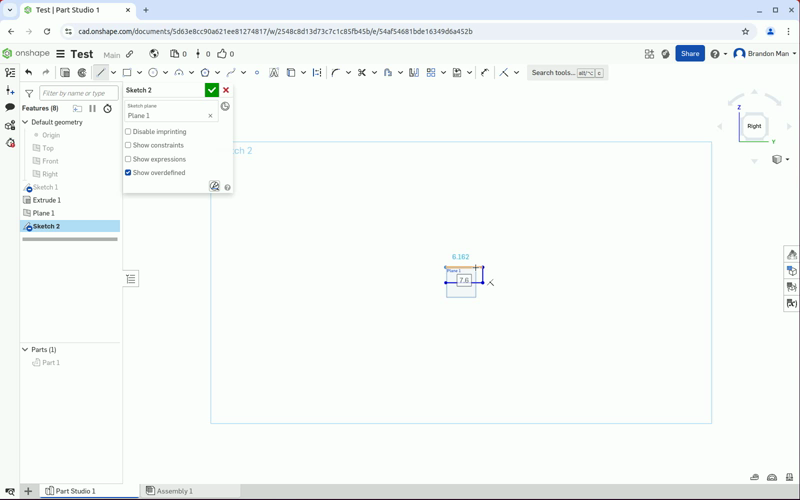
mouse_move(445, 282)
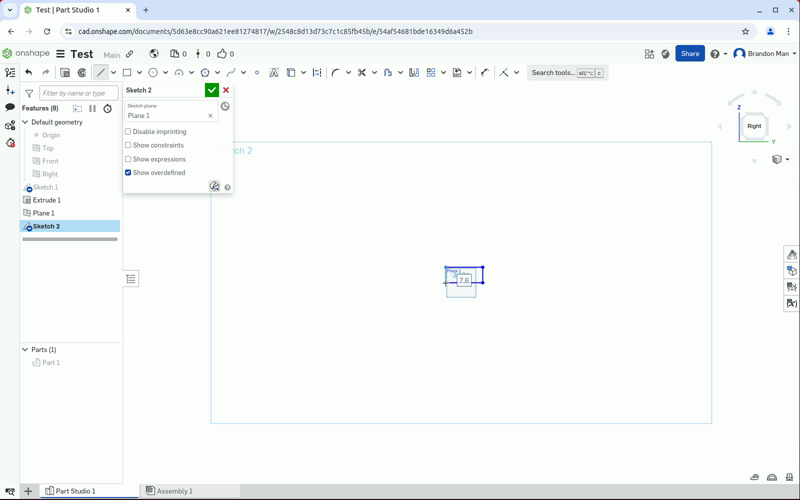
key_up(shift)
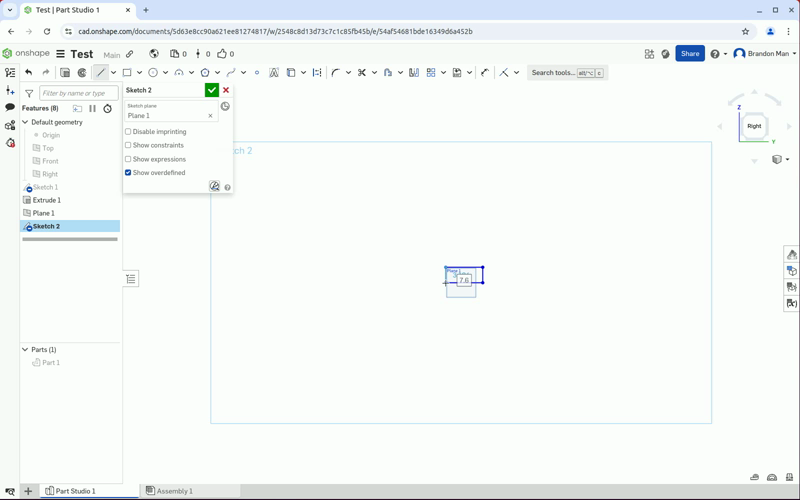
click(445, 282)
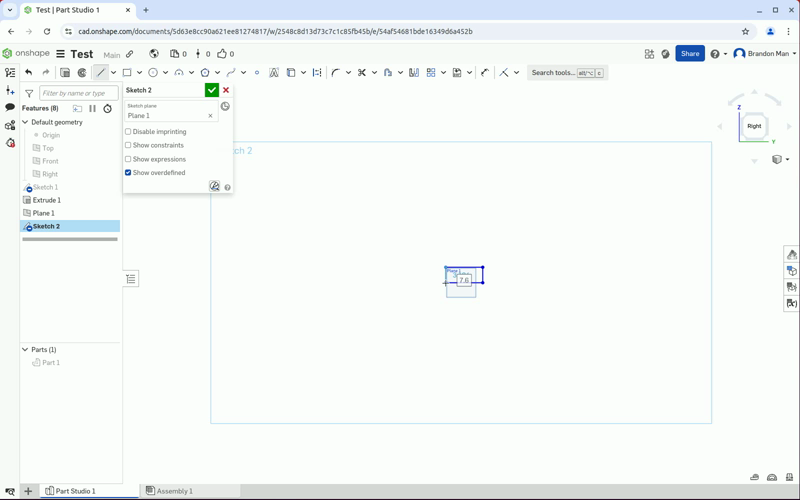
key(esc)
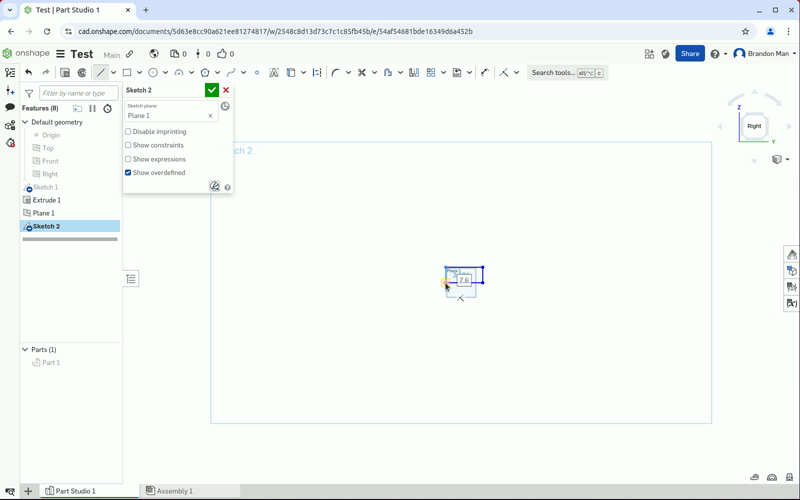
mouse_move(459, 278)
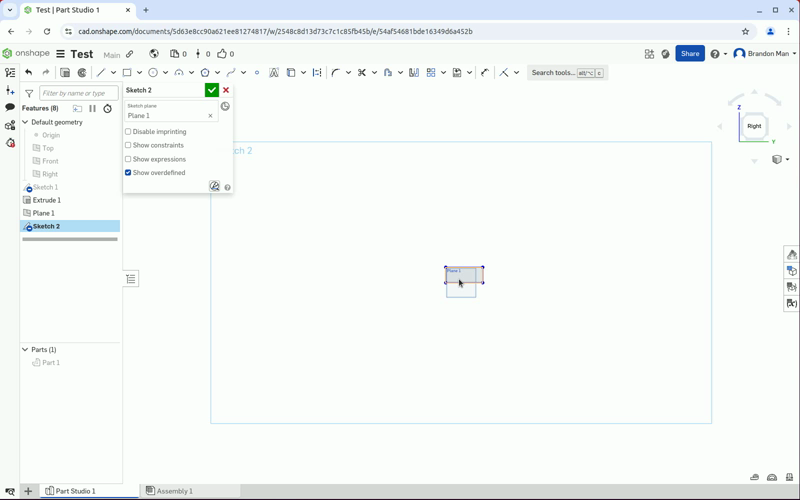
scroll(6)
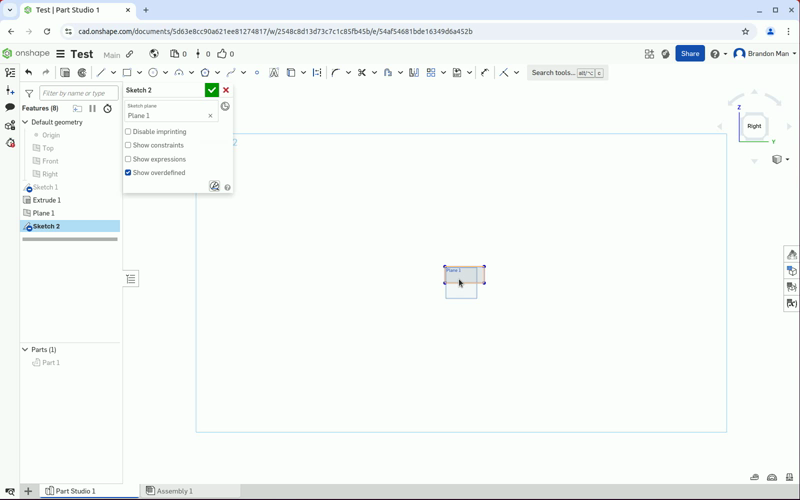
scroll(6)
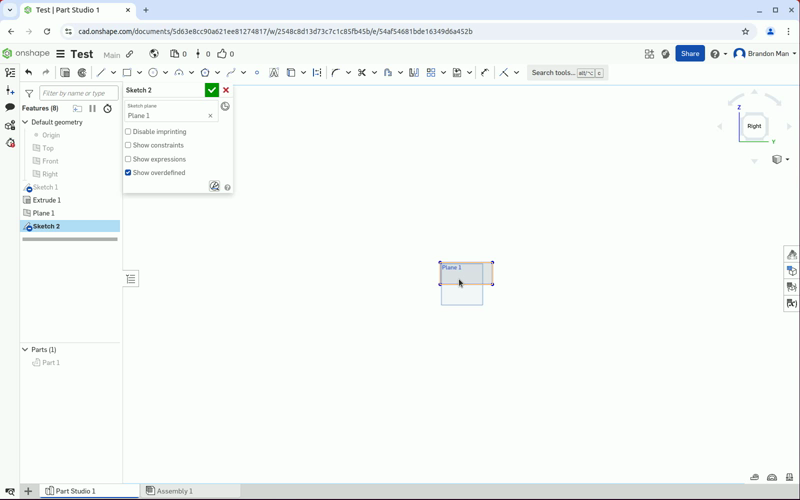
scroll(6)
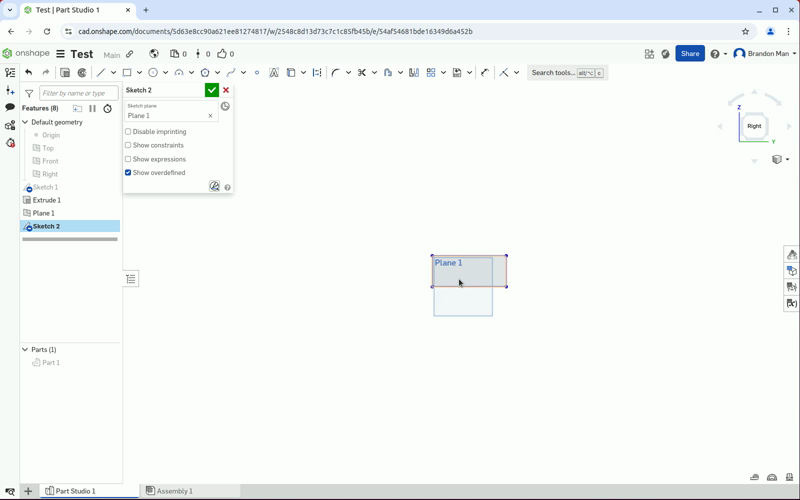
scroll(6)
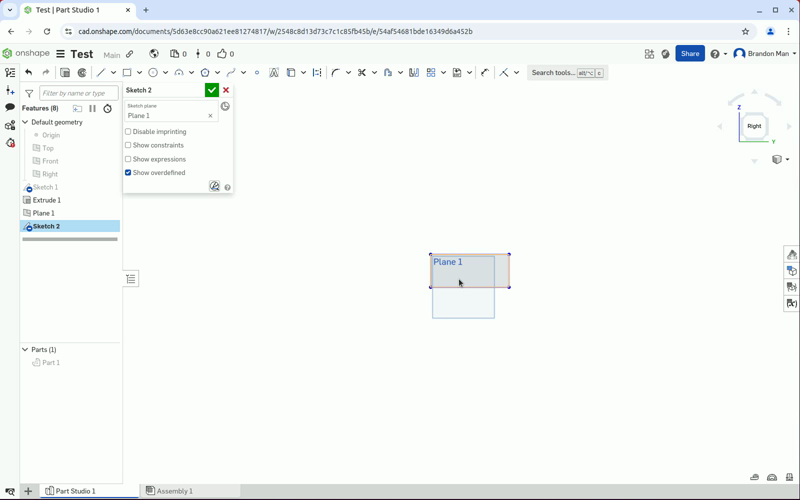
scroll(6)
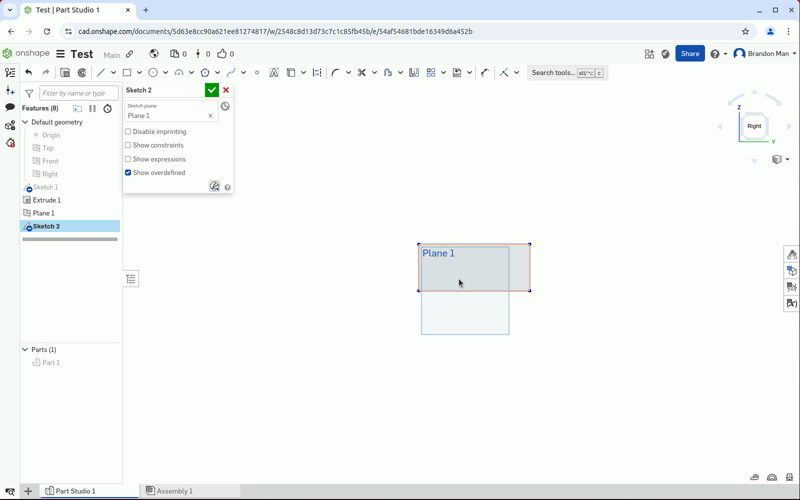
scroll(6)
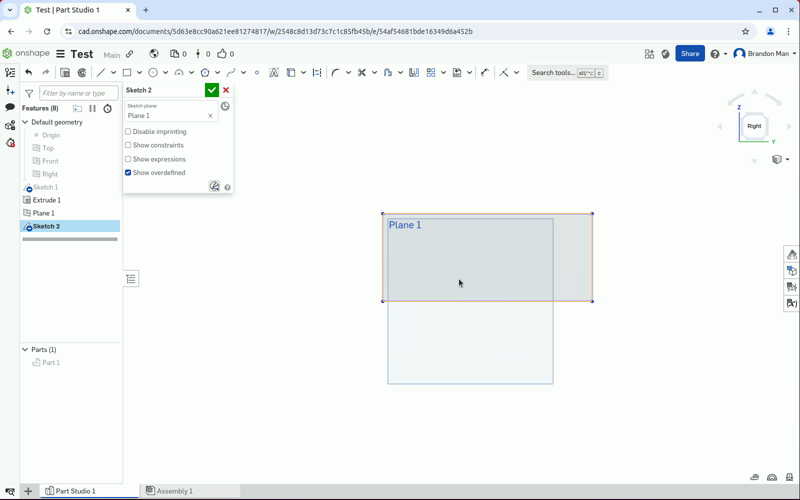
scroll(6)
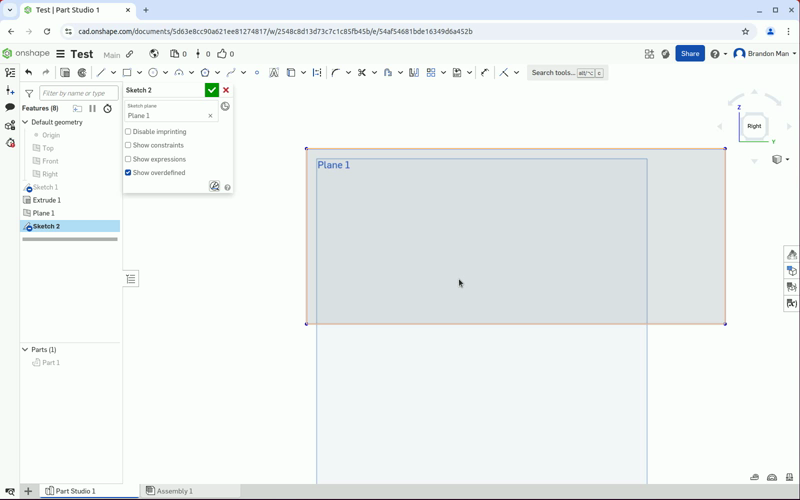
click(459, 278)
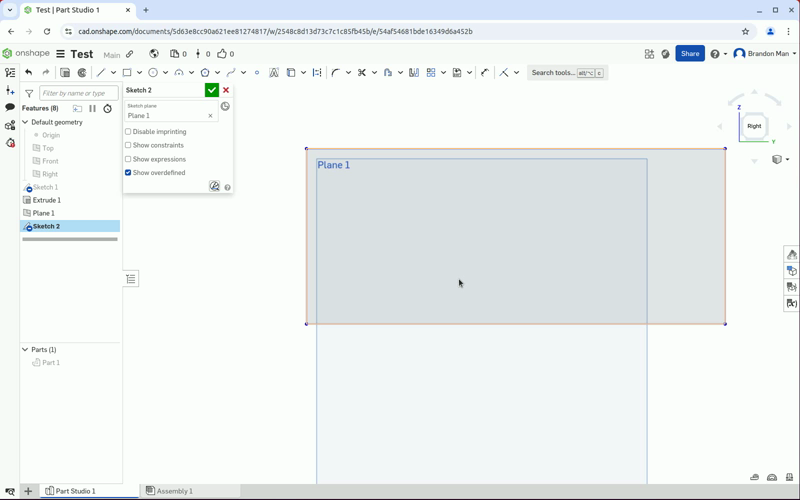
scroll(-6)
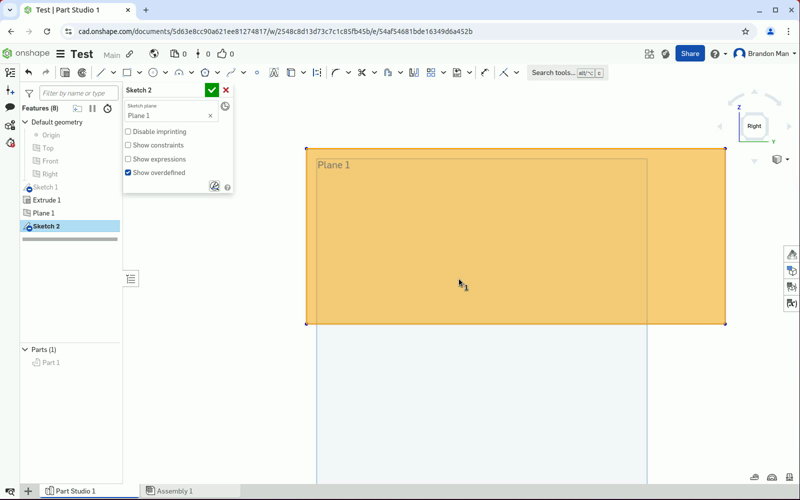
scroll(-6)
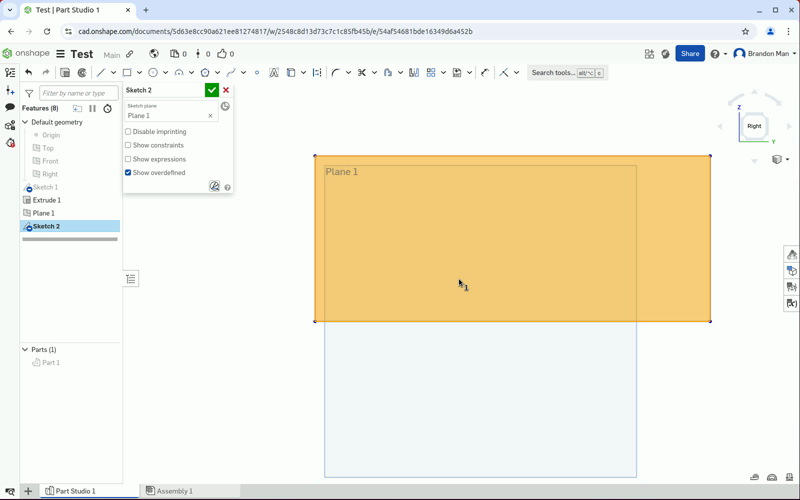
scroll(-6)
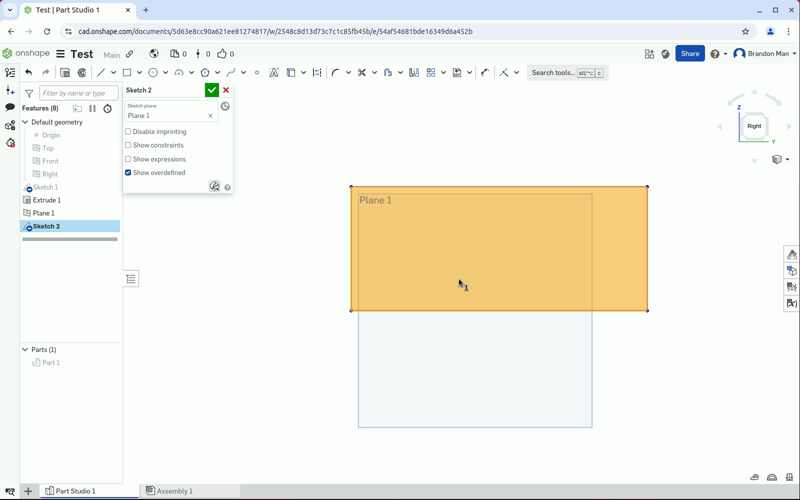
scroll(-6)
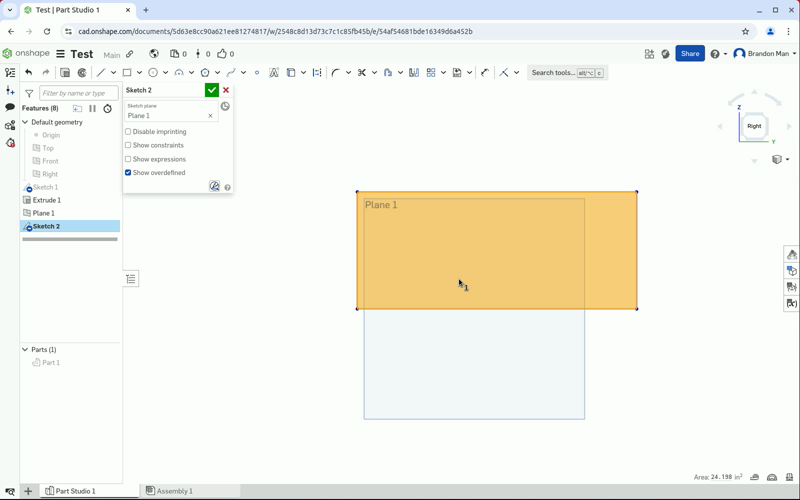
scroll(-6)
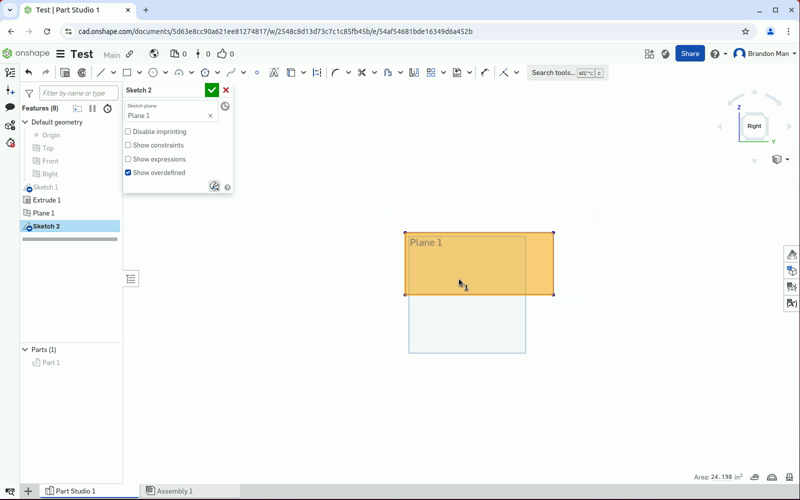
scroll(-6)
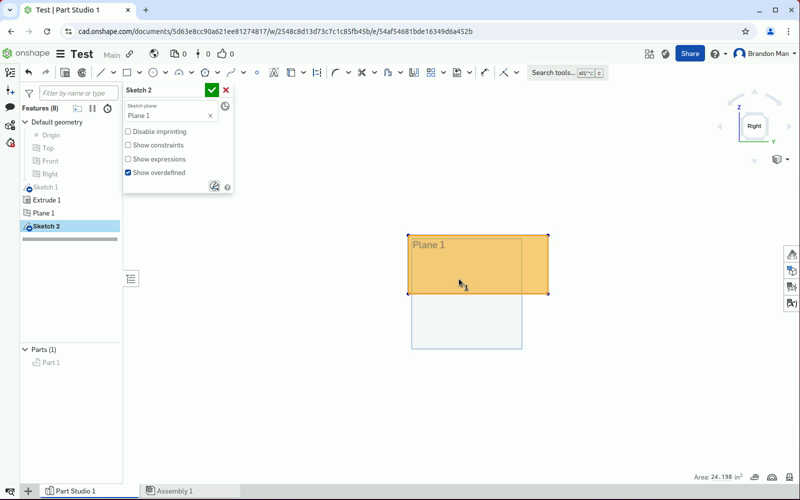
scroll(-6)
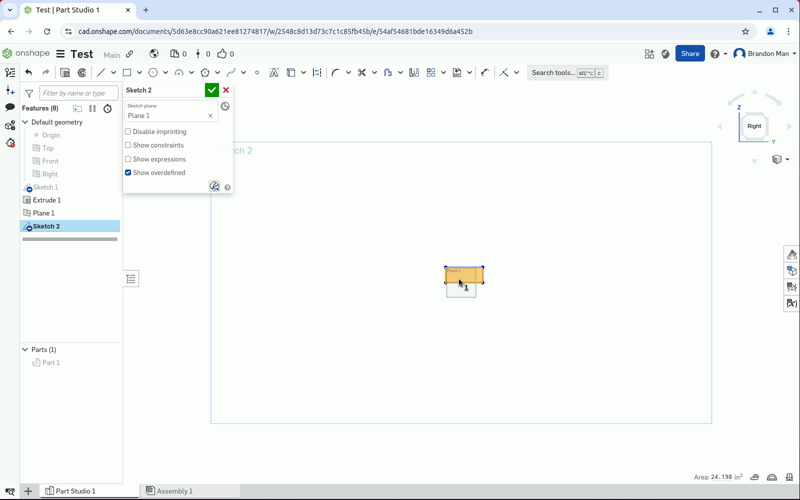
mouse_move(73, 352)
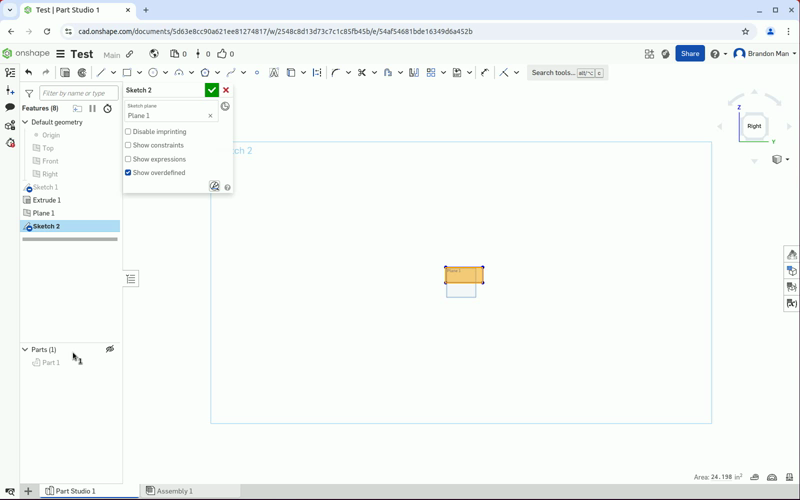
key(shift+y)
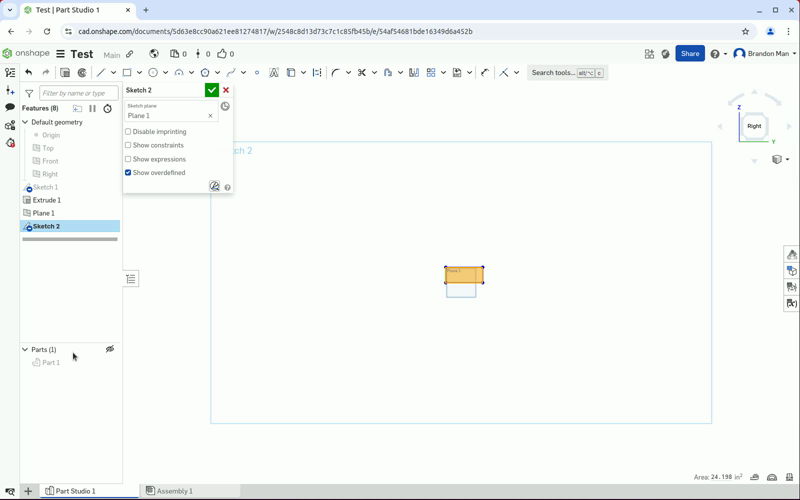
key(shift+e)
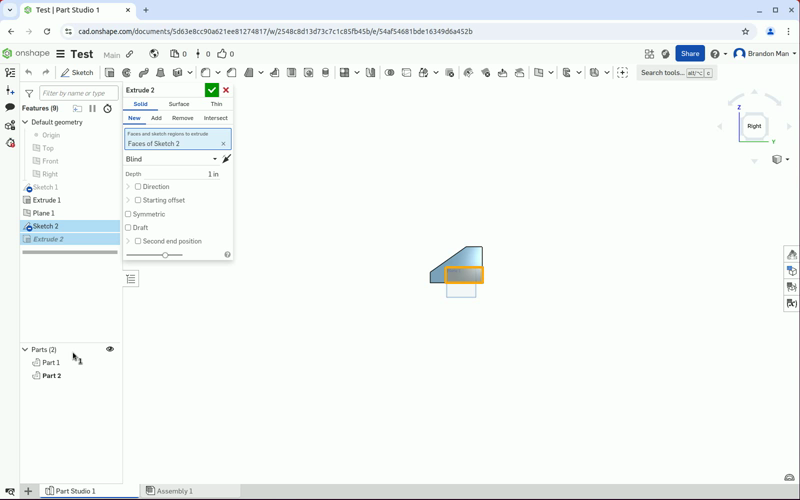
mouse_move(143, 106)
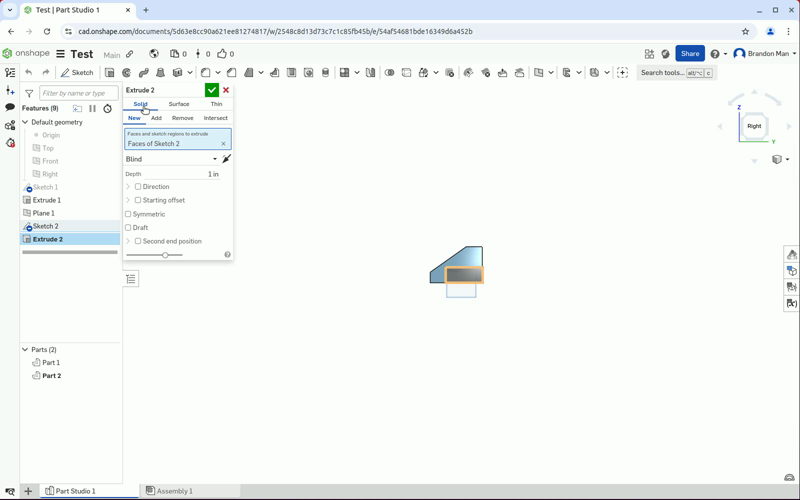
click(143, 106)
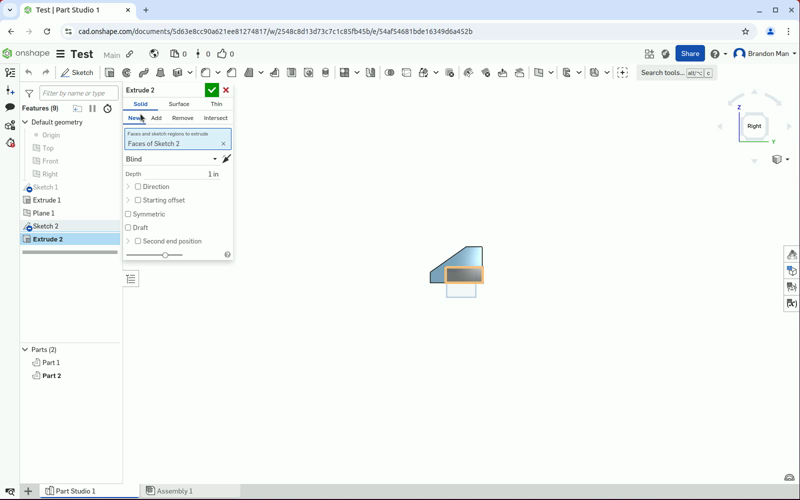
mouse_move(137, 120)
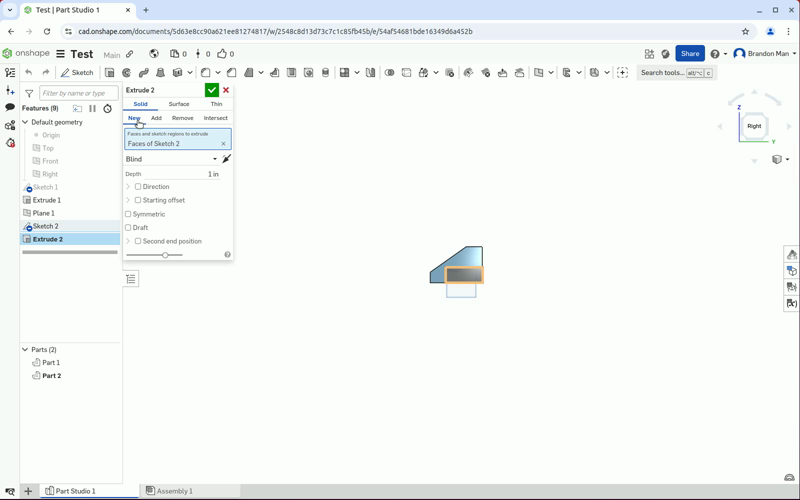
click(137, 120)
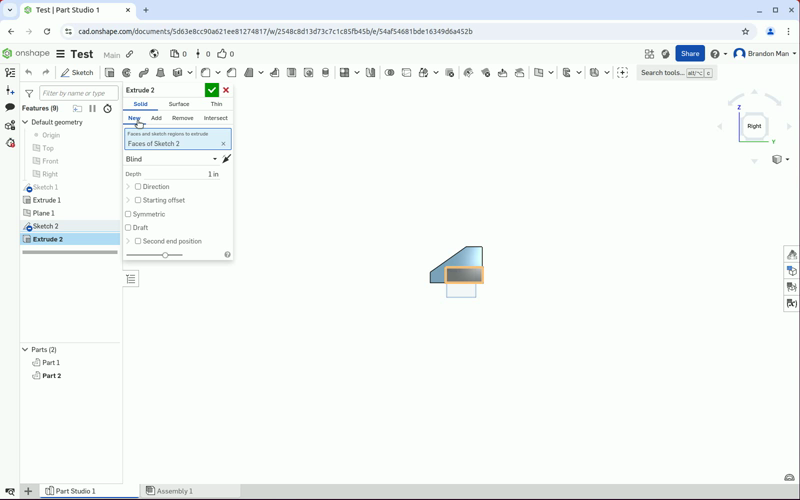
key(tab, 4)
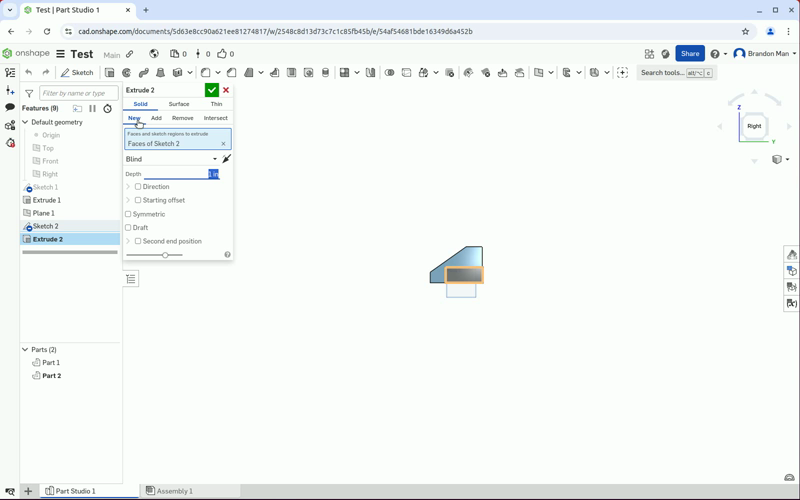
text(16.85)
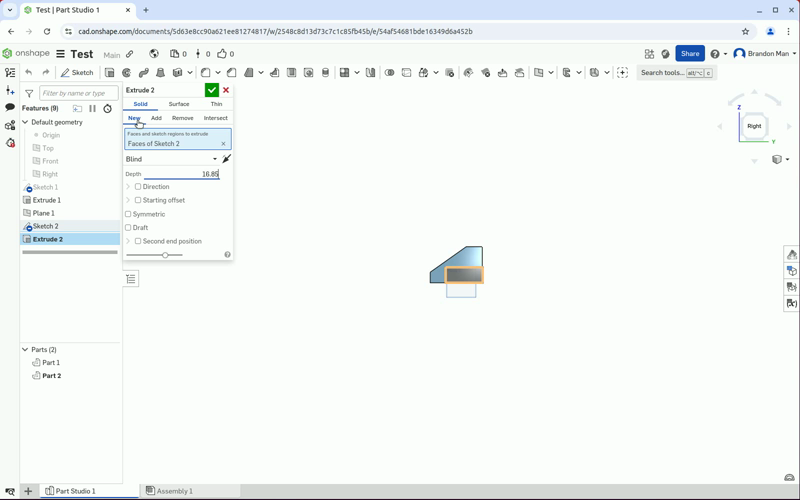
key(enter)
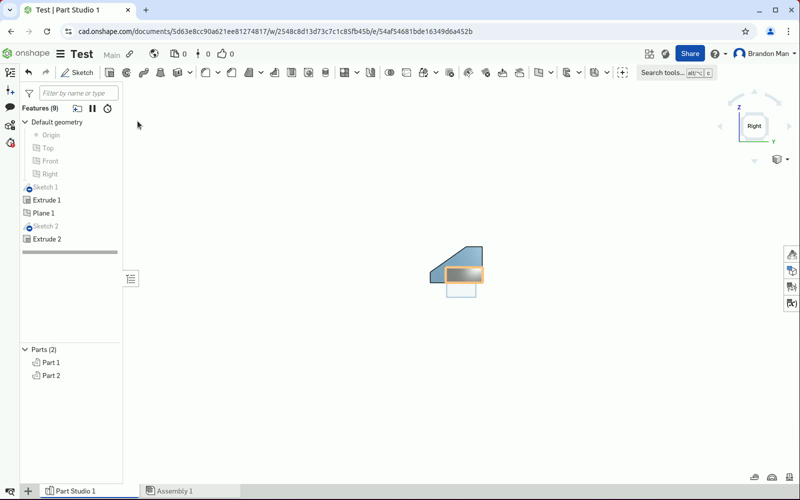
key(shift+h)
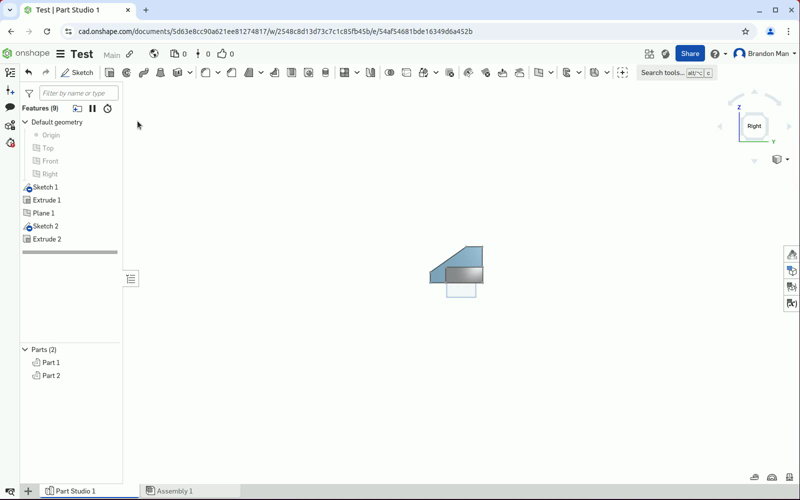
key(shift+h)
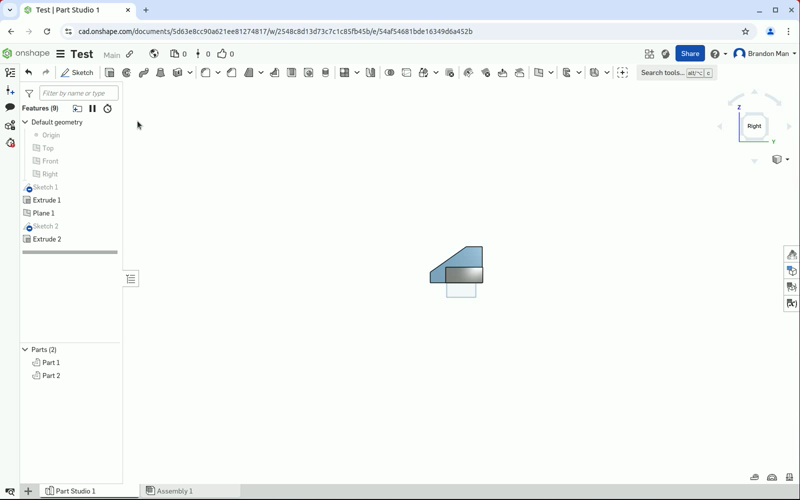
mouse_move(73, 189)
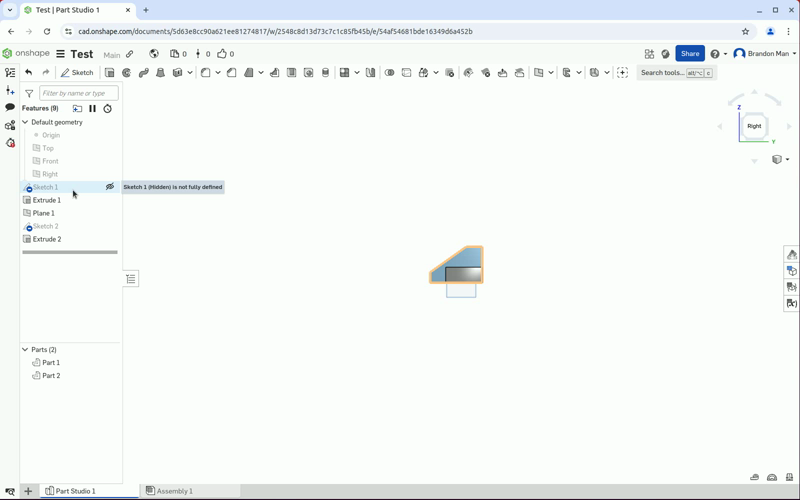
click(73, 189)
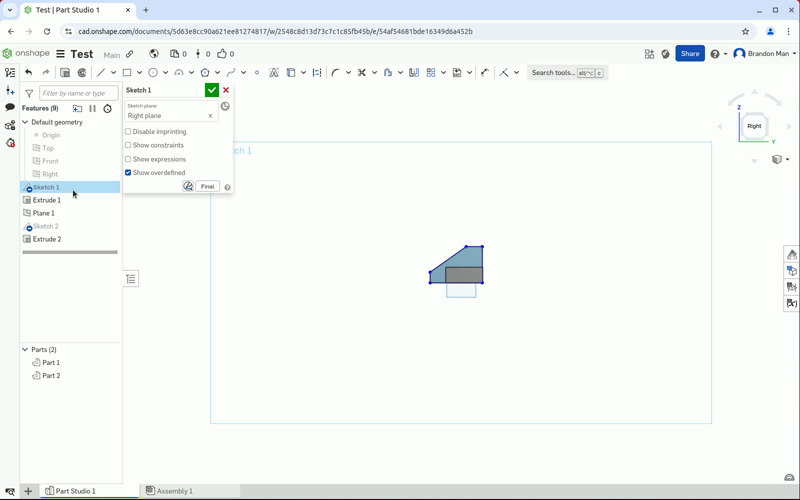
mouse_move(229, 92)
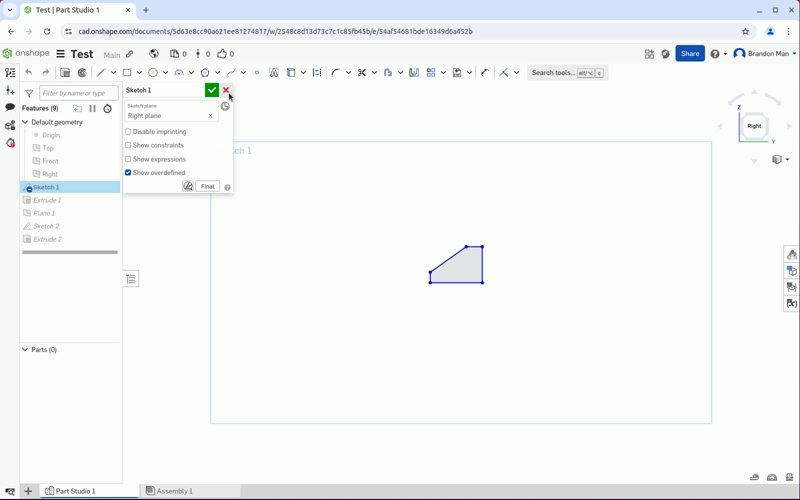
click(229, 92)
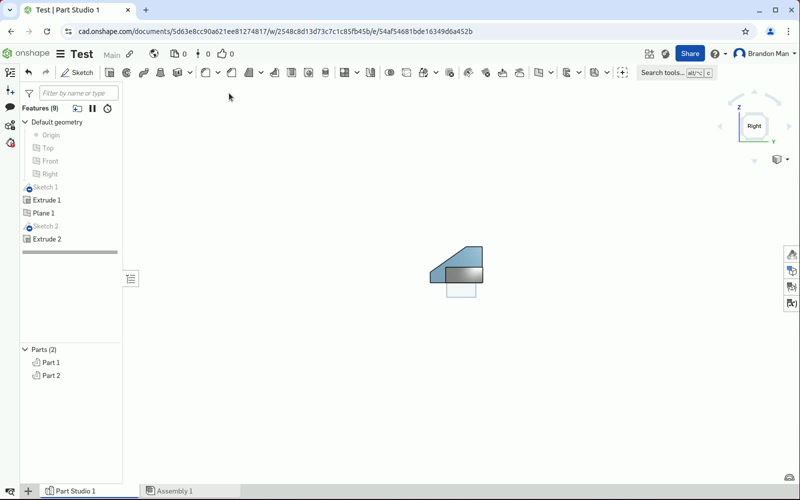
mouse_move(541, 75)
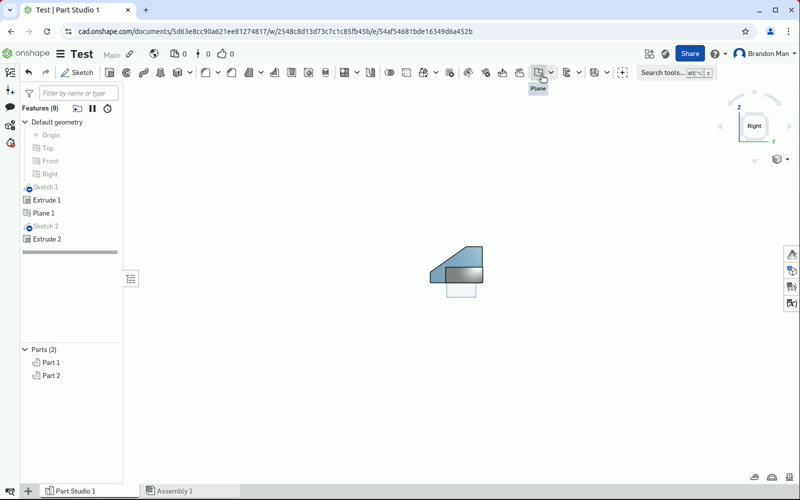
click(541, 75)
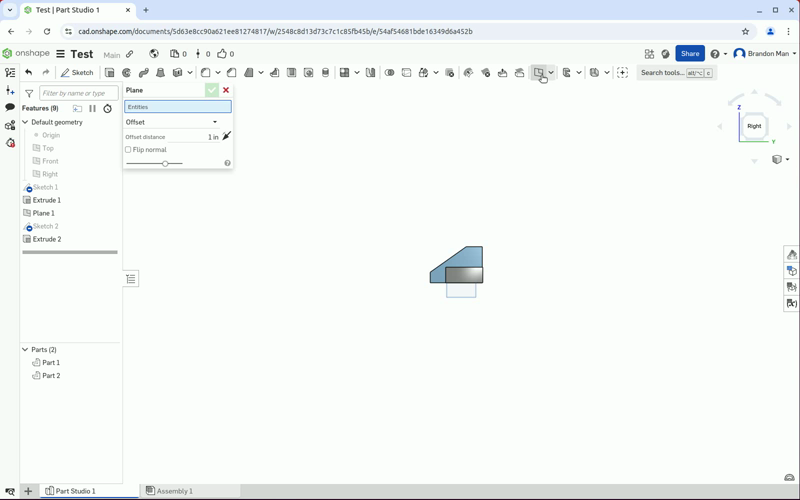
mouse_move(73, 176)
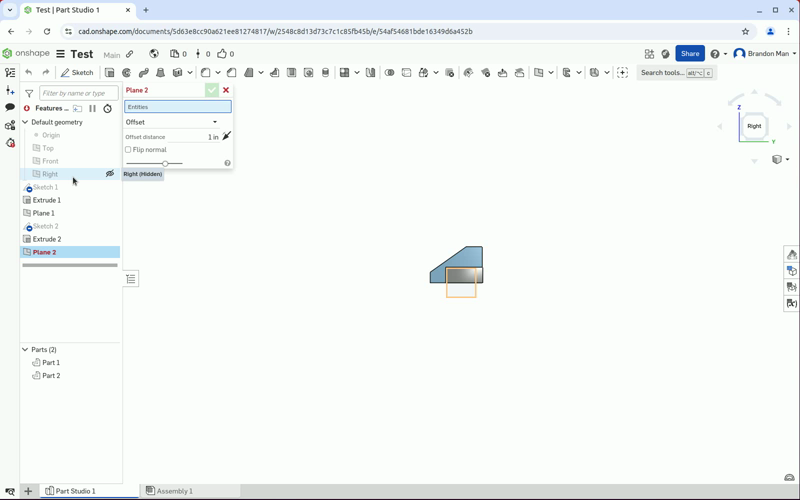
click(73, 176)
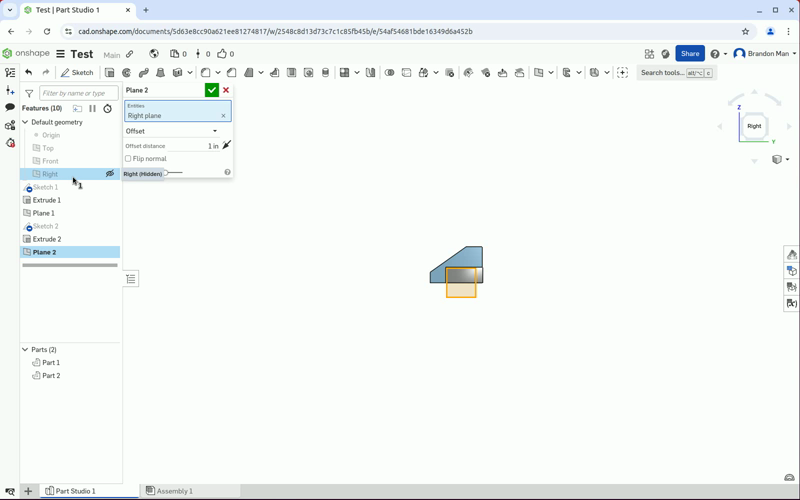
key(tab, 2)
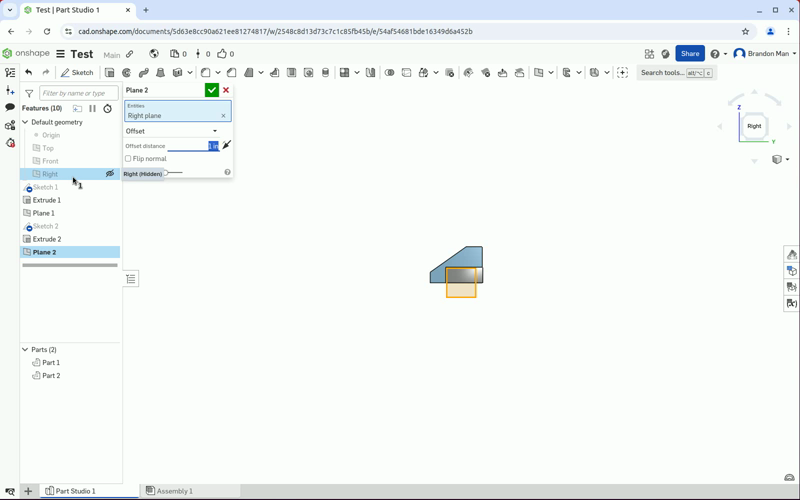
text(19.966)
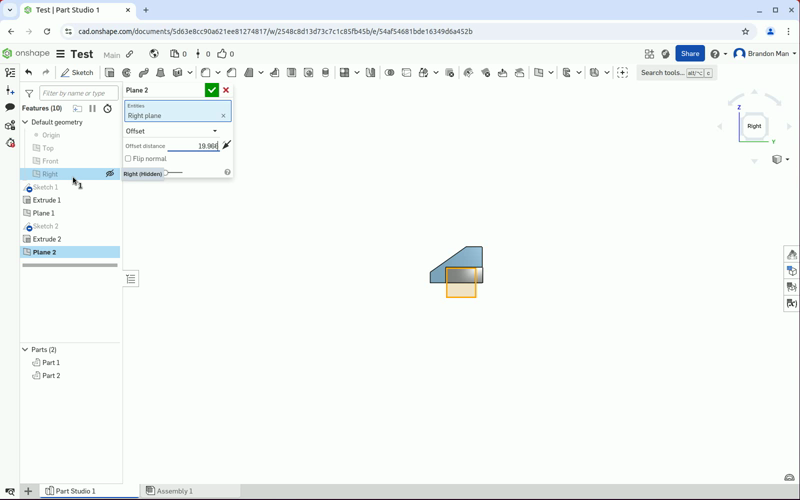
key(enter, 2)
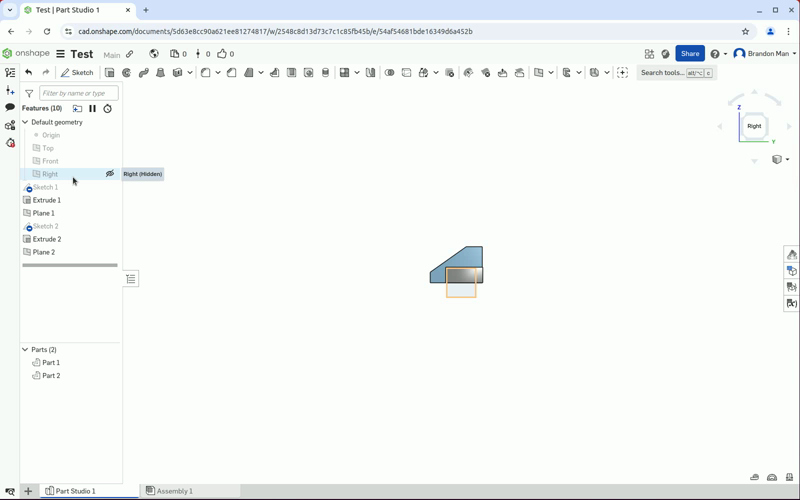
key(shift+s)
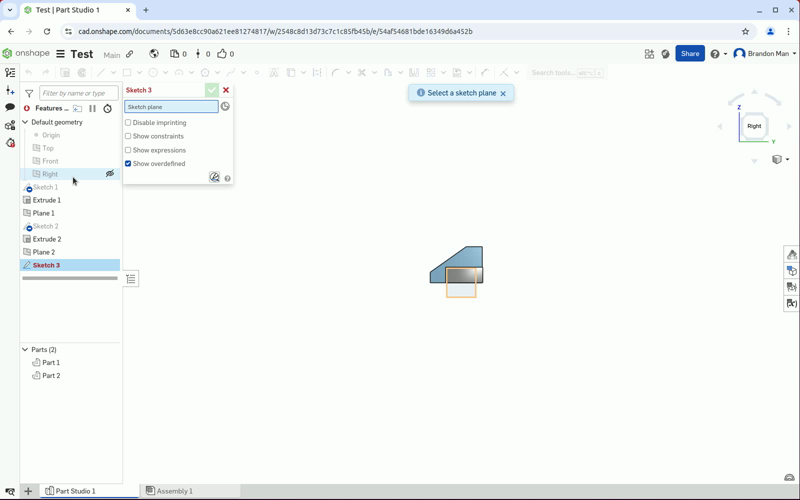
mouse_move(73, 254)
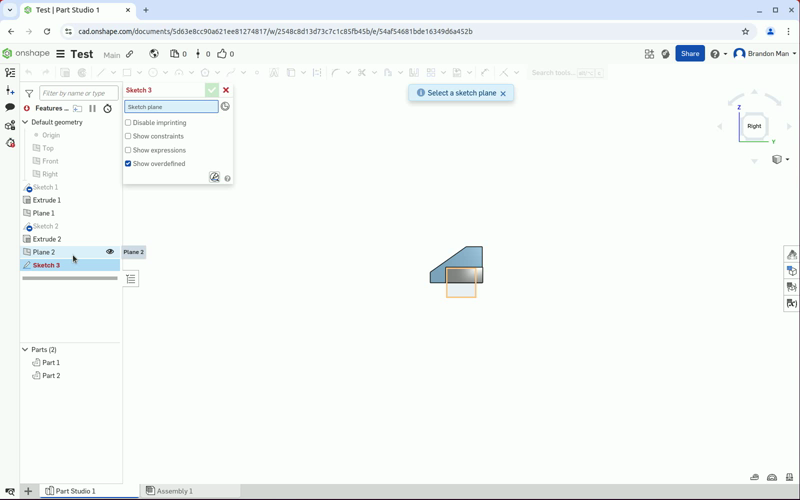
click(73, 254)
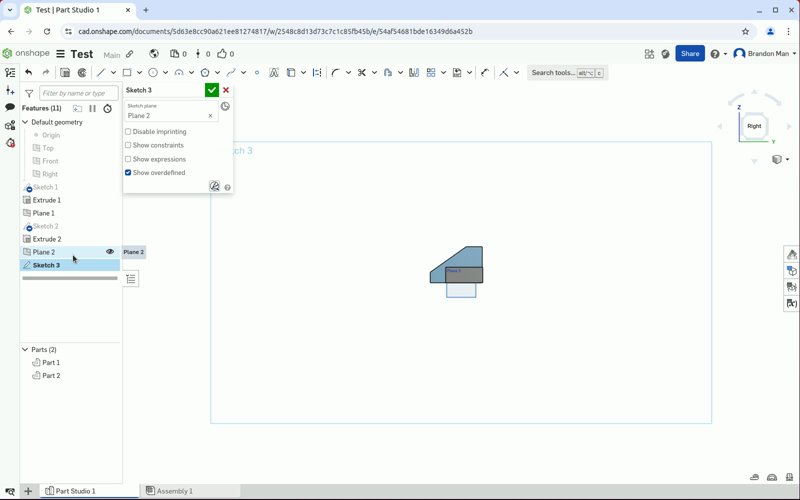
mouse_move(73, 352)
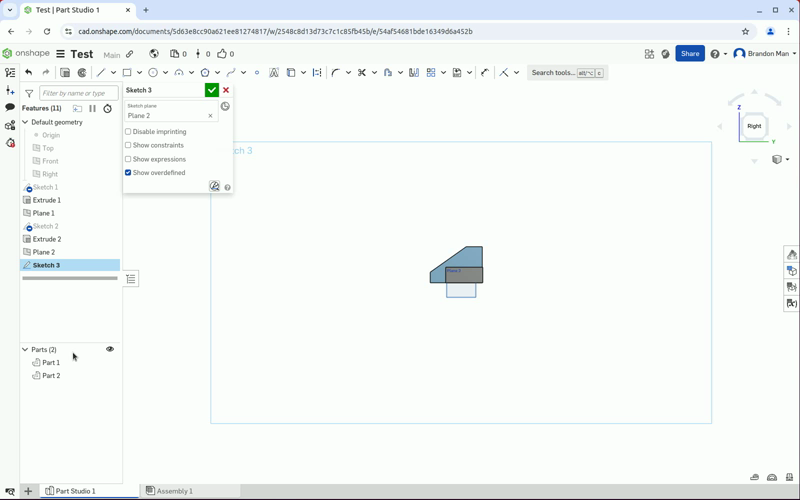
key(y)
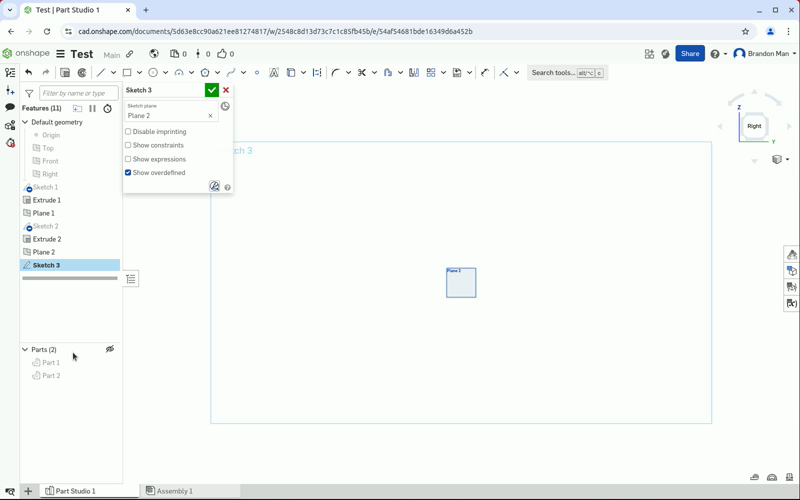
key(l)
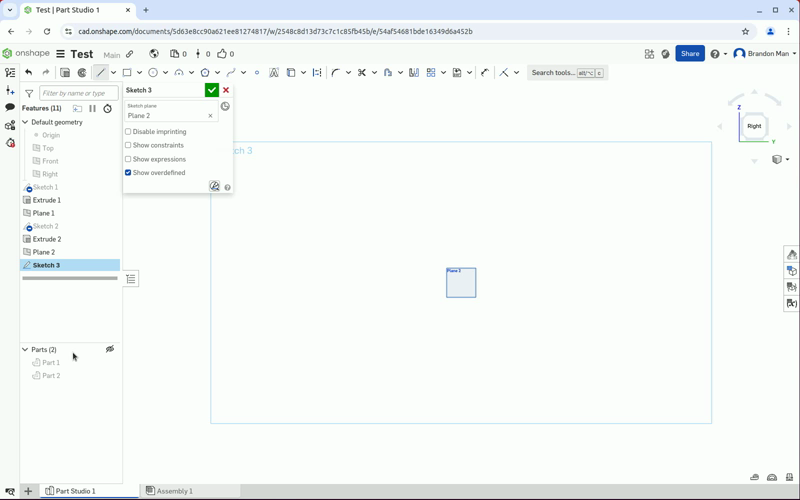
key_down(shift)
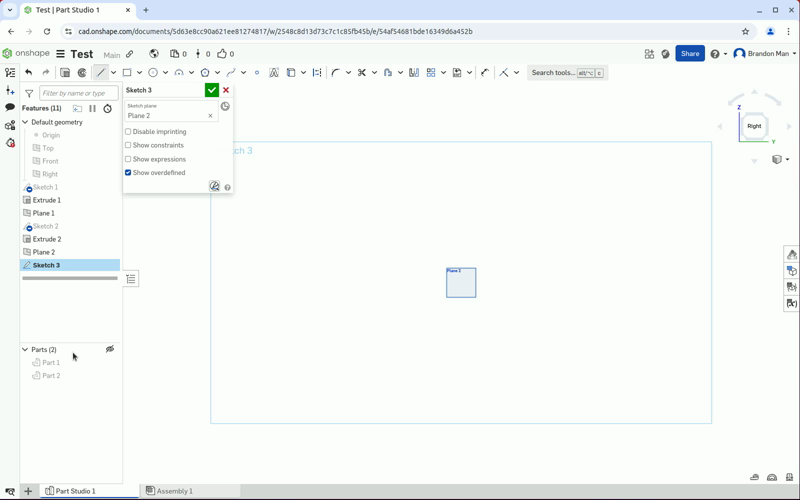
mouse_move(445, 282)
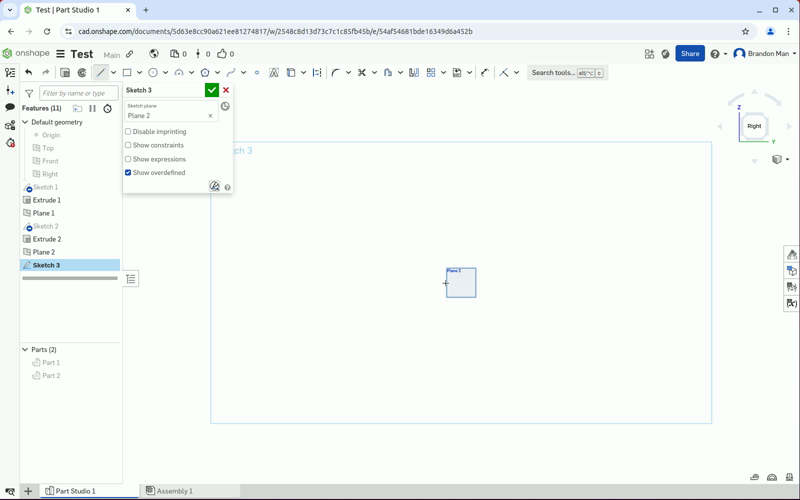
click(445, 282)
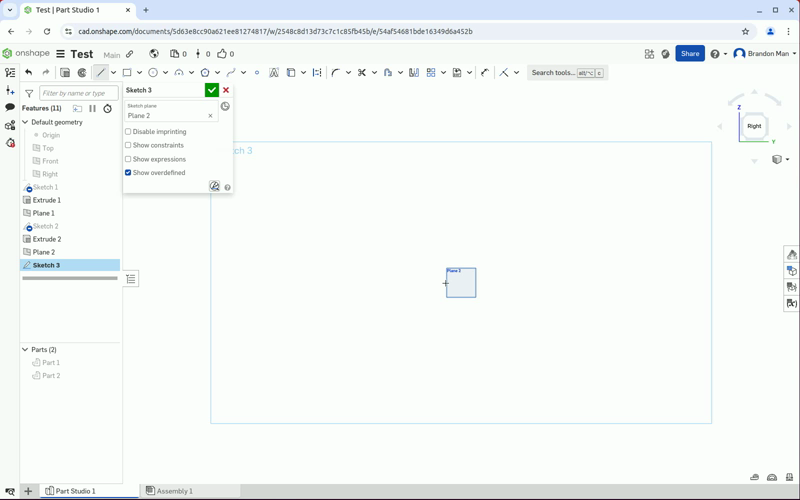
key_up(shift)
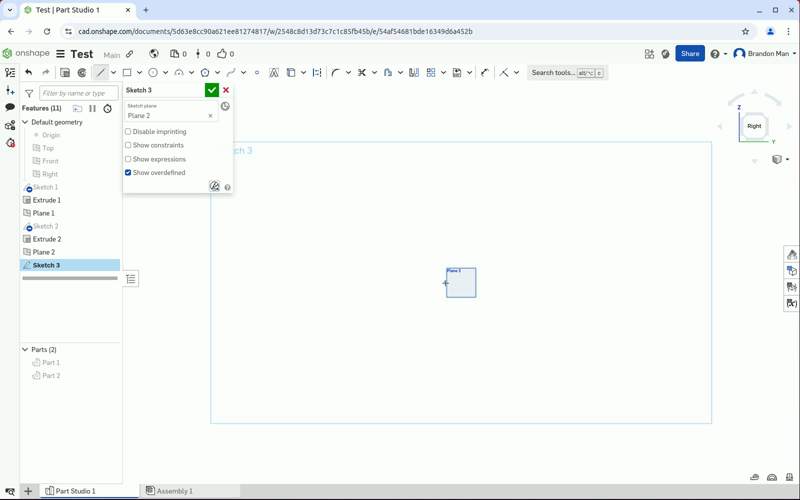
key_down(shift)
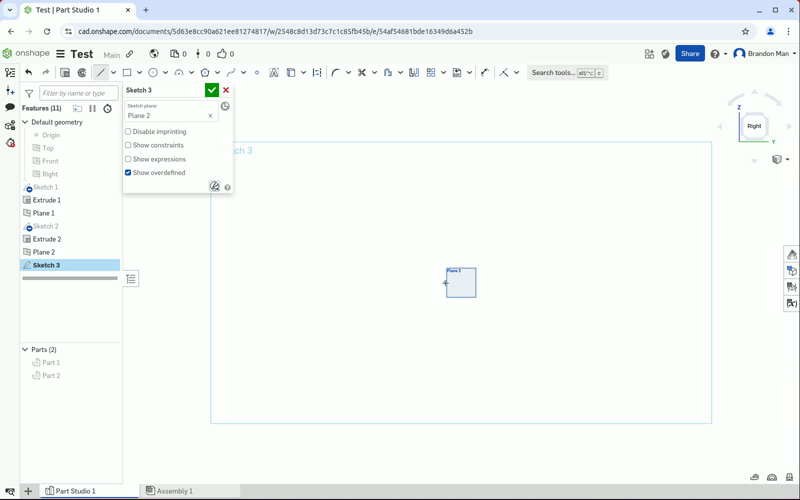
mouse_move(475, 282)
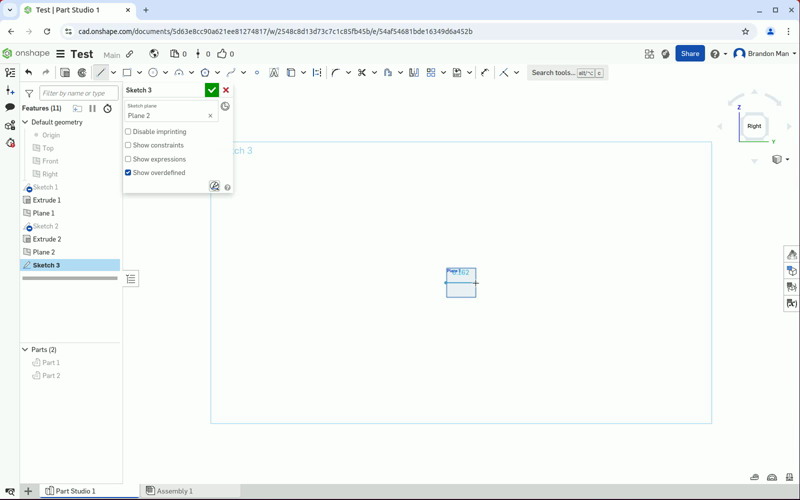
mouse_move(482, 282)
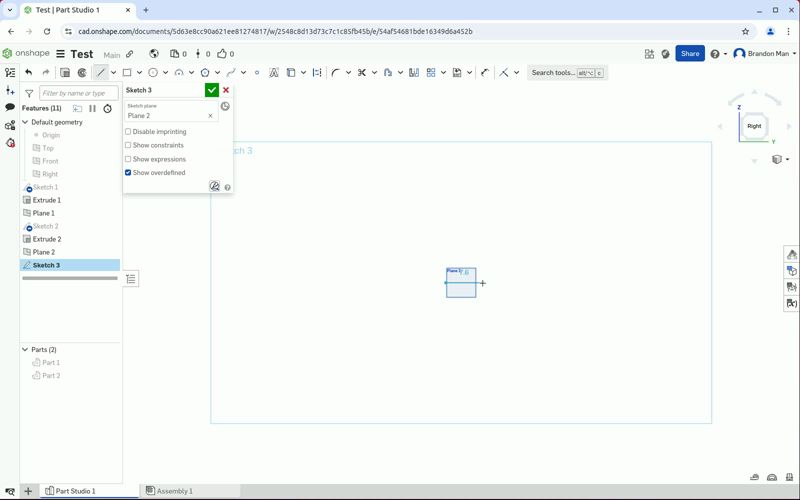
click(482, 282)
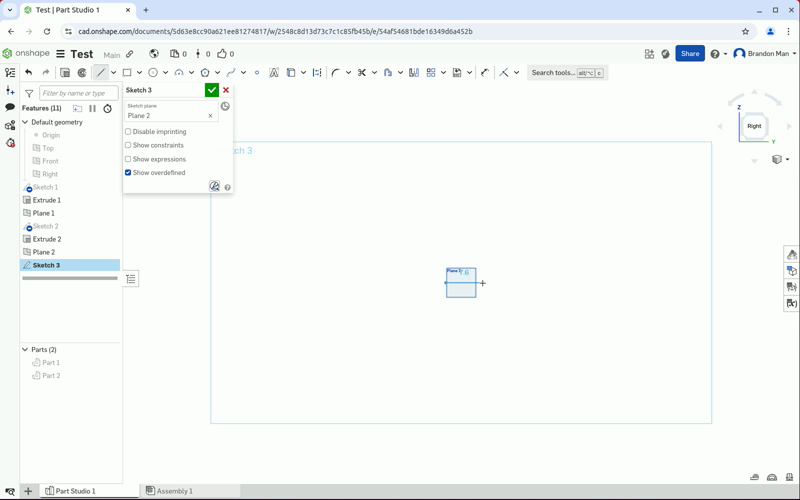
key_up(shift)
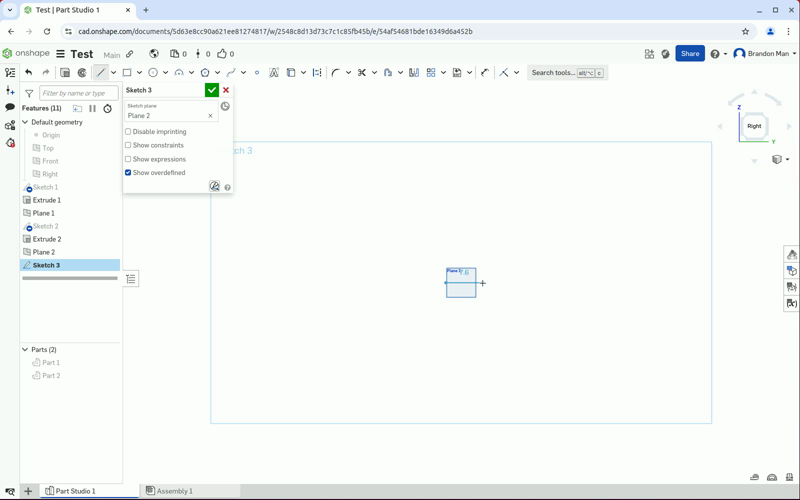
key_down(shift)
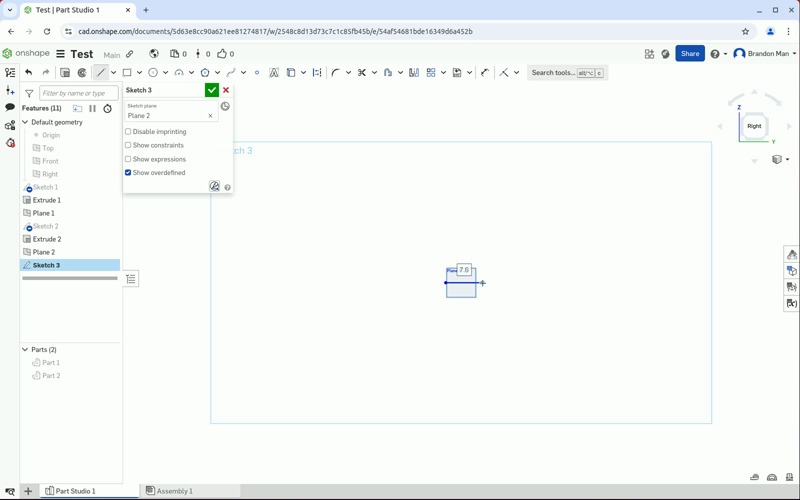
mouse_move(512, 282)
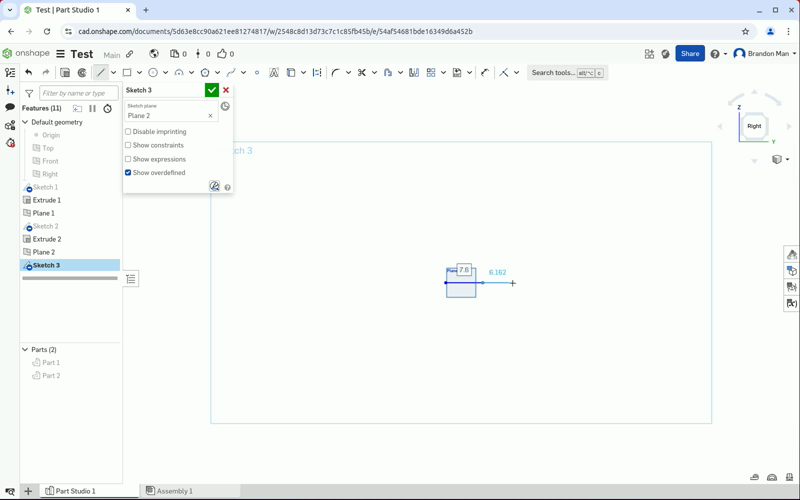
mouse_move(482, 267)
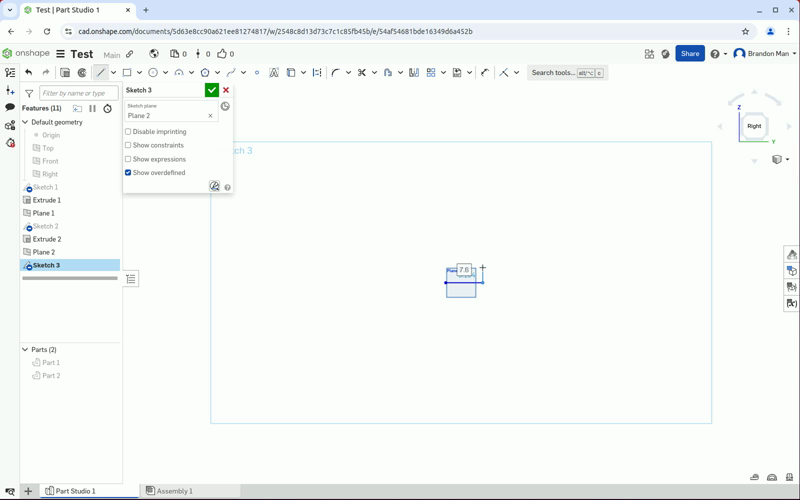
click(482, 267)
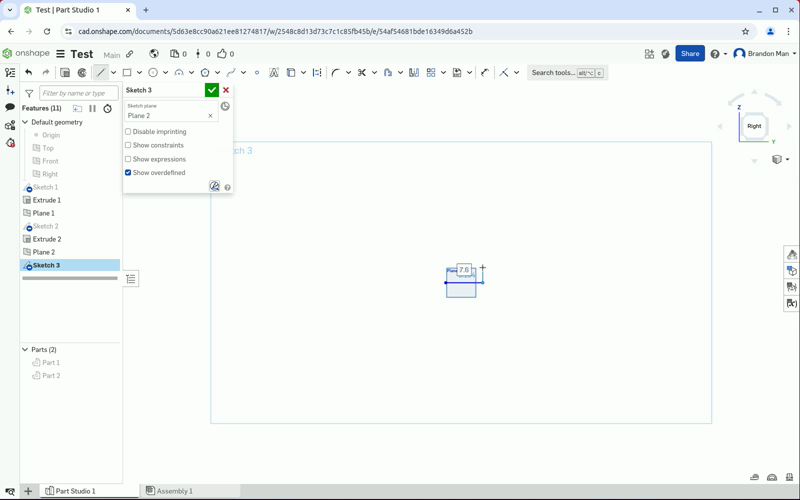
key_up(shift)
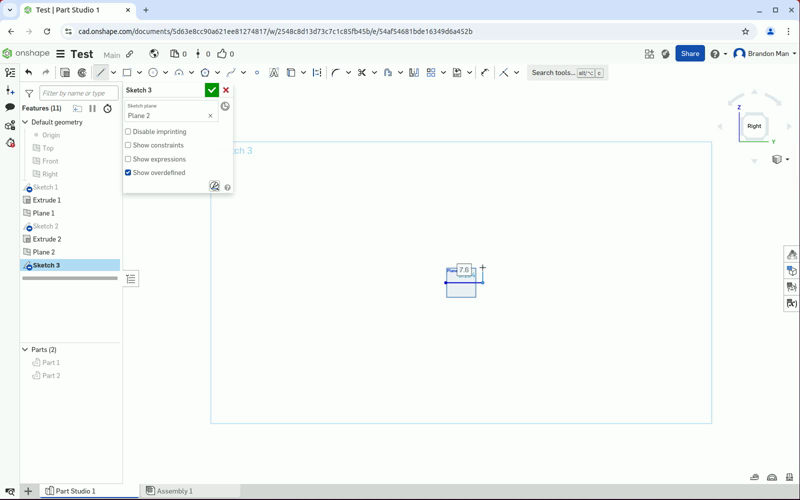
key_down(shift)
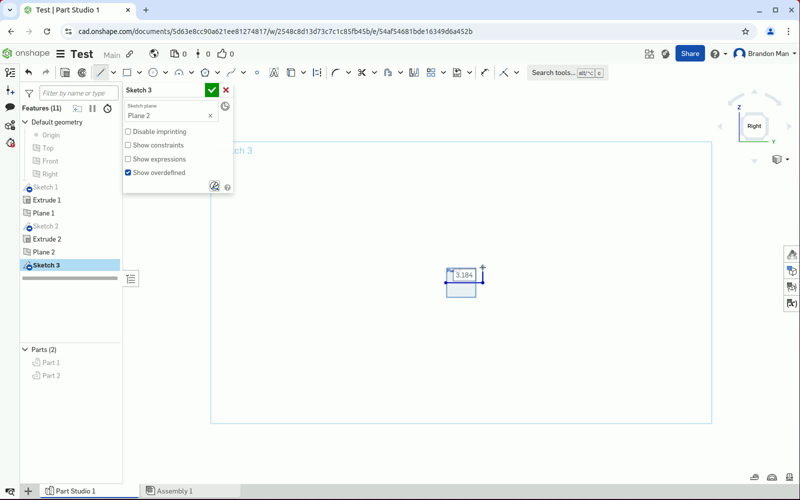
mouse_move(512, 267)
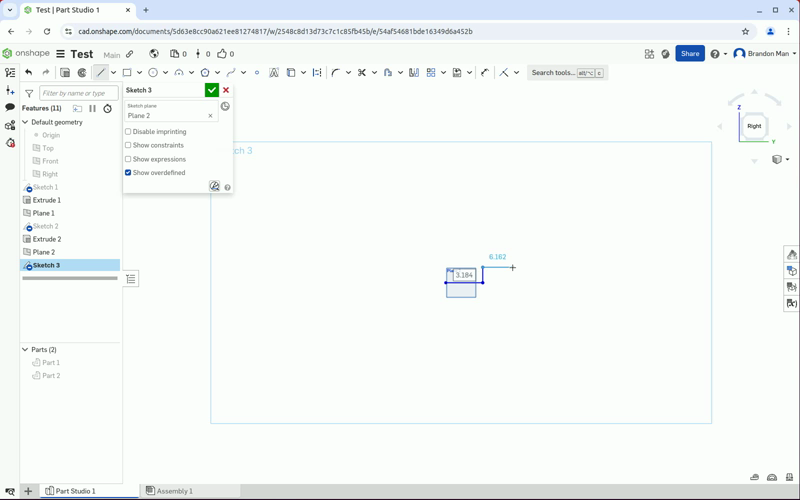
mouse_move(445, 267)
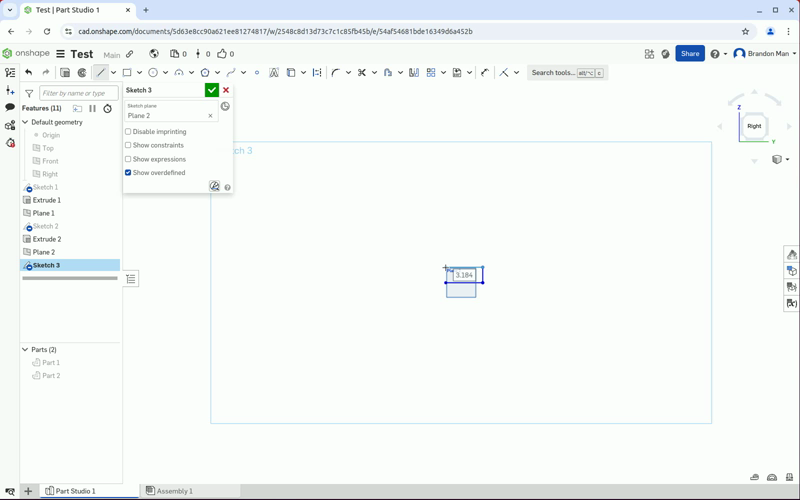
click(445, 267)
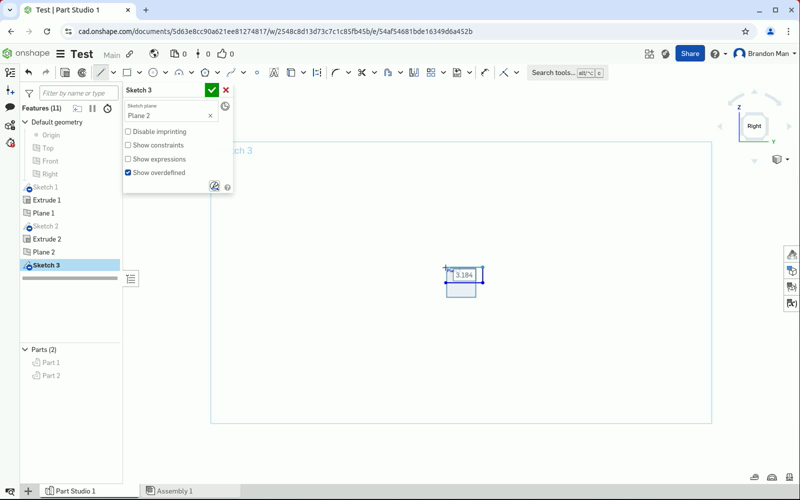
key_up(shift)
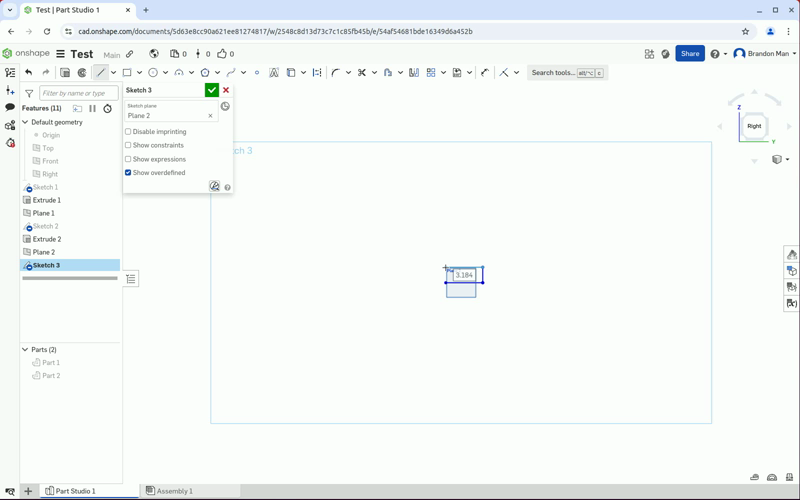
mouse_move(475, 267)
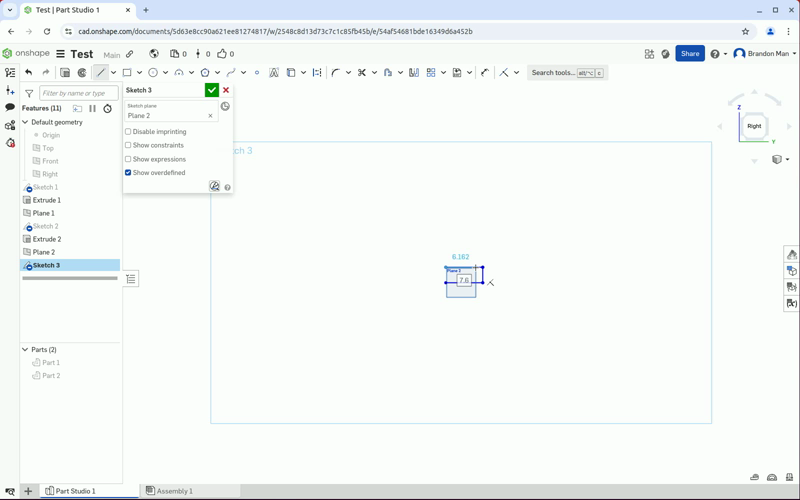
key_down(shift)
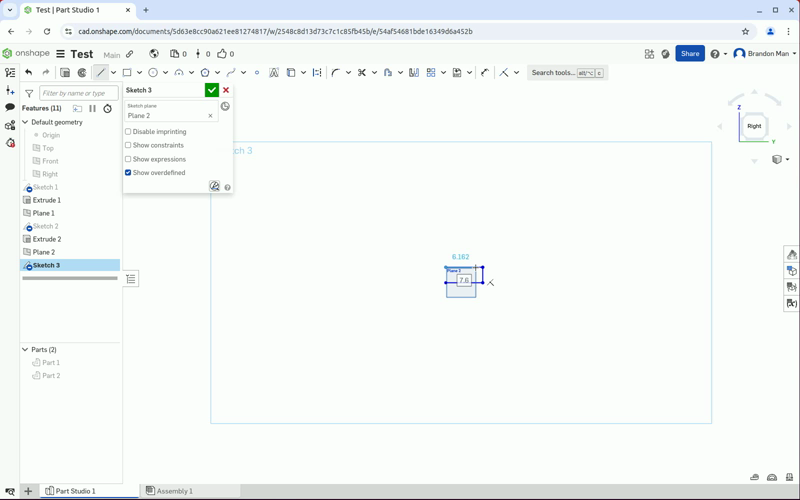
mouse_move(445, 282)
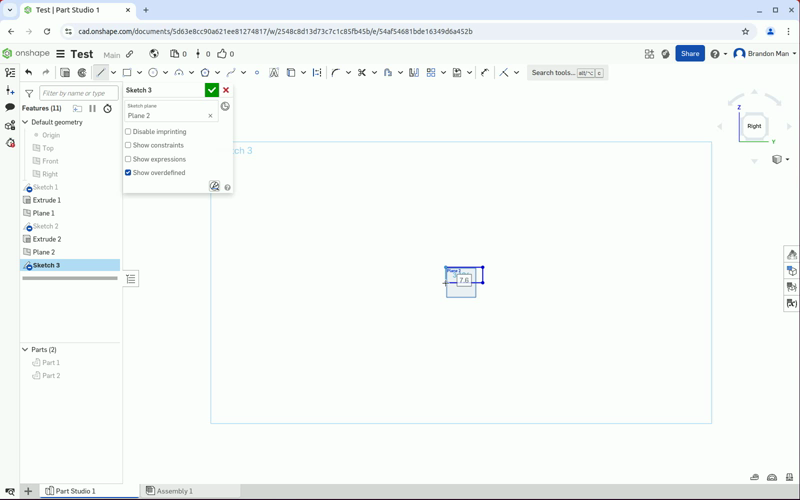
key_up(shift)
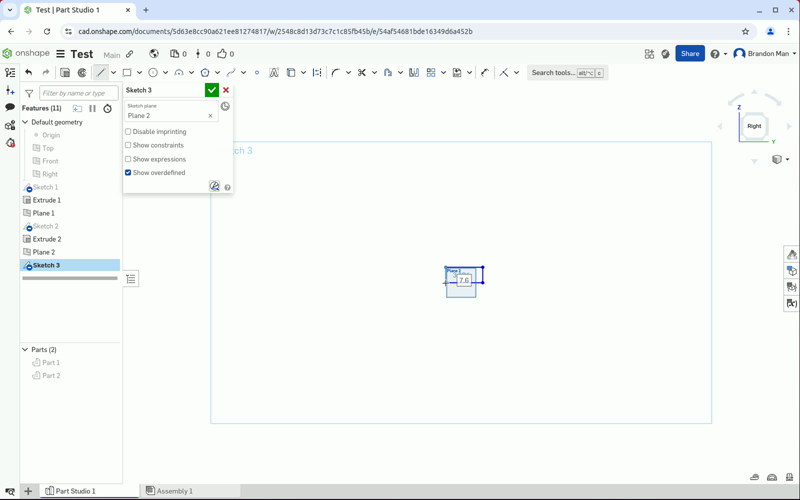
click(445, 282)
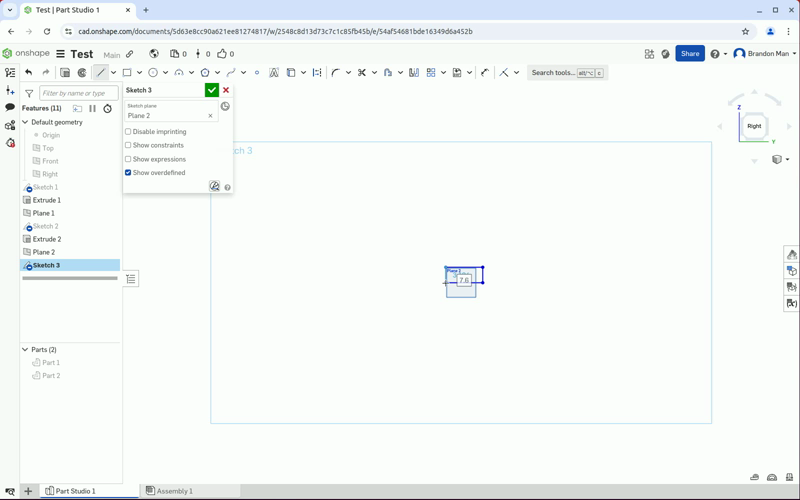
key(esc)
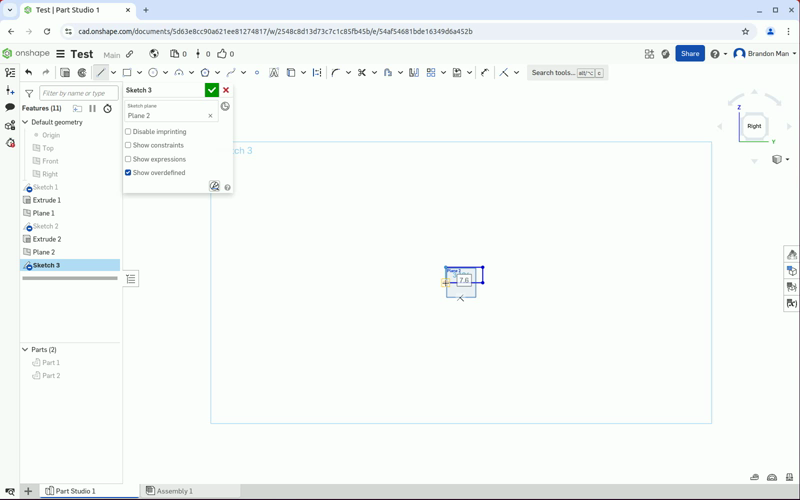
mouse_move(477, 276)
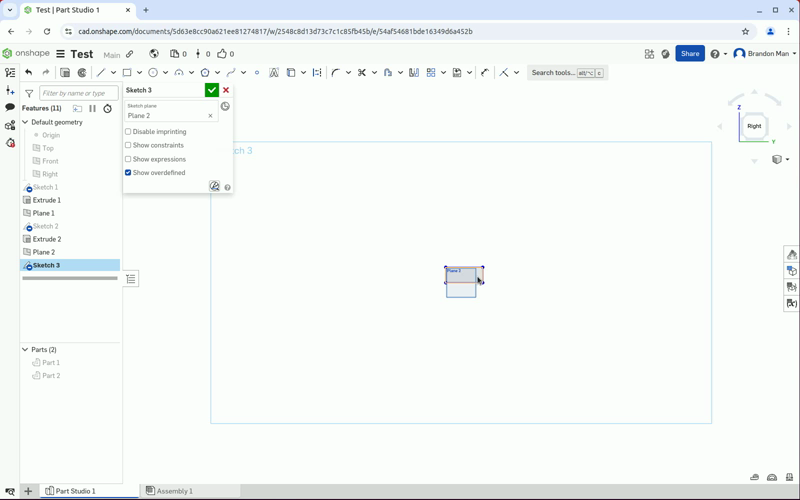
scroll(6)
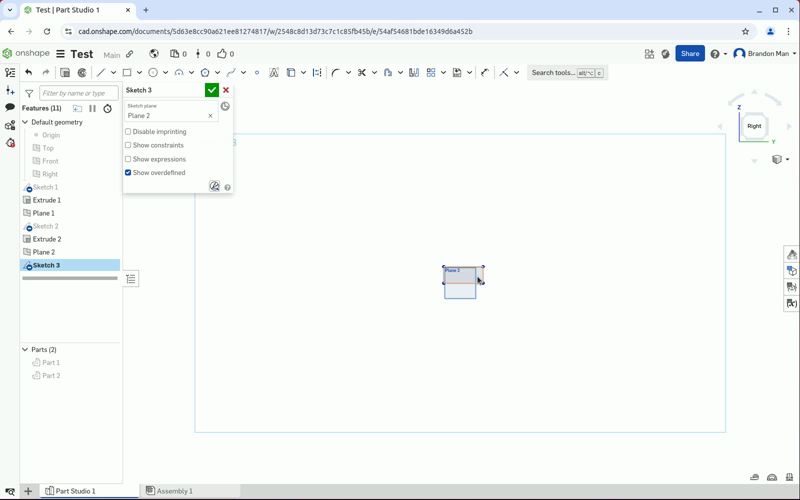
scroll(6)
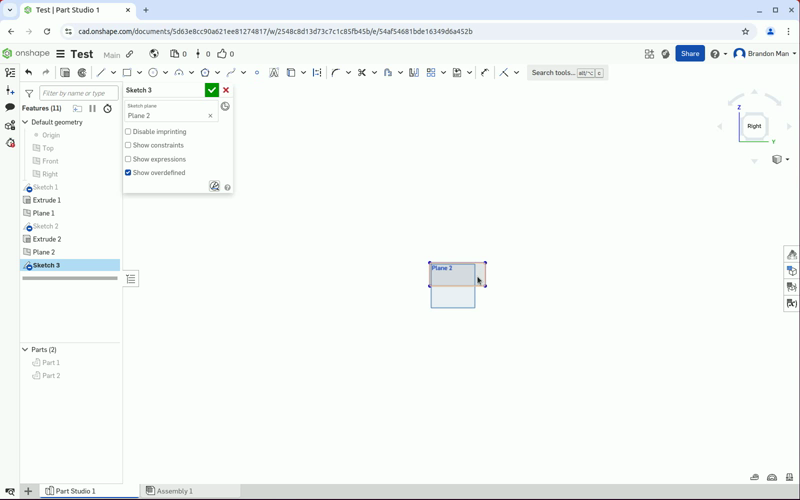
scroll(6)
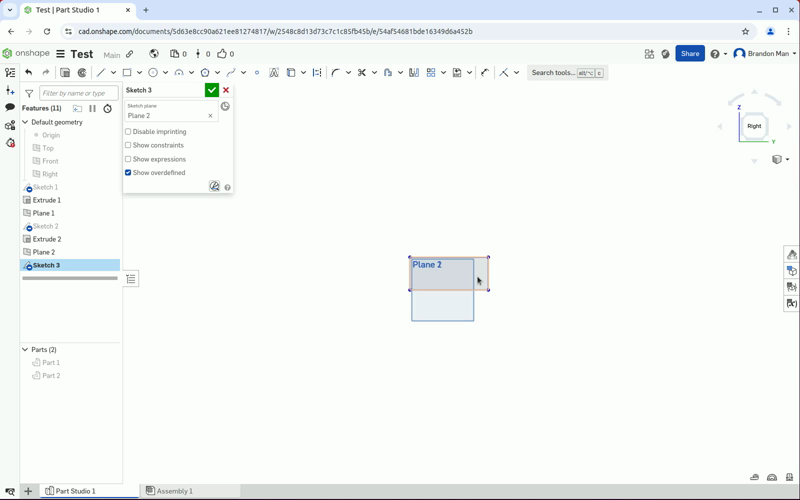
scroll(6)
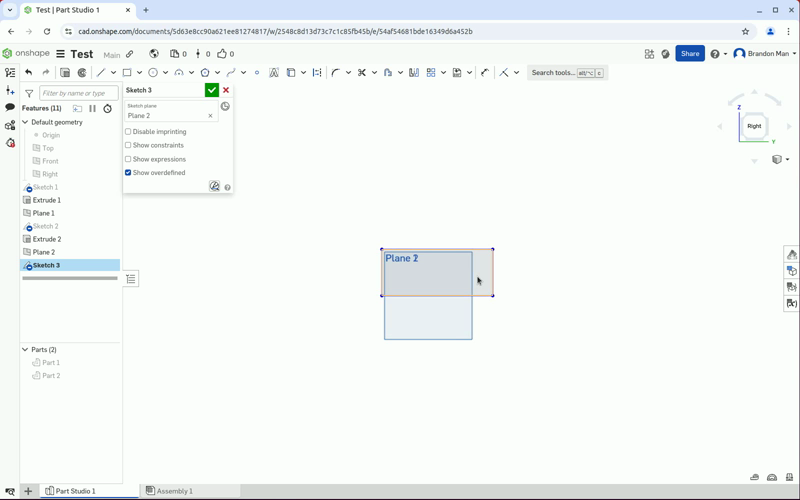
scroll(6)
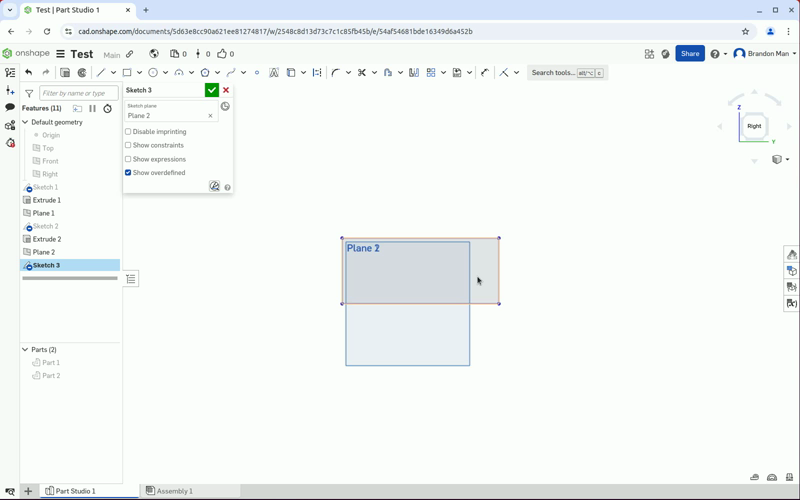
scroll(6)
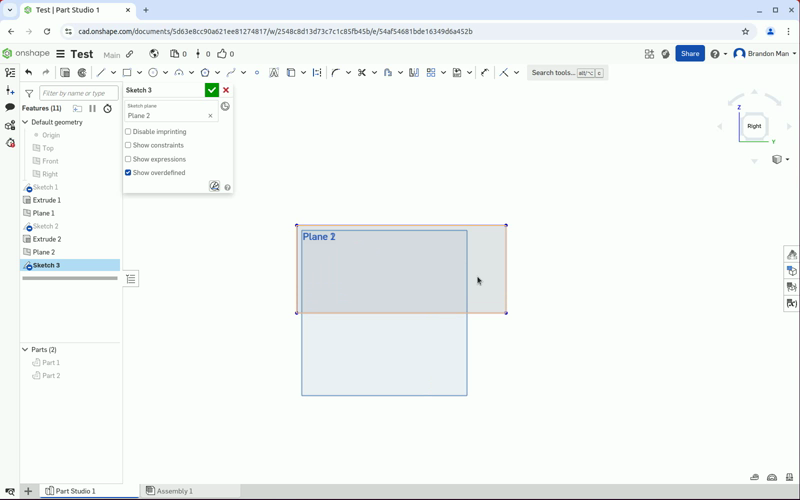
scroll(6)
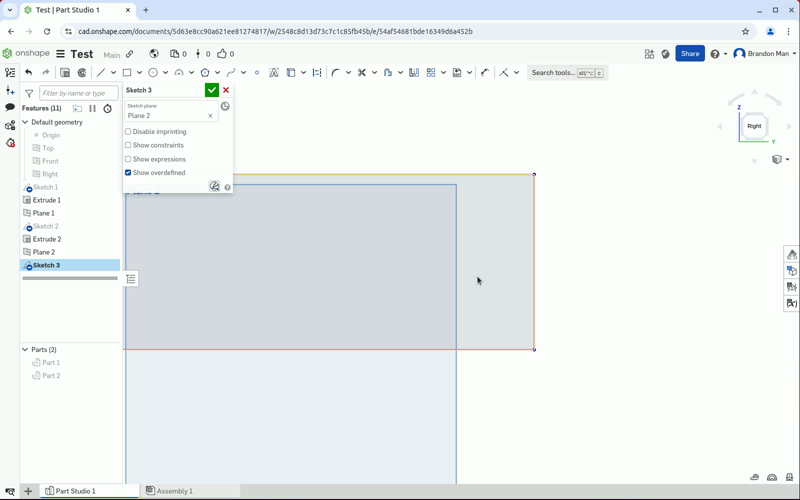
click(477, 276)
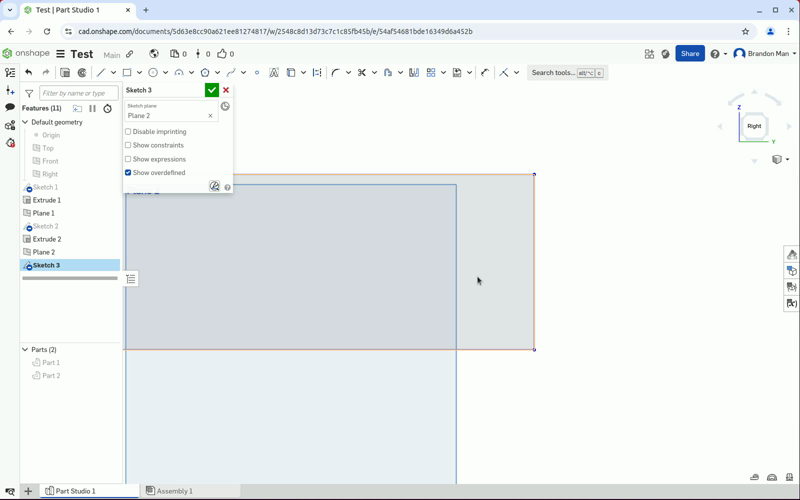
scroll(-6)
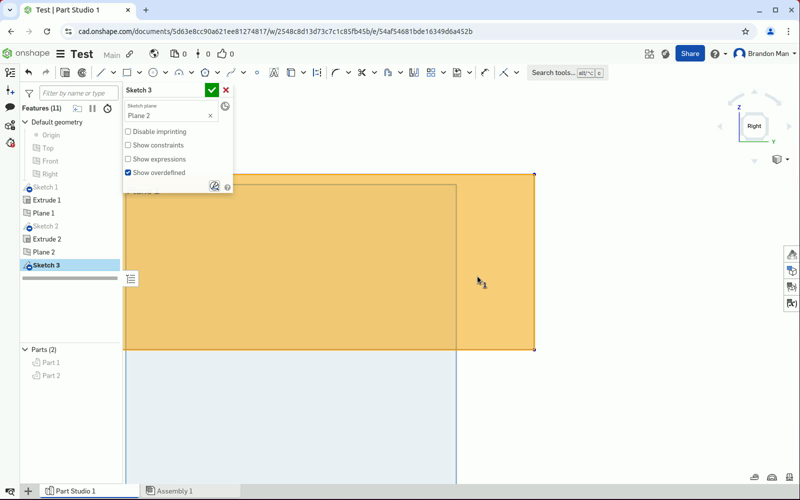
scroll(-6)
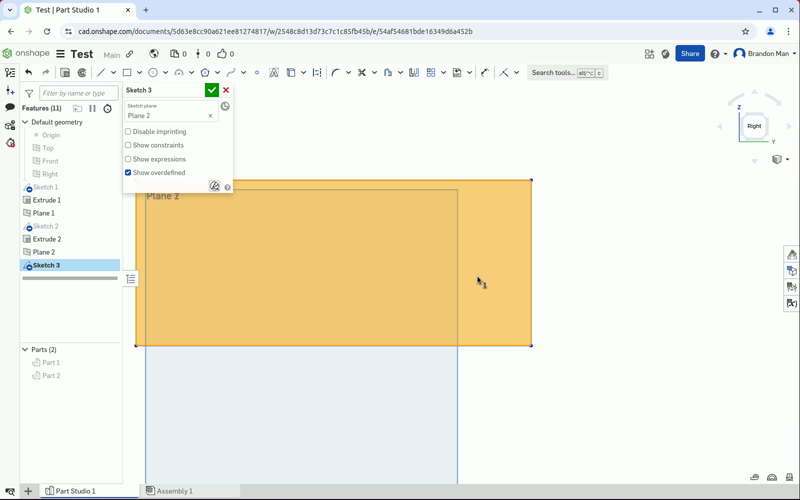
scroll(-6)
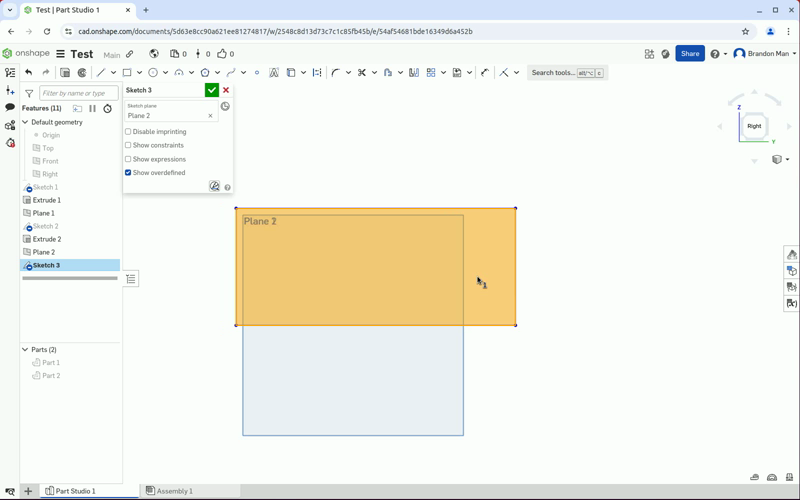
scroll(-6)
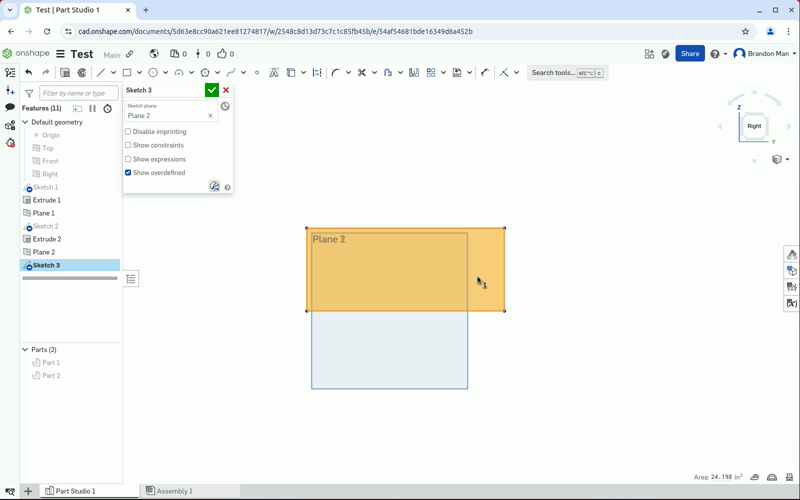
scroll(-6)
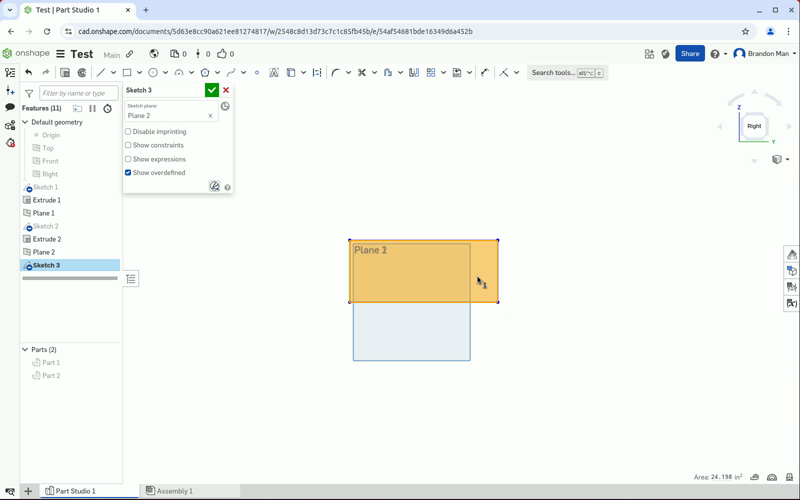
scroll(-6)
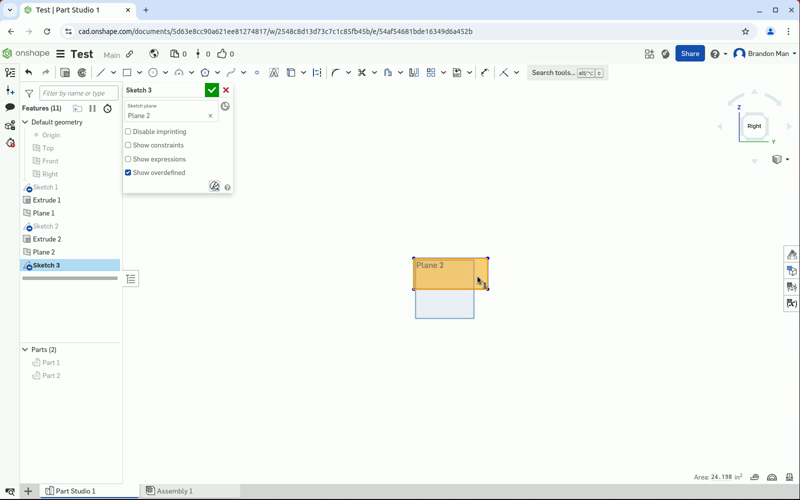
scroll(-6)
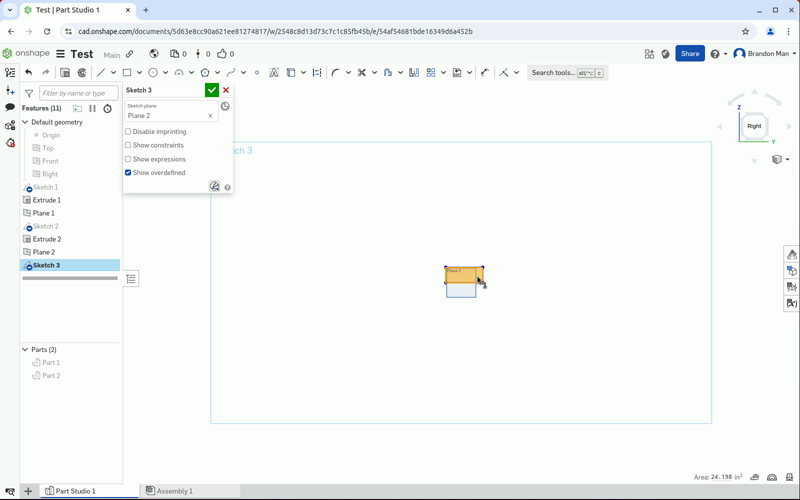
mouse_move(73, 352)
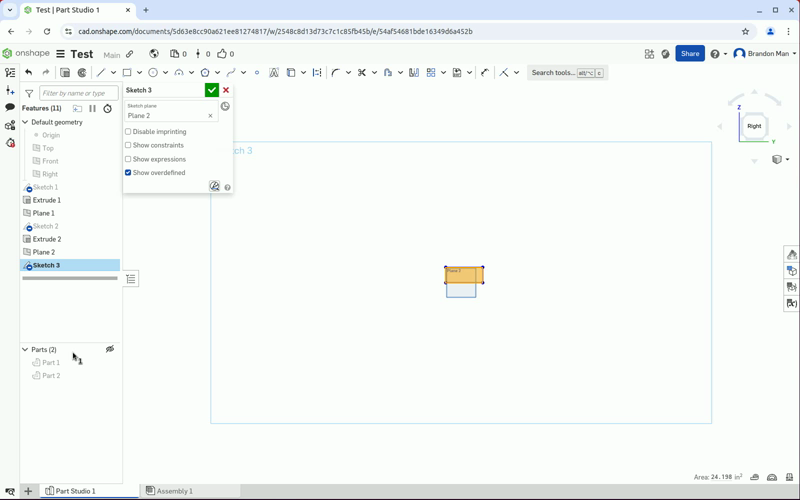
key(shift+y)
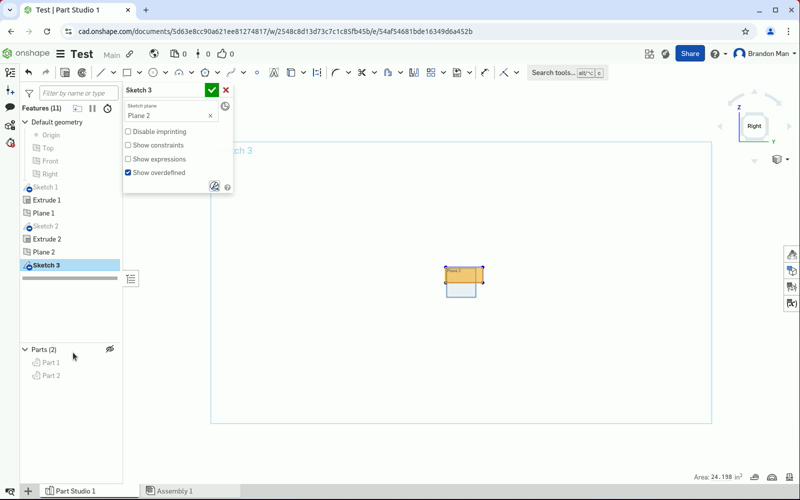
key(shift+e)
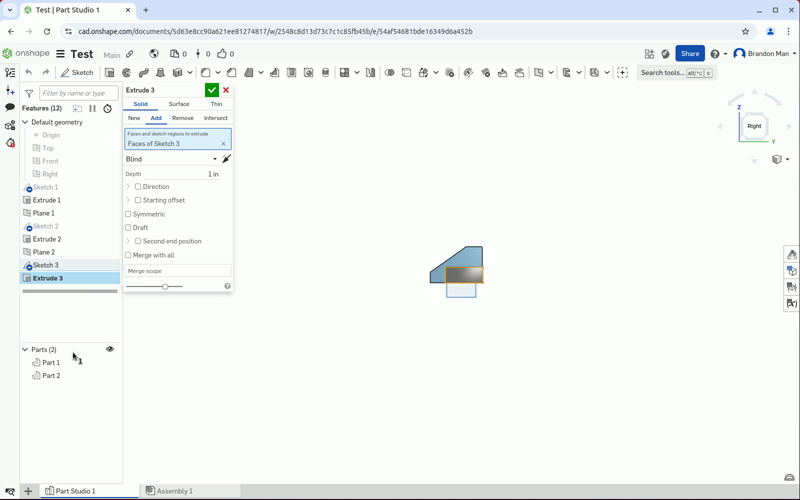
mouse_move(143, 106)
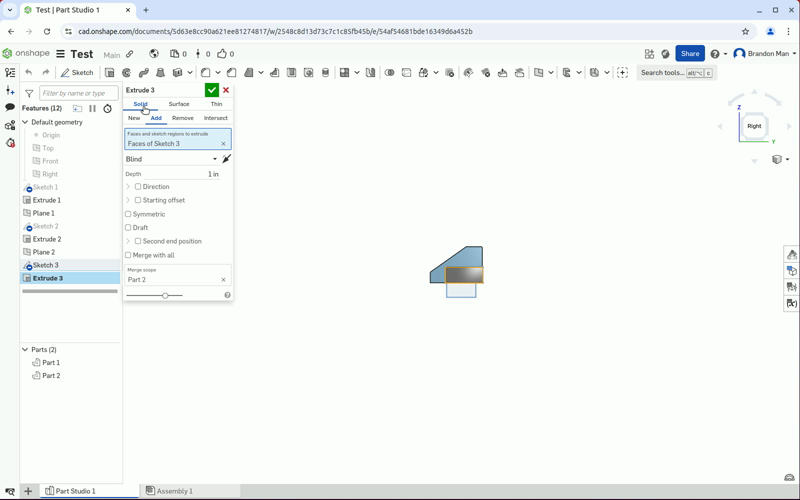
click(143, 106)
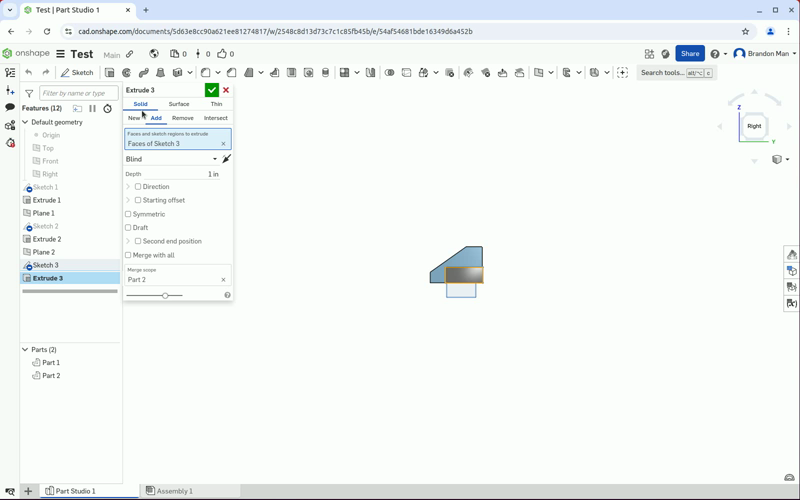
mouse_move(137, 120)
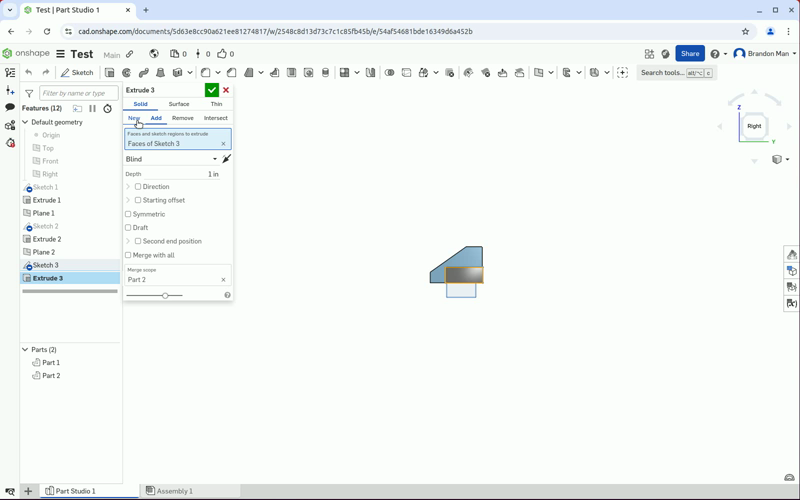
click(137, 120)
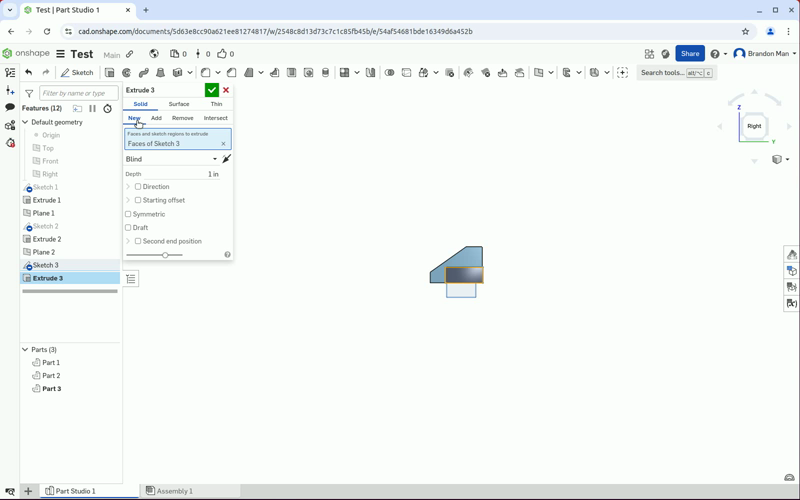
key(tab, 4)
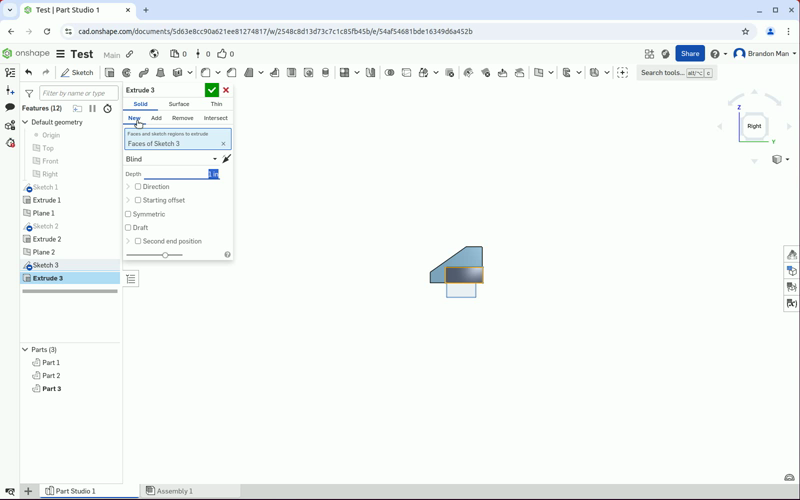
text(3.129)
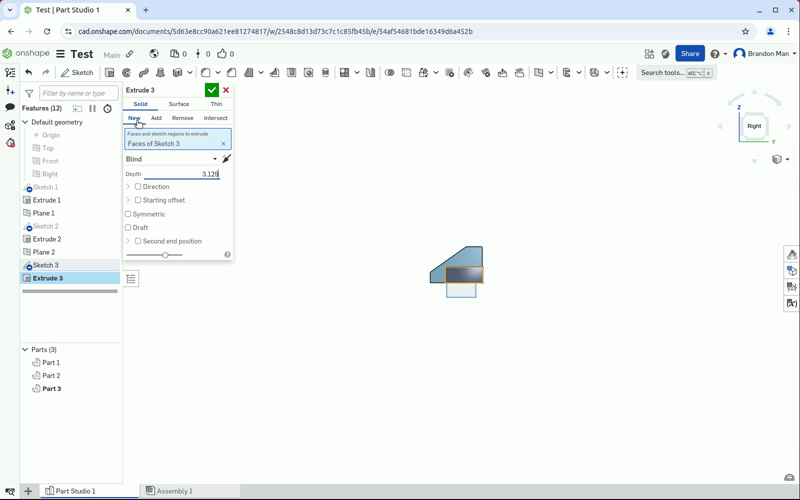
key(enter)
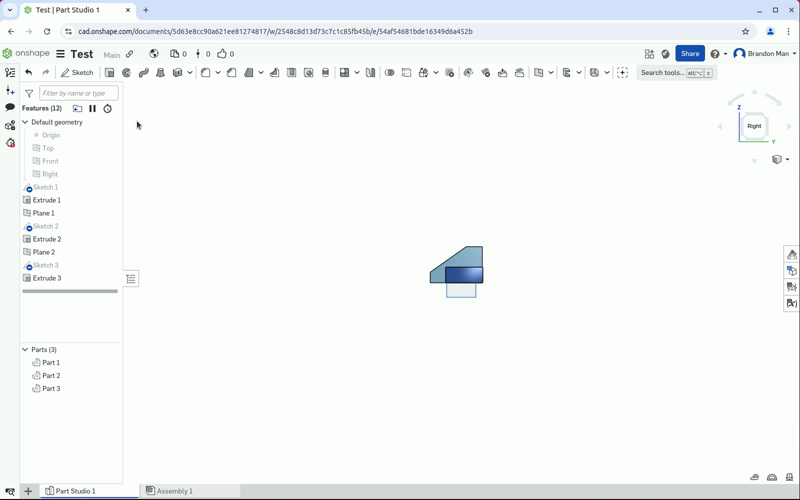
key(shift+h)
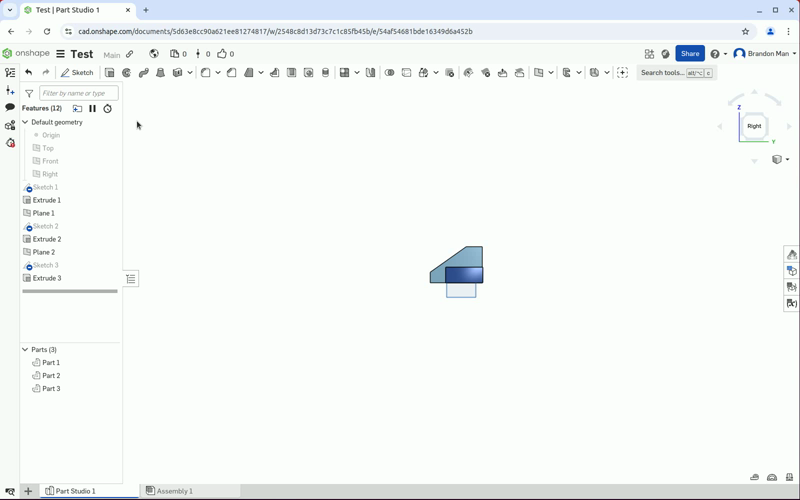
key(shift+h)
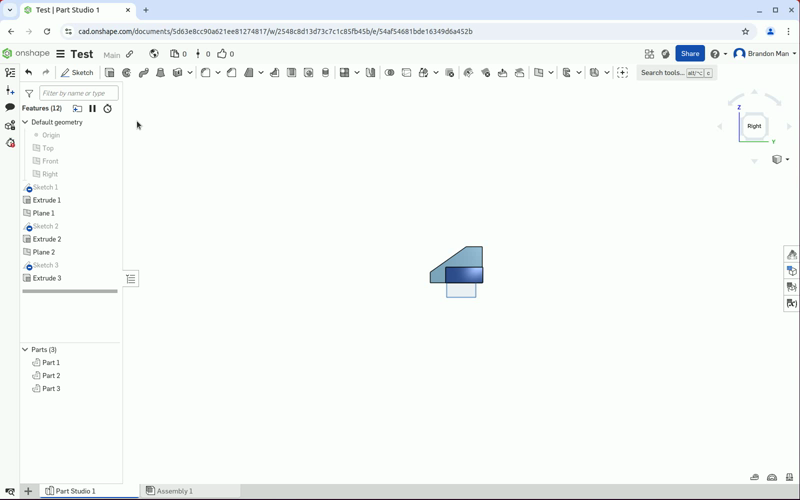
mouse_move(73, 189)
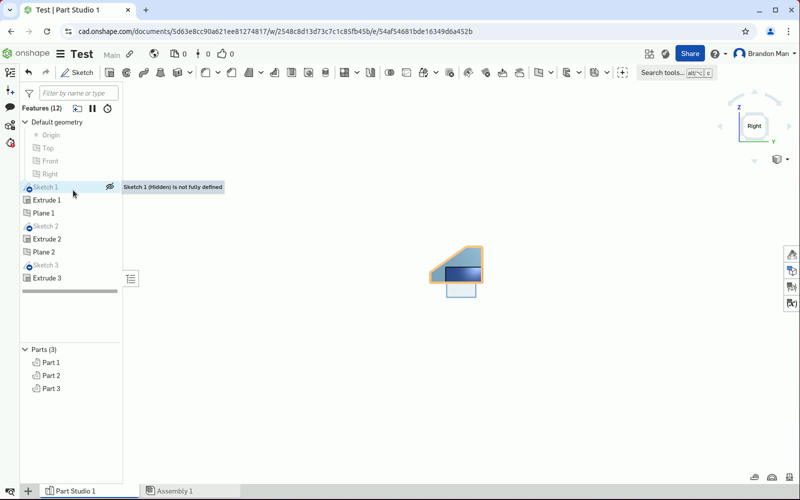
click(73, 189)
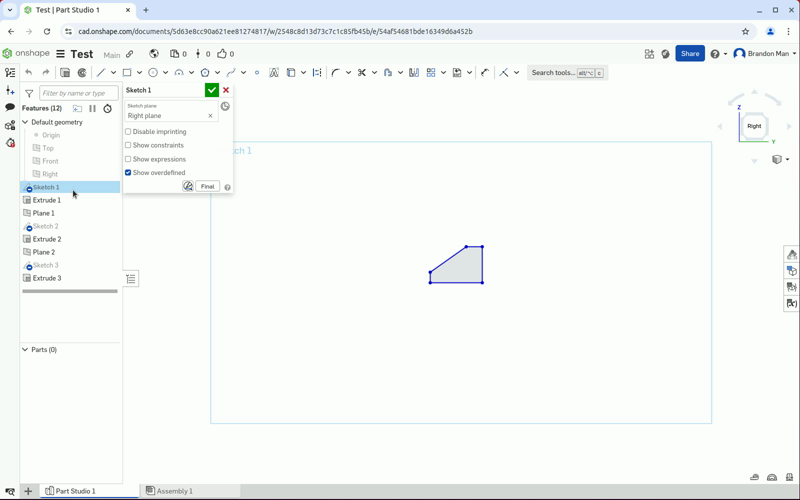
mouse_move(229, 92)
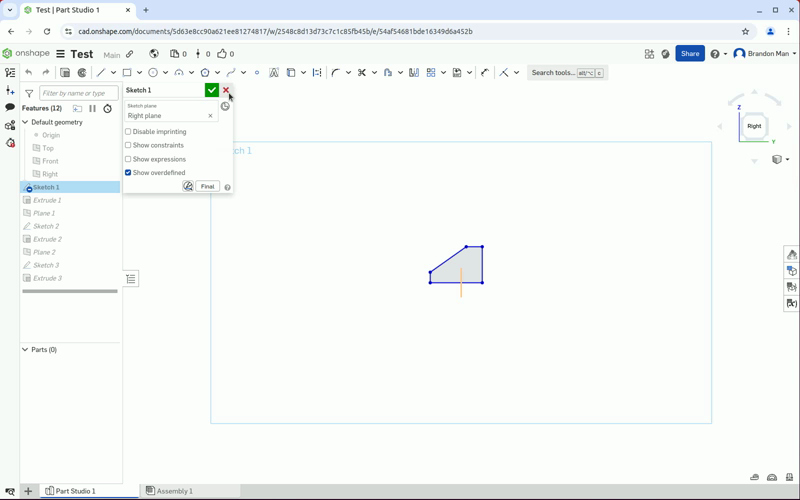
click(229, 92)
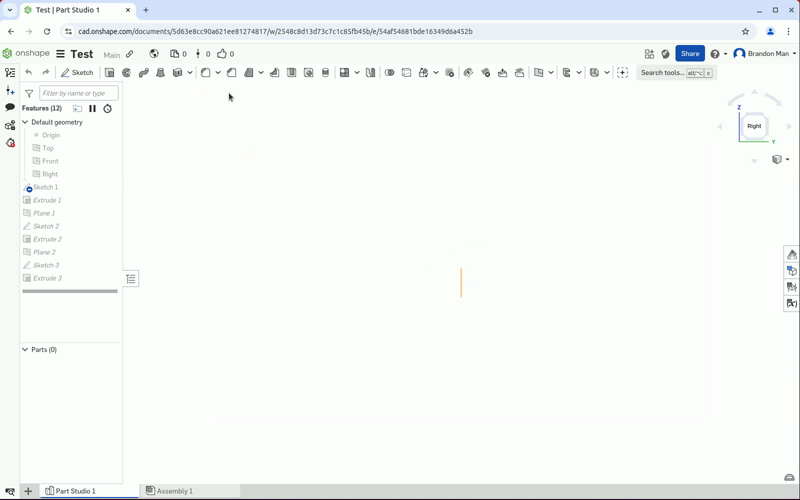
key(shift+s)
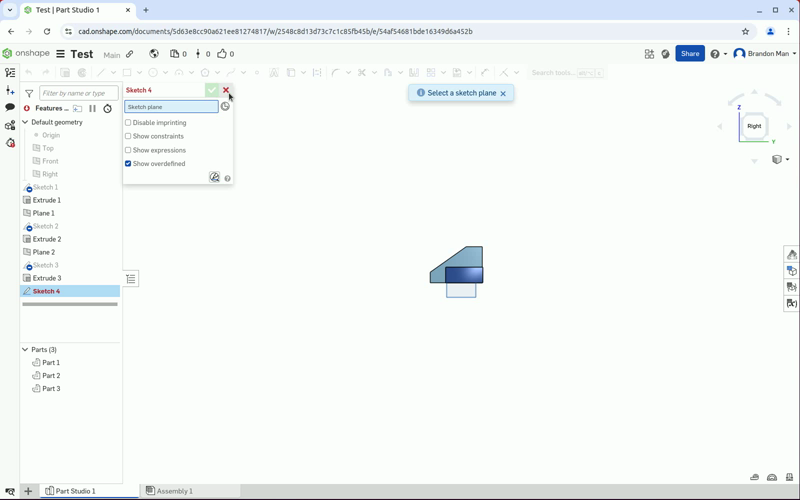
mouse_move(73, 254)
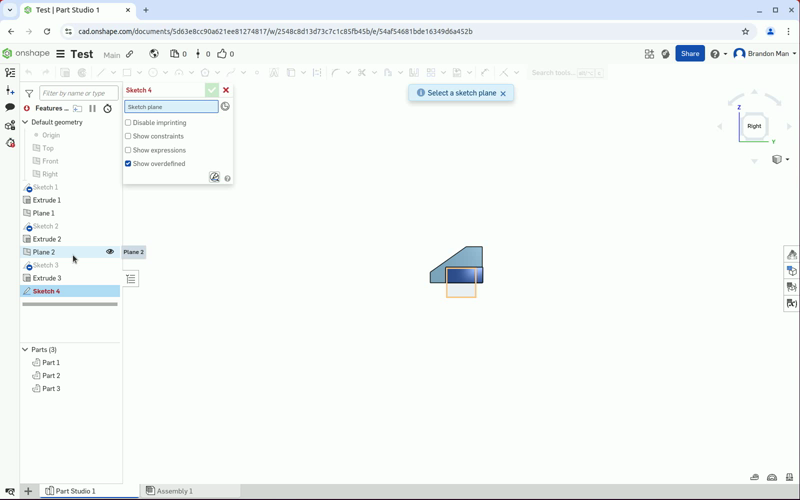
click(73, 254)
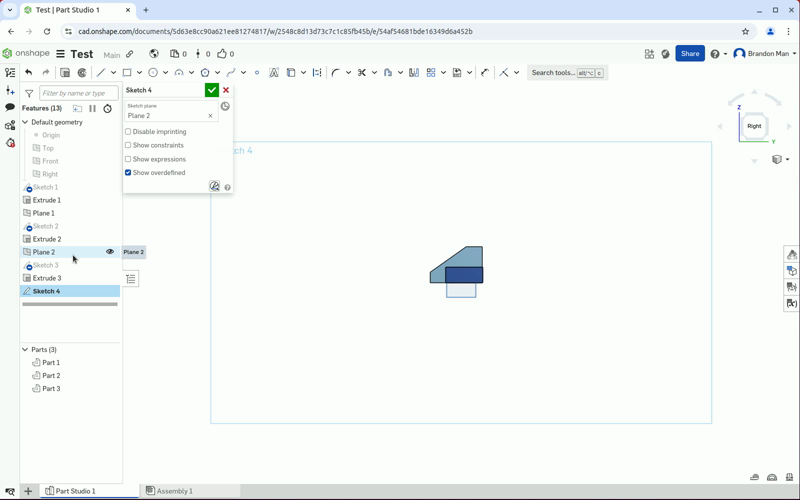
mouse_move(73, 352)
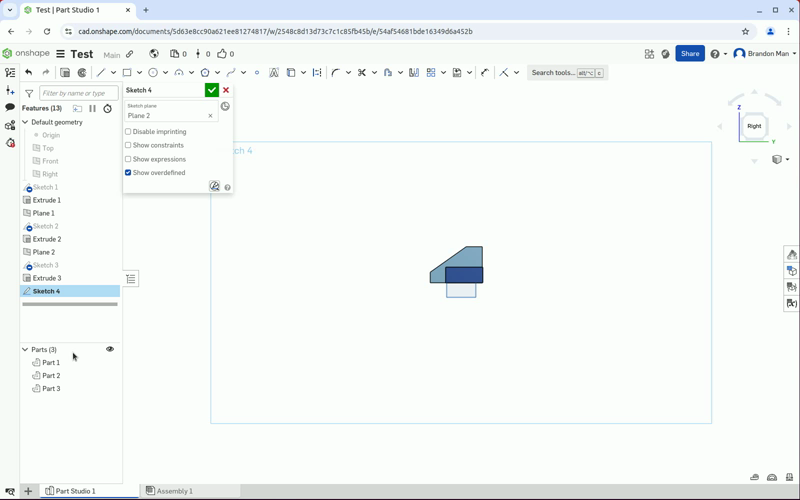
key(y)
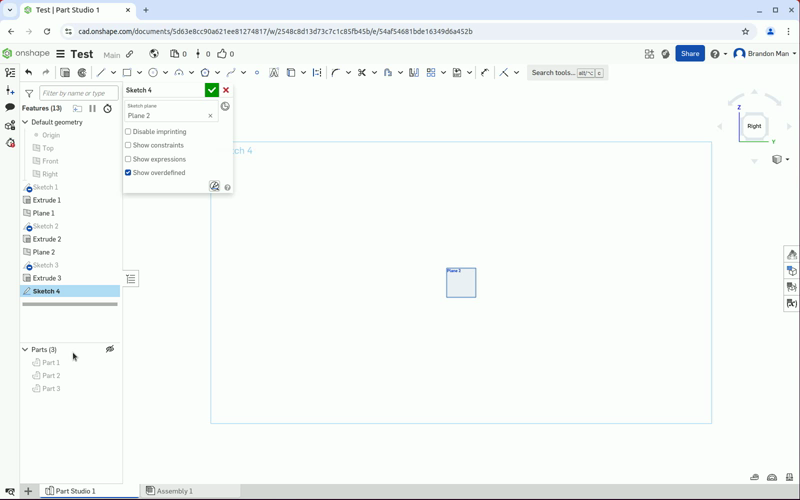
key(l)
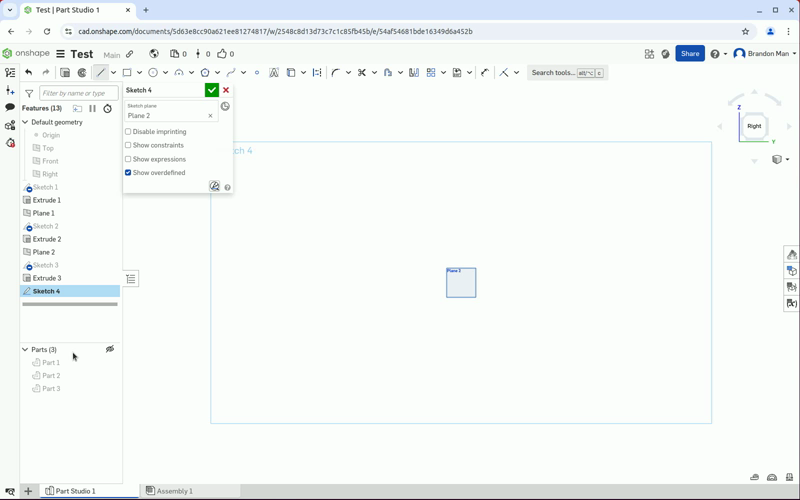
key_down(shift)
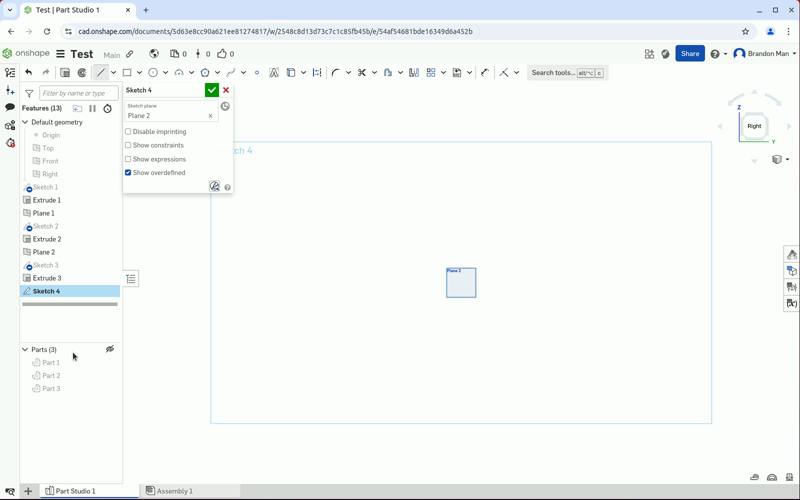
mouse_move(430, 282)
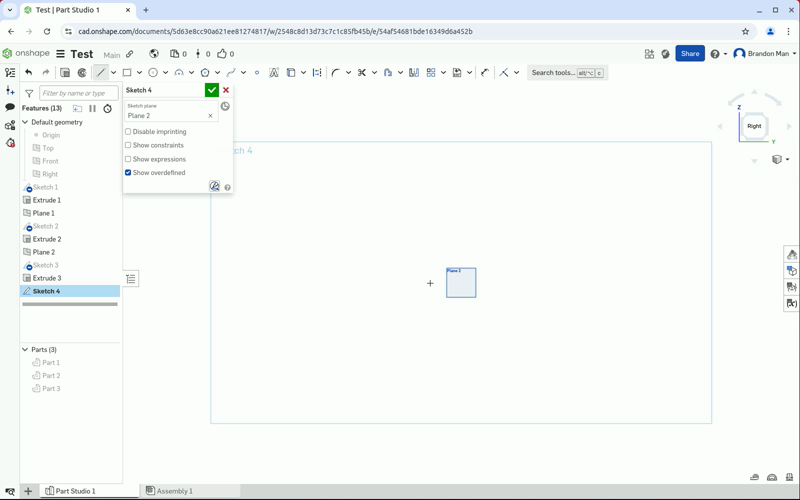
click(430, 282)
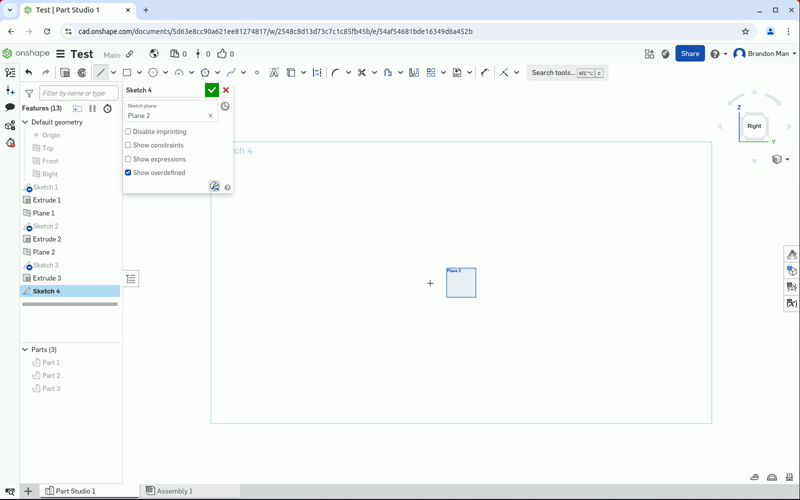
key_up(shift)
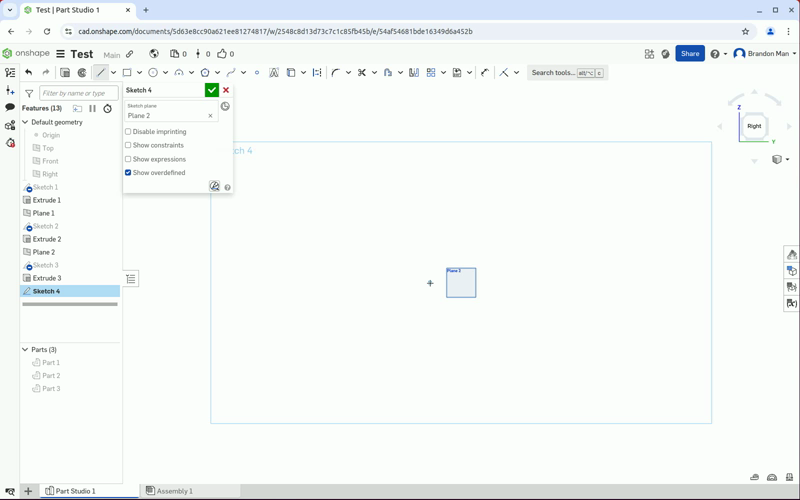
key_down(shift)
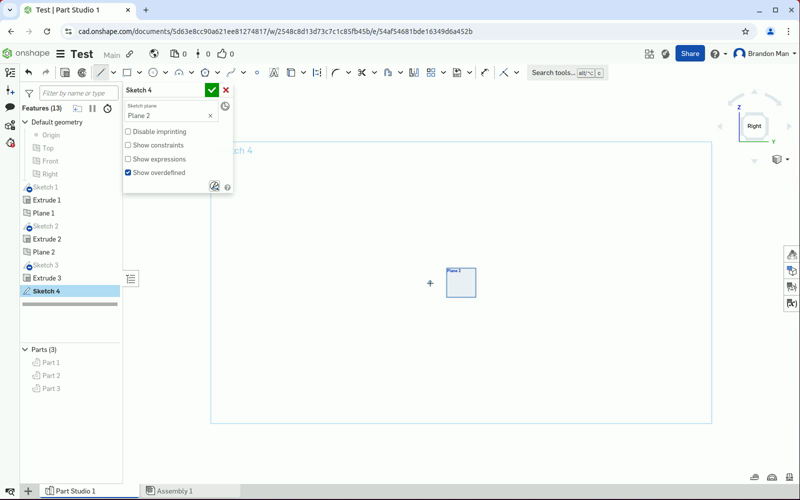
mouse_move(460, 282)
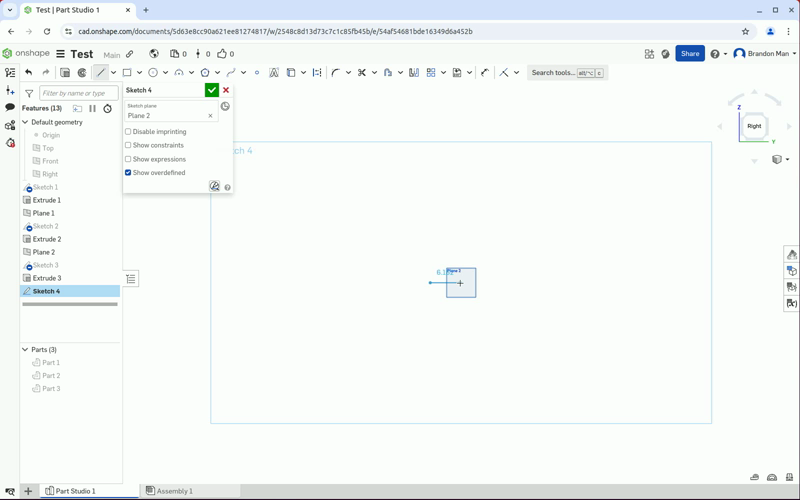
mouse_move(445, 282)
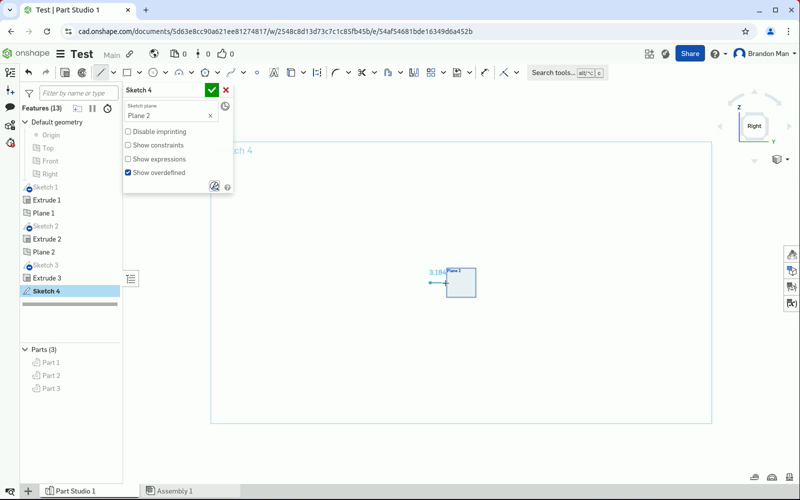
click(445, 282)
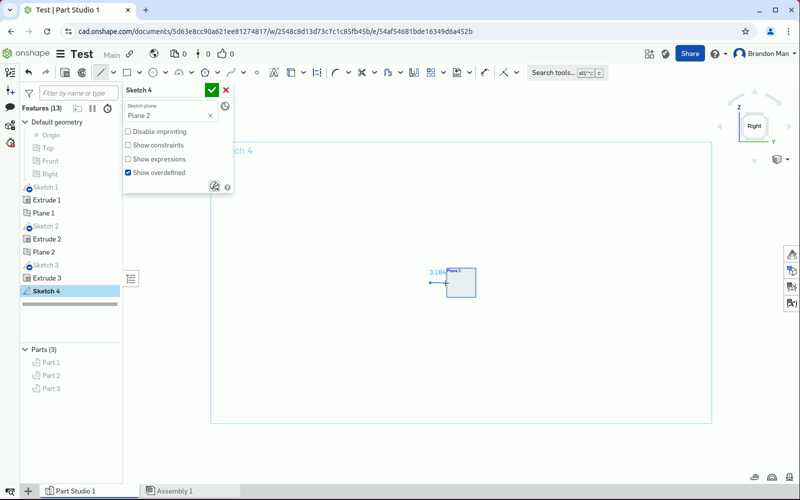
key_up(shift)
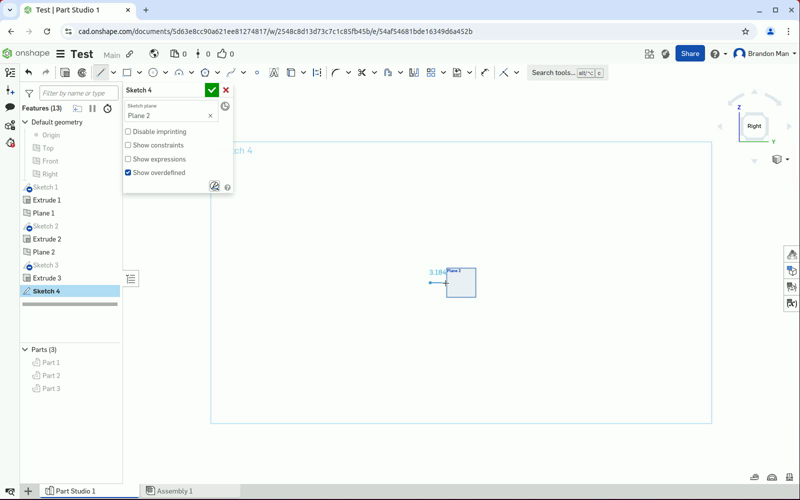
key_down(shift)
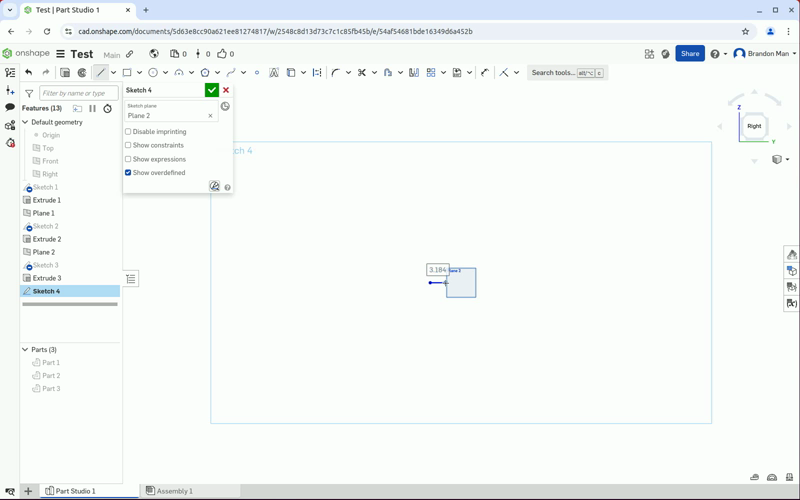
mouse_move(475, 282)
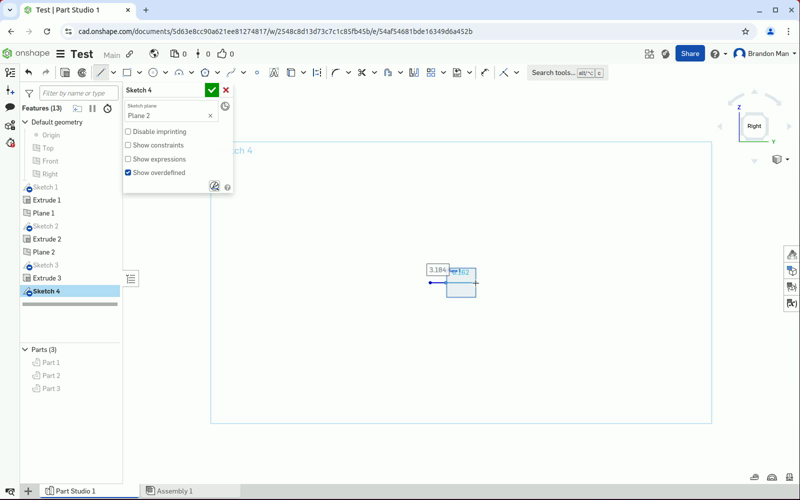
mouse_move(445, 267)
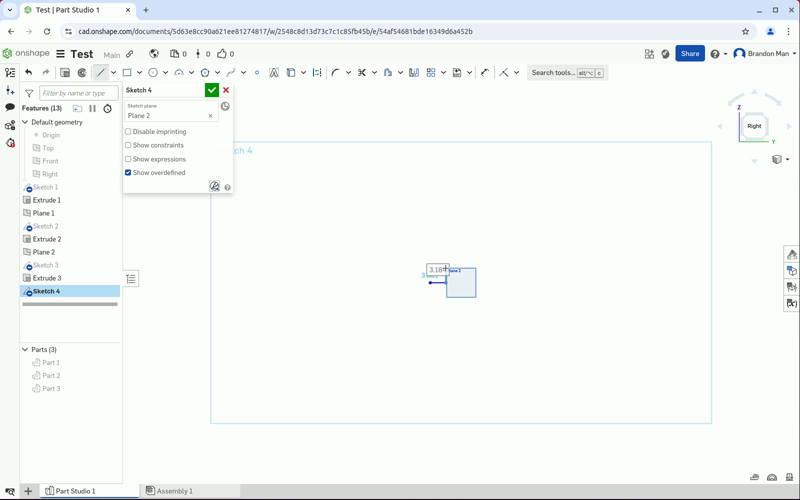
click(445, 267)
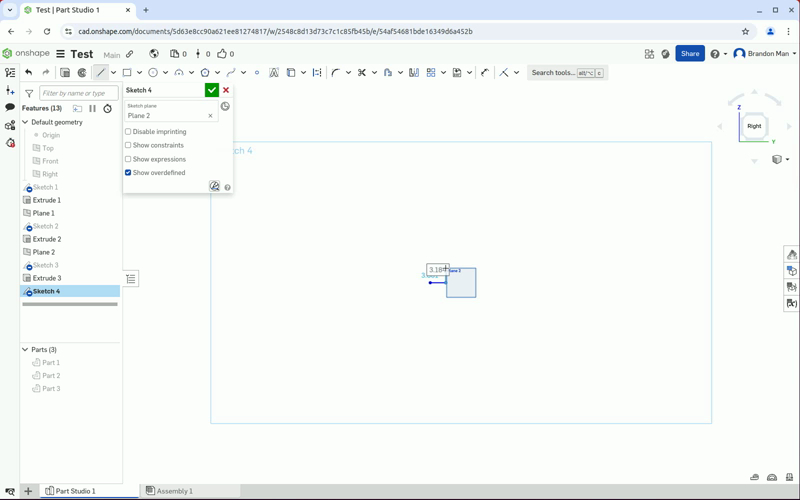
key_up(shift)
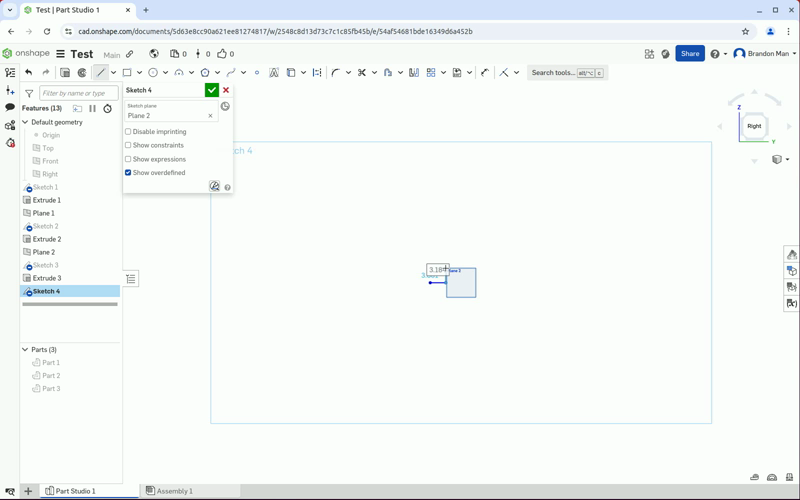
key_down(shift)
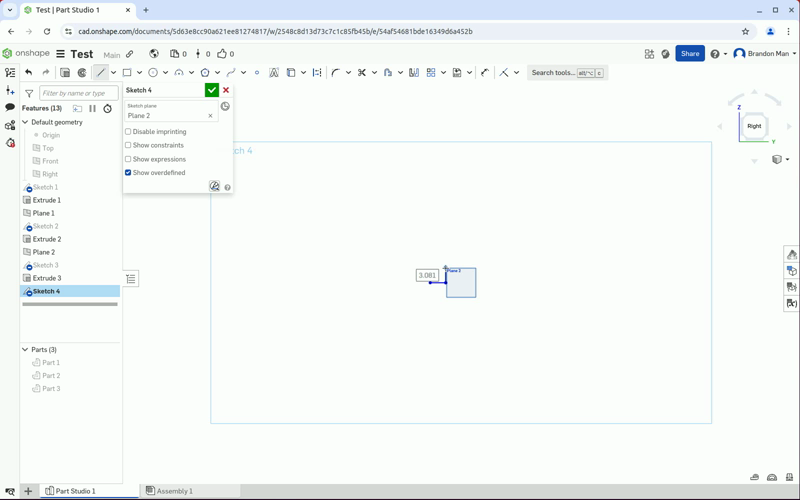
mouse_move(475, 267)
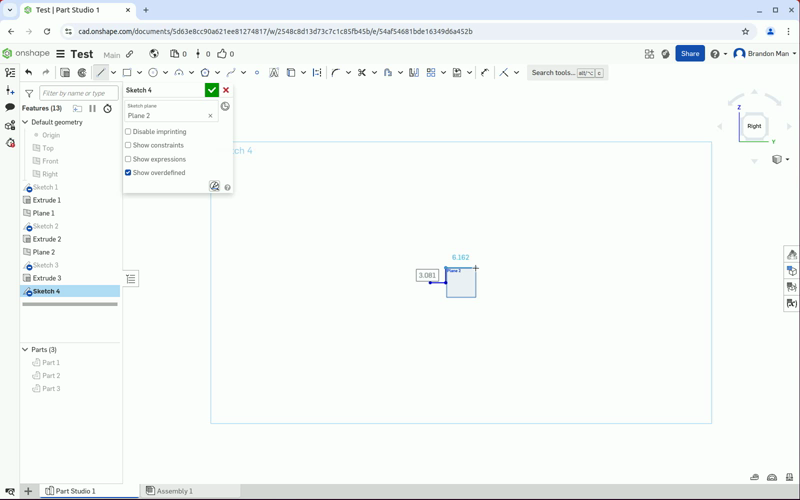
mouse_move(482, 267)
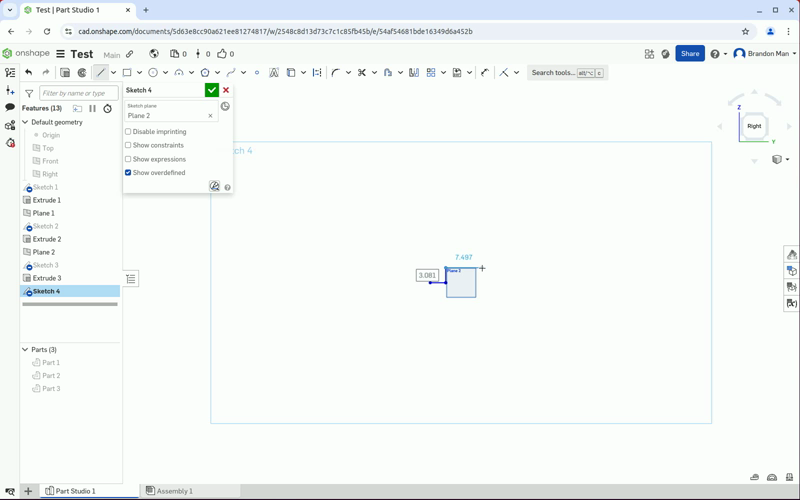
click(482, 267)
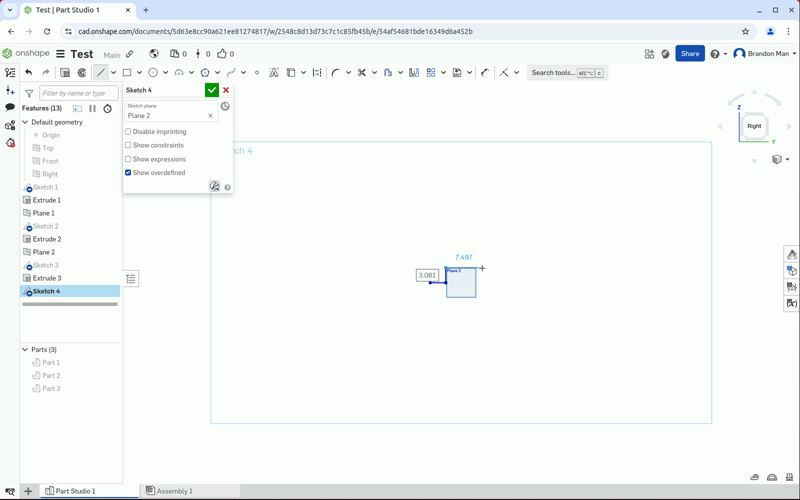
key_up(shift)
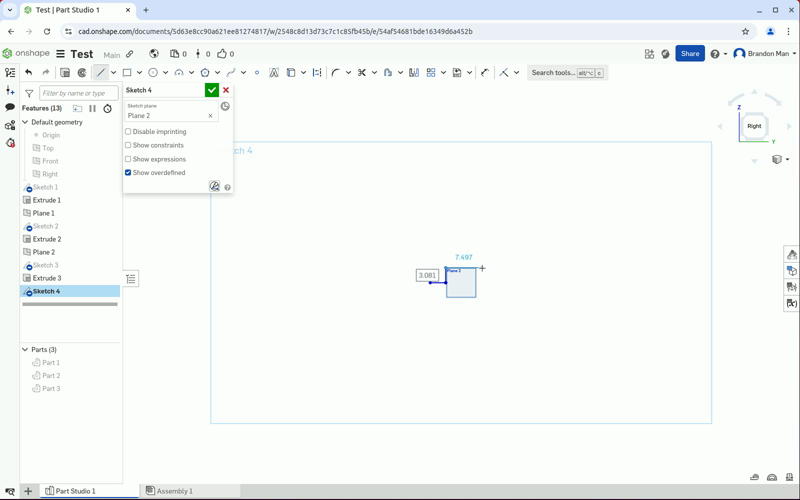
key_down(shift)
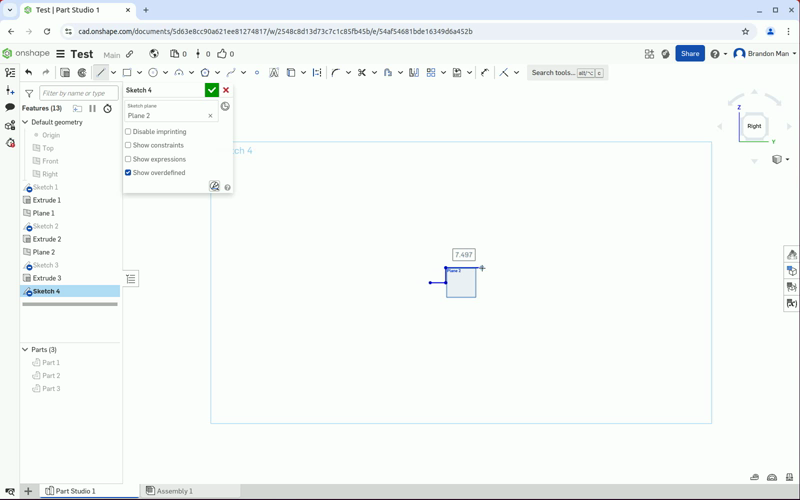
mouse_move(512, 267)
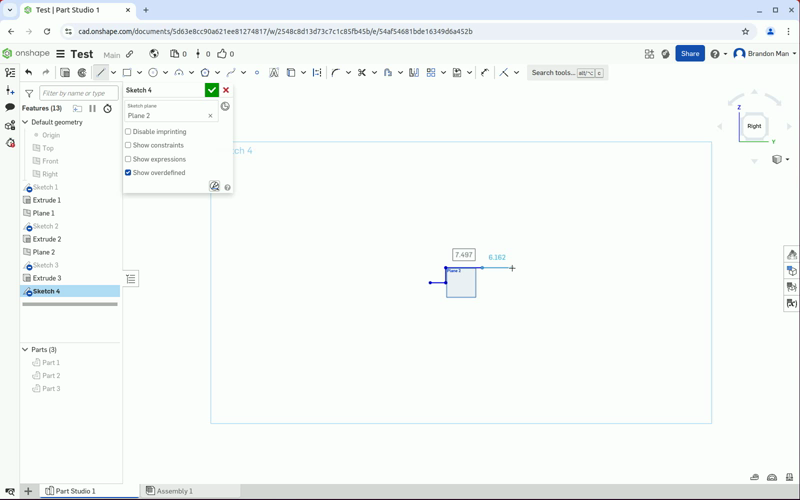
mouse_move(482, 246)
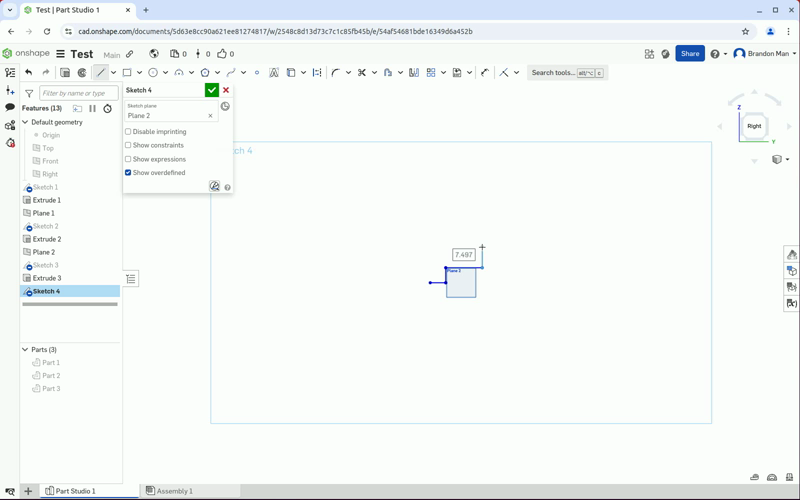
click(482, 246)
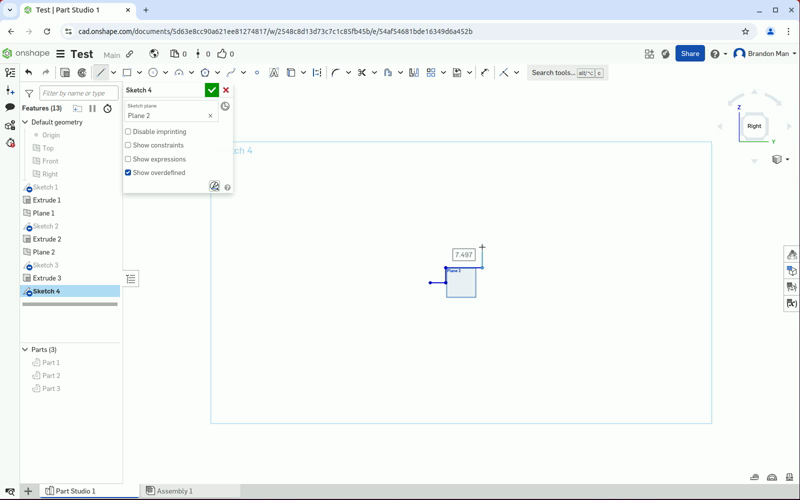
key_up(shift)
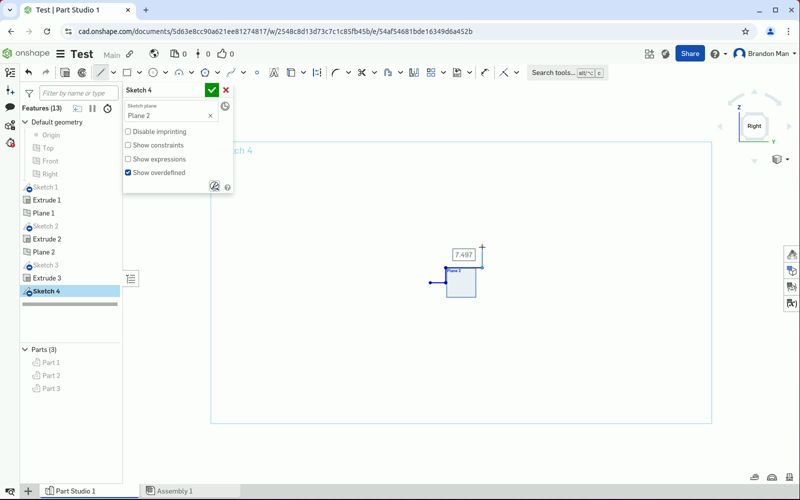
key_down(shift)
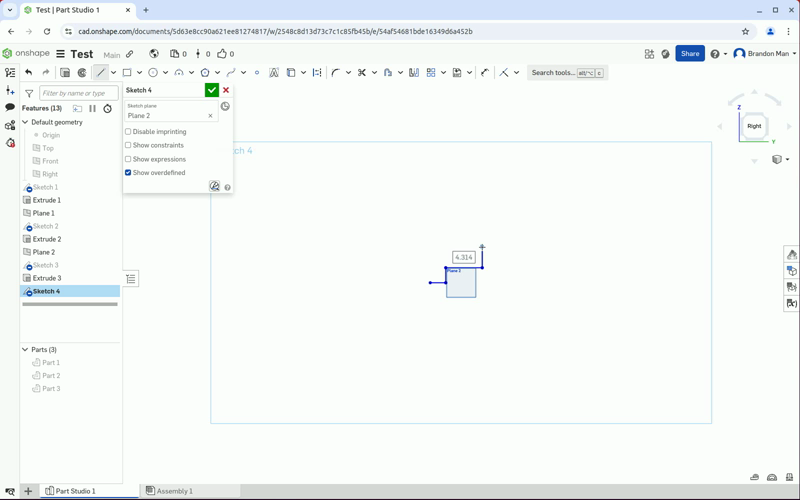
mouse_move(512, 246)
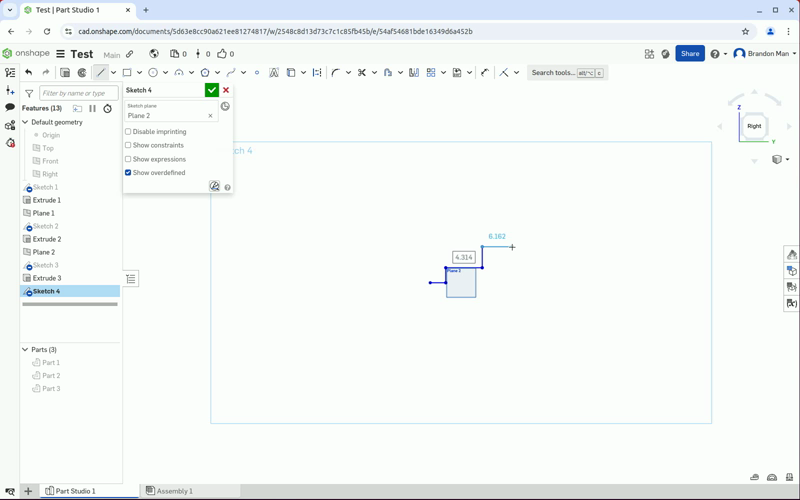
mouse_move(466, 246)
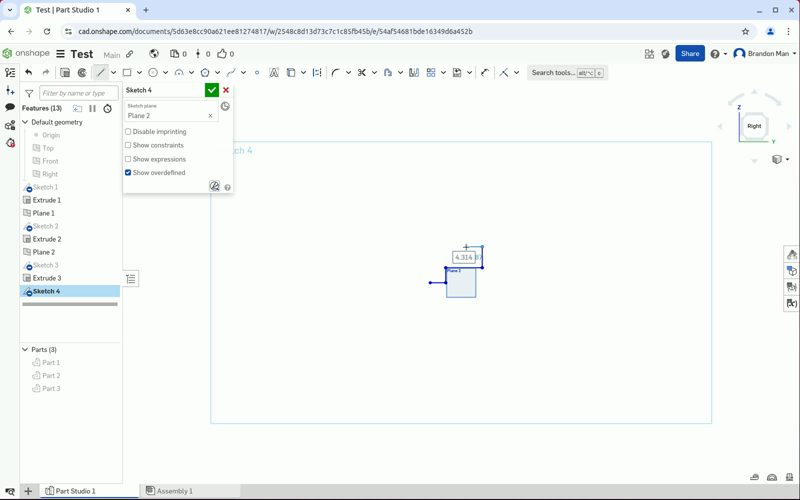
click(466, 246)
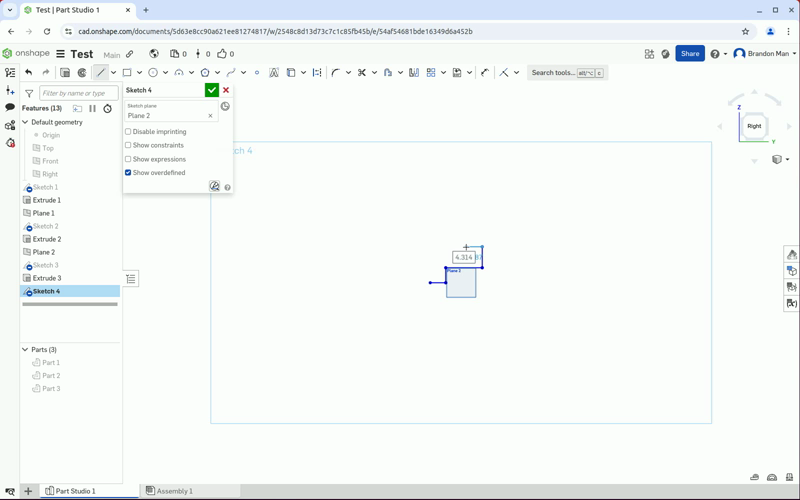
key_up(shift)
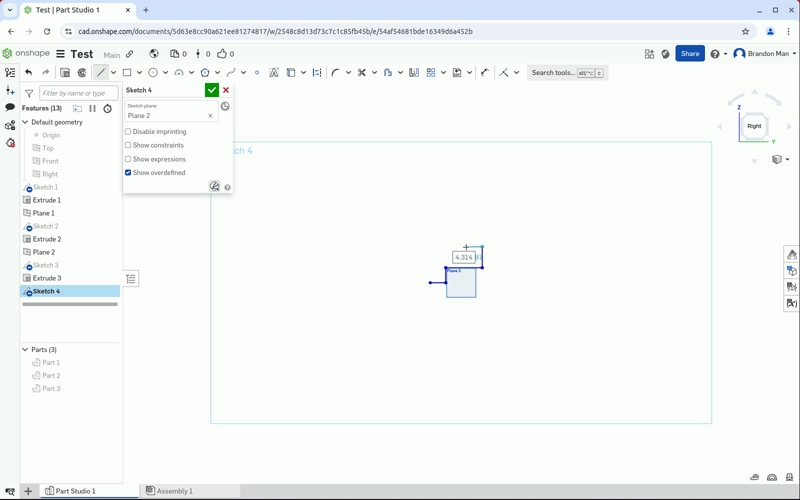
key_down(shift)
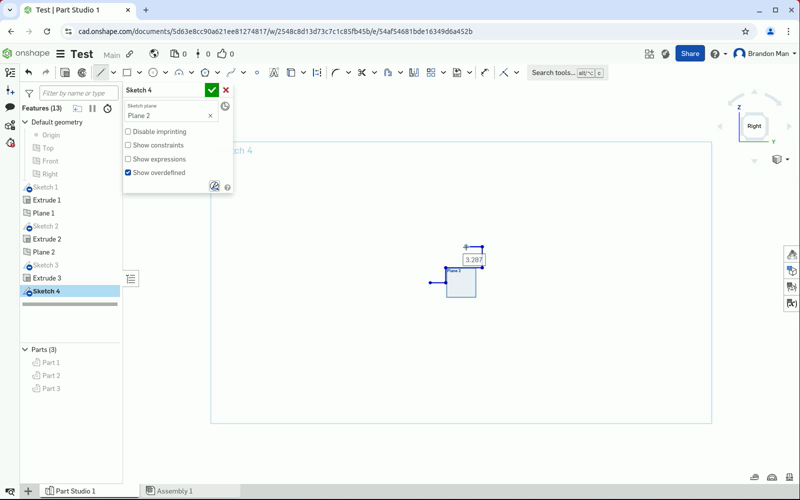
mouse_move(496, 246)
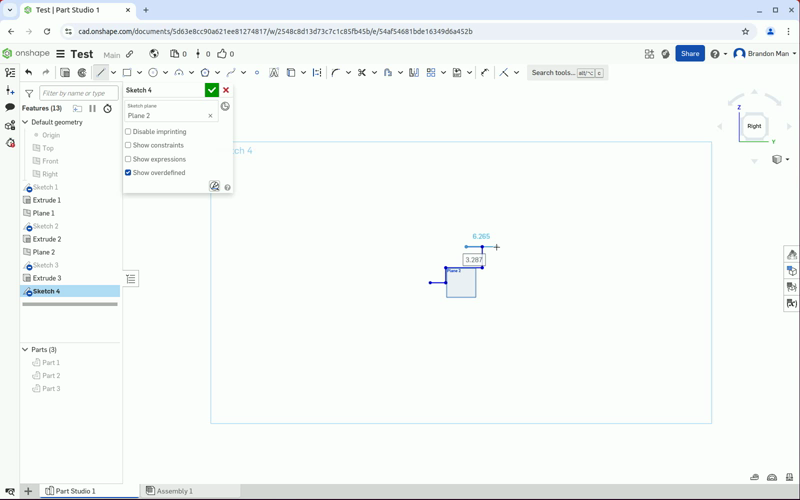
mouse_move(430, 272)
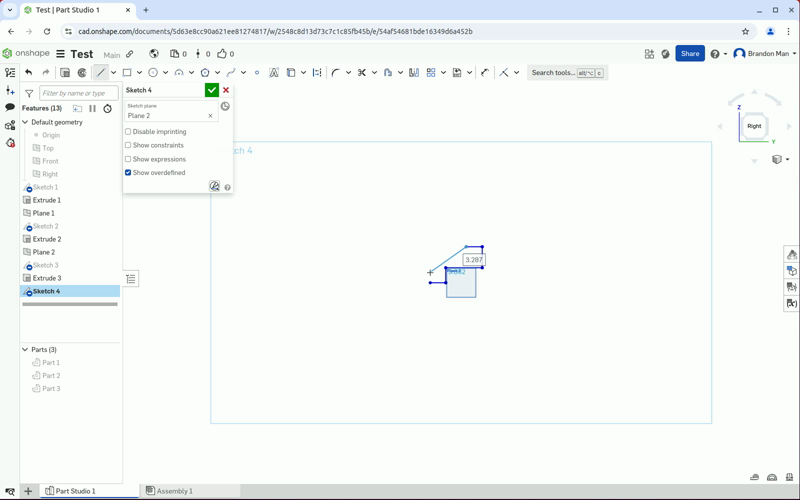
click(430, 272)
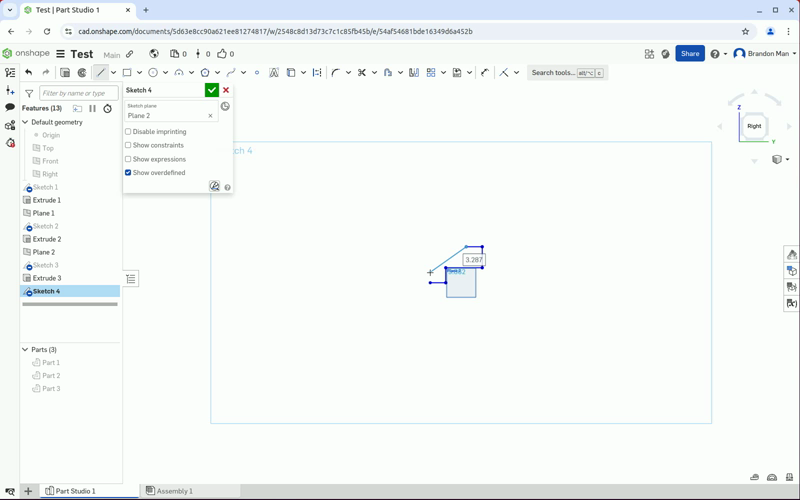
key_up(shift)
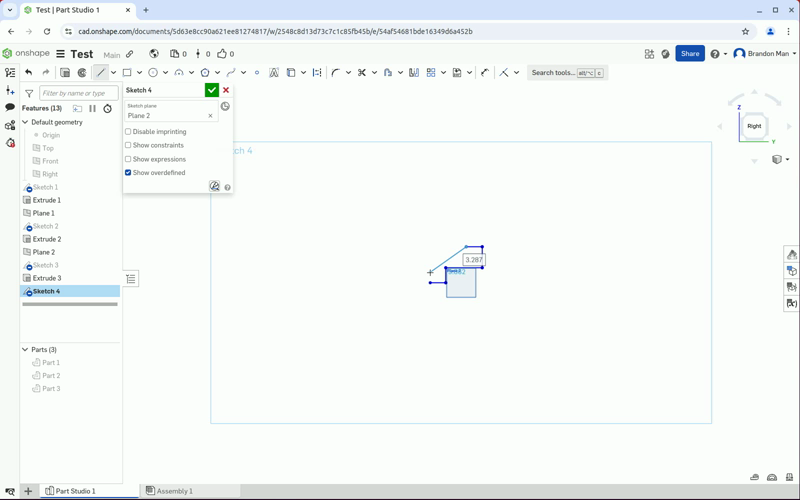
mouse_move(460, 272)
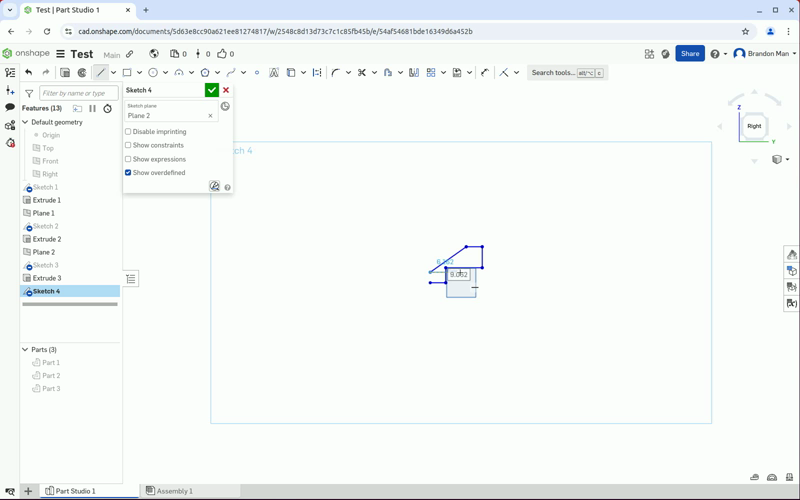
key_down(shift)
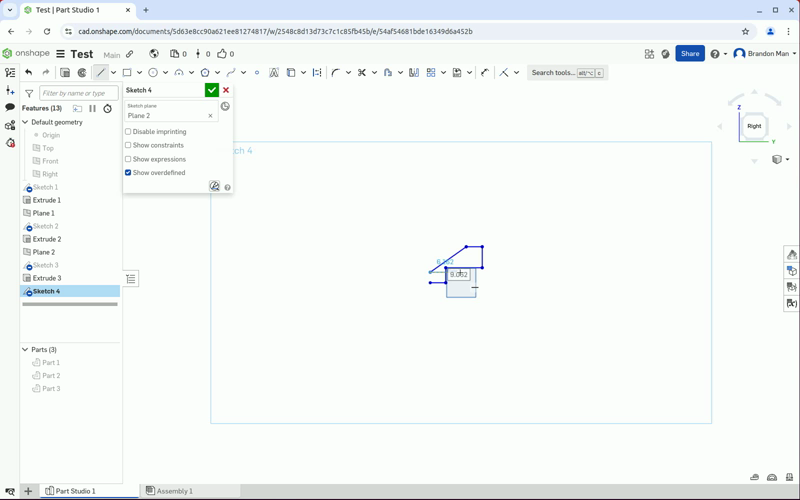
mouse_move(430, 282)
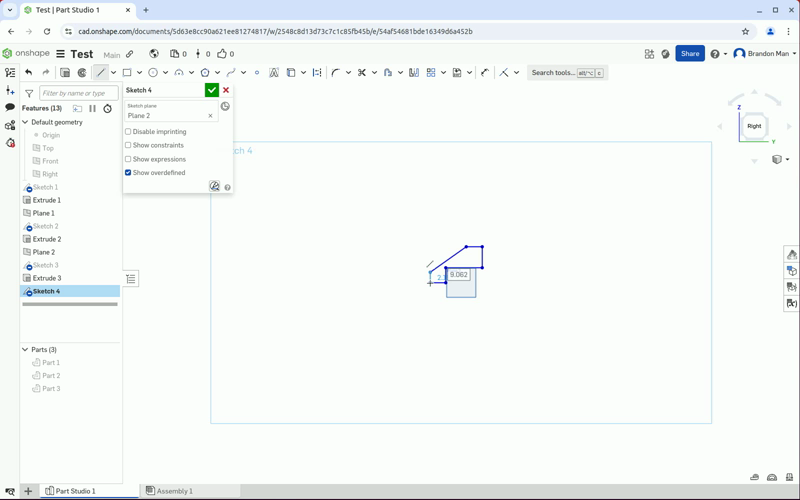
key_up(shift)
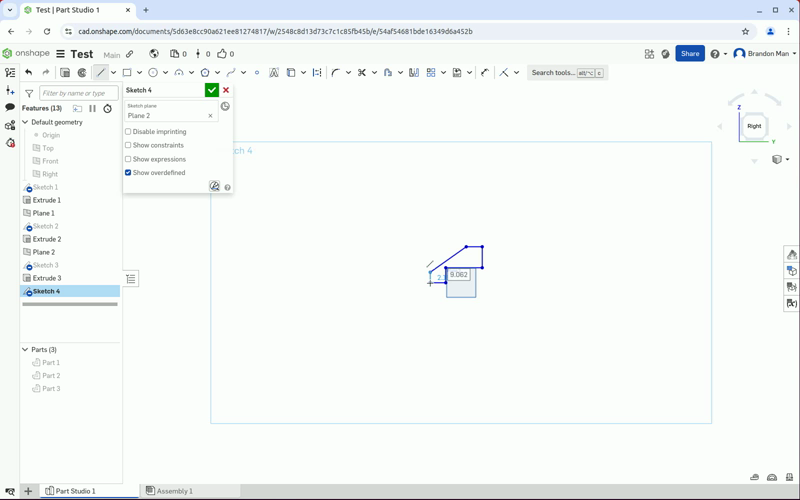
click(430, 282)
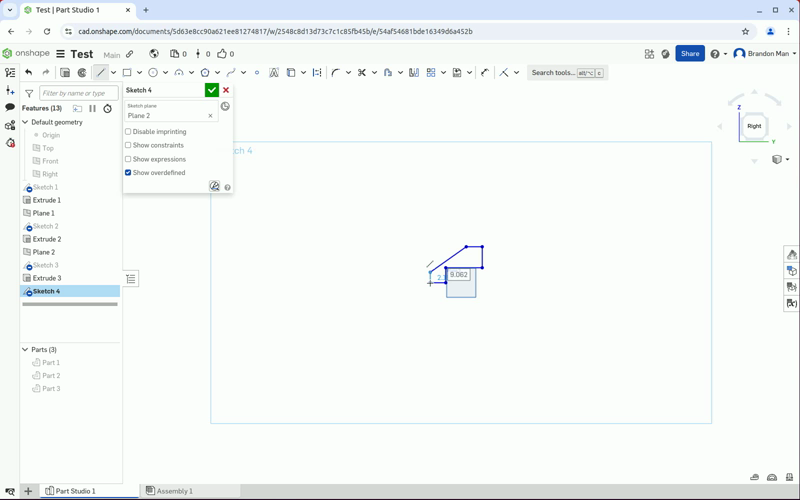
key(esc)
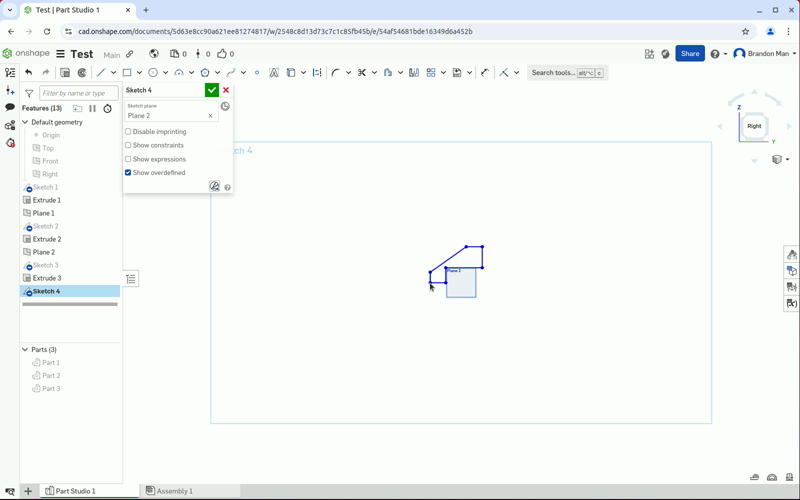
mouse_move(464, 256)
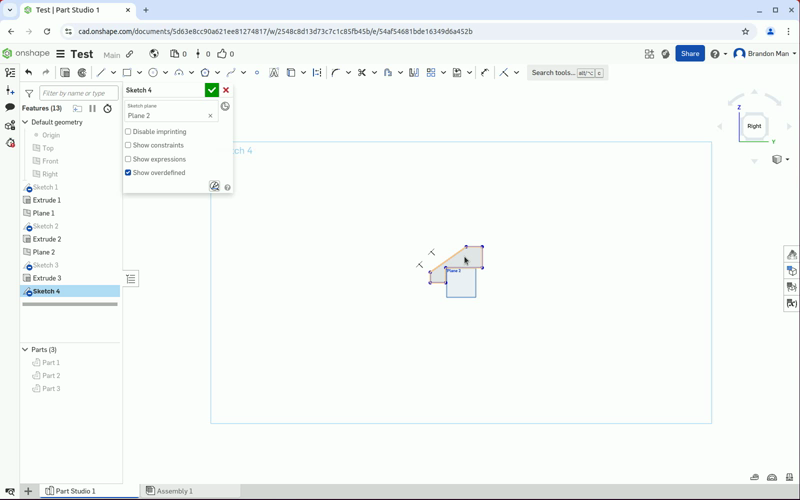
scroll(6)
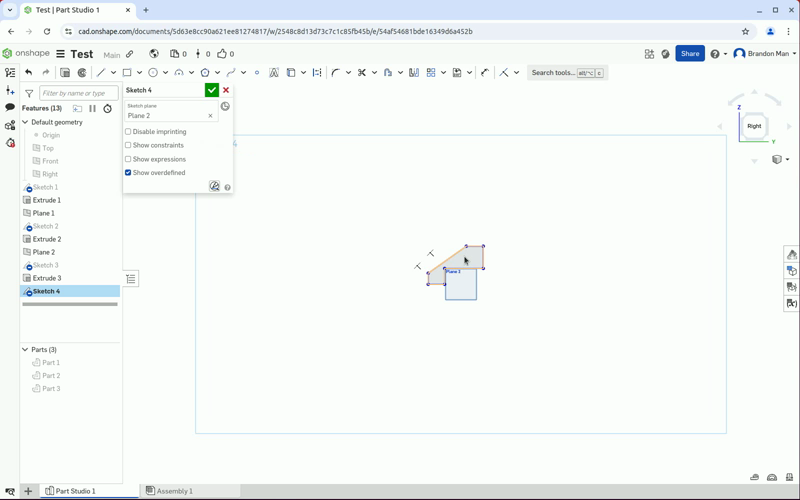
scroll(6)
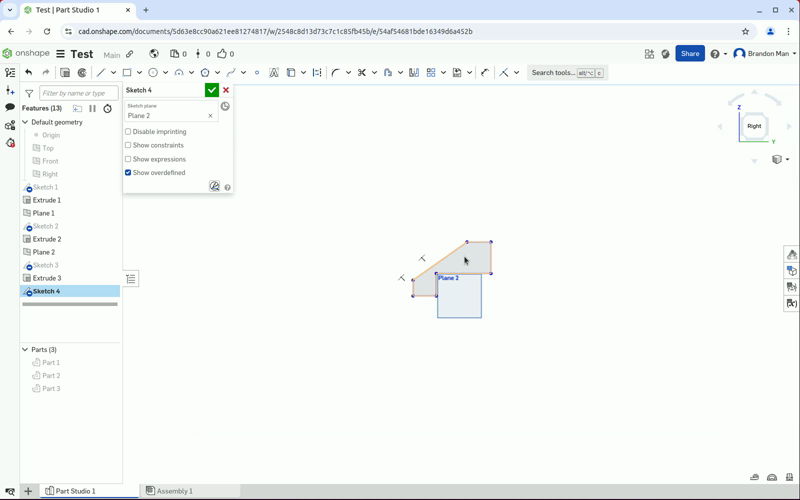
scroll(6)
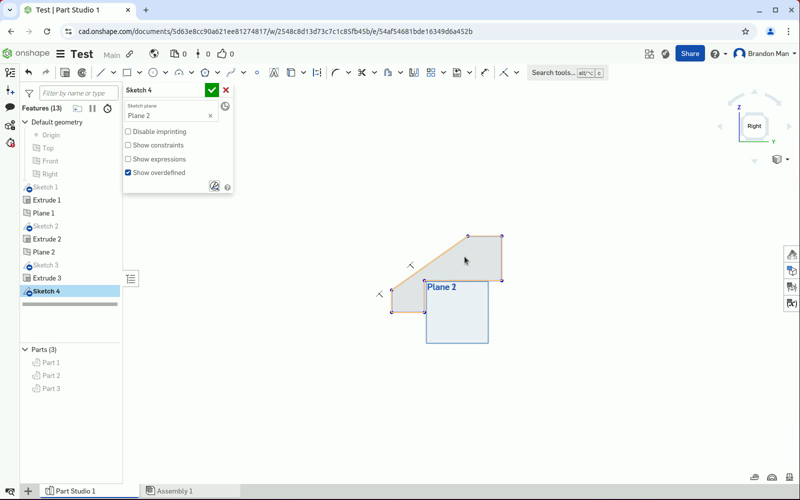
scroll(6)
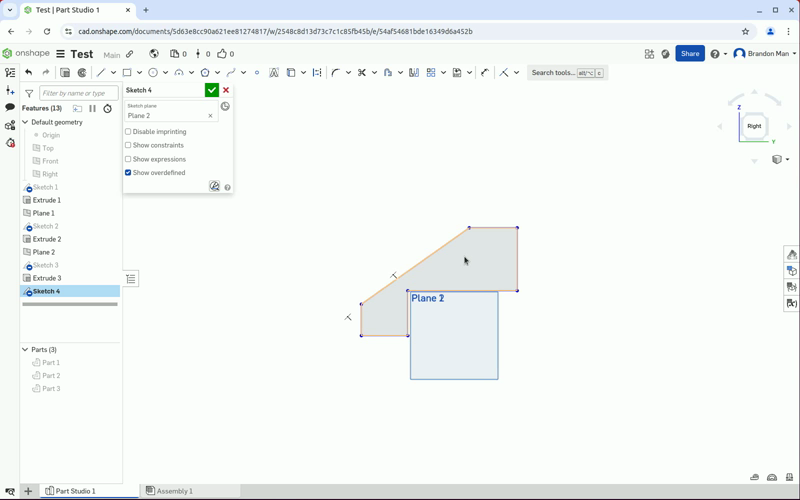
scroll(6)
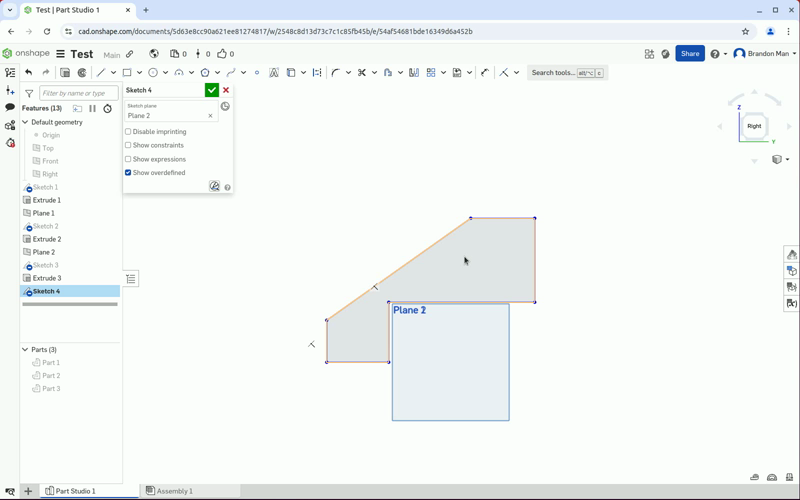
scroll(6)
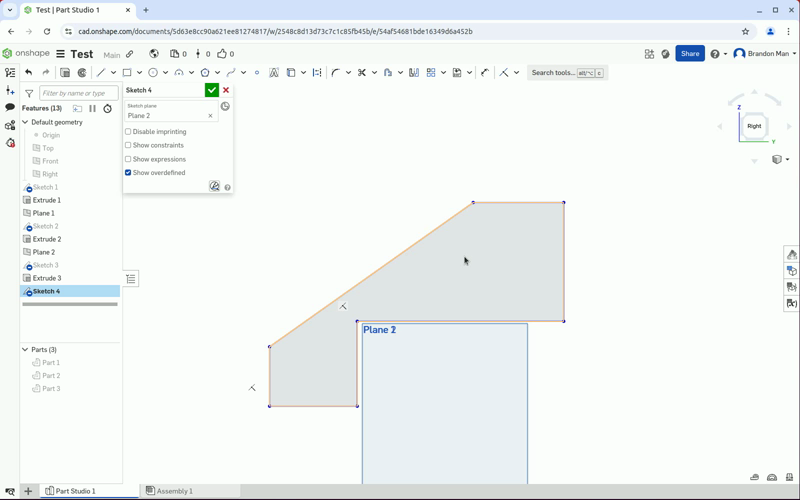
scroll(6)
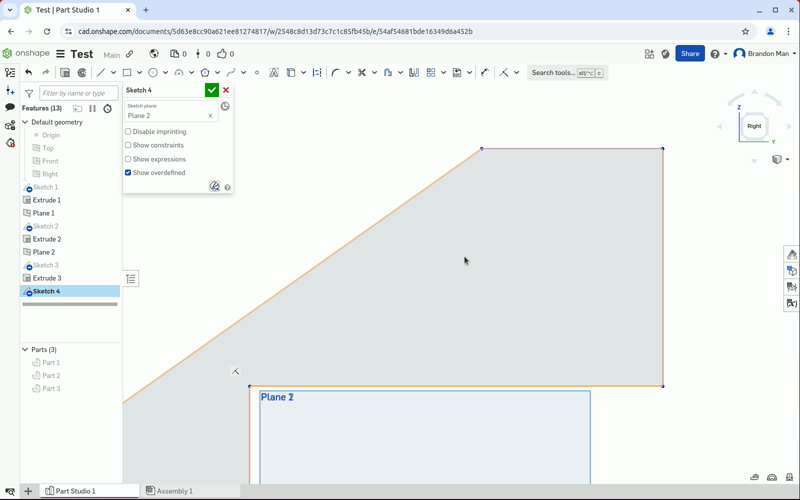
click(464, 256)
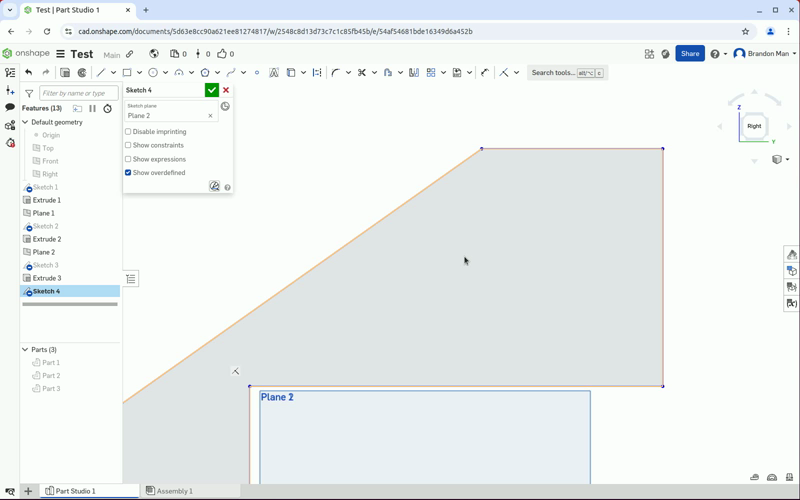
scroll(-6)
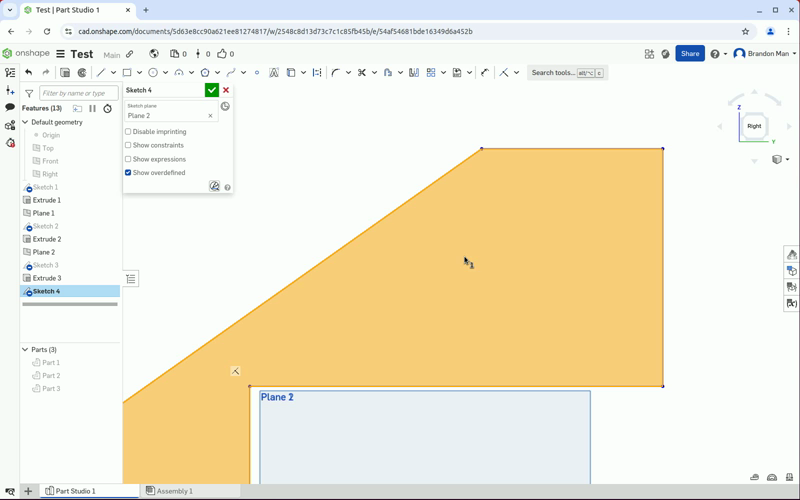
scroll(-6)
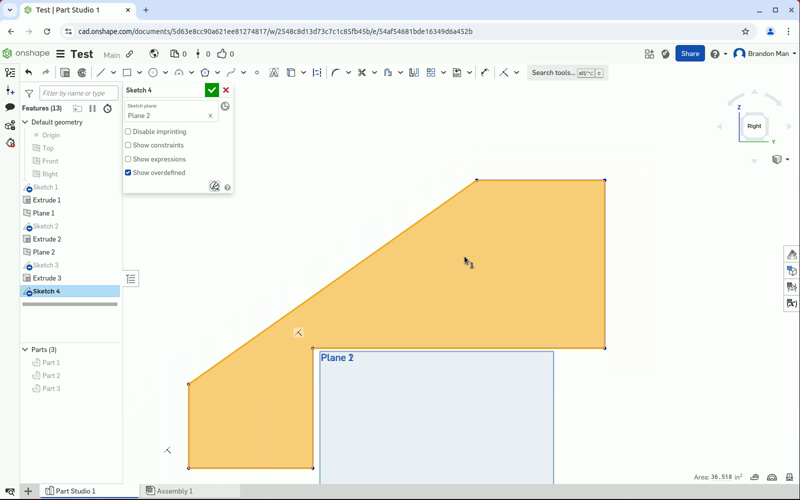
scroll(-6)
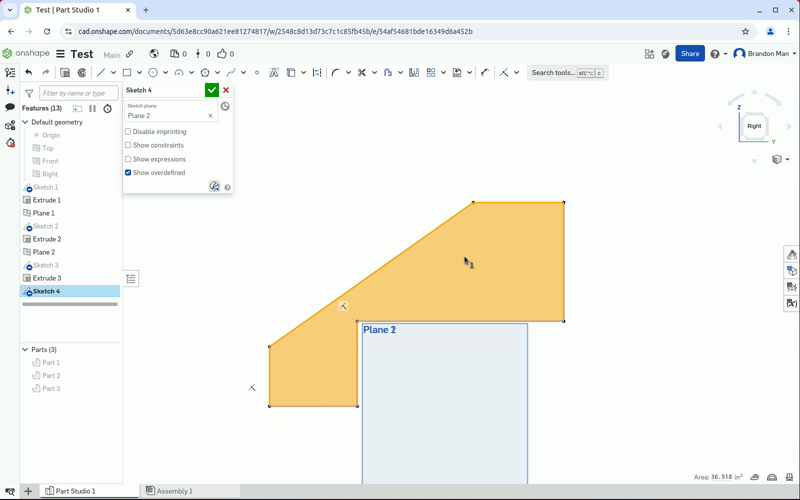
scroll(-6)
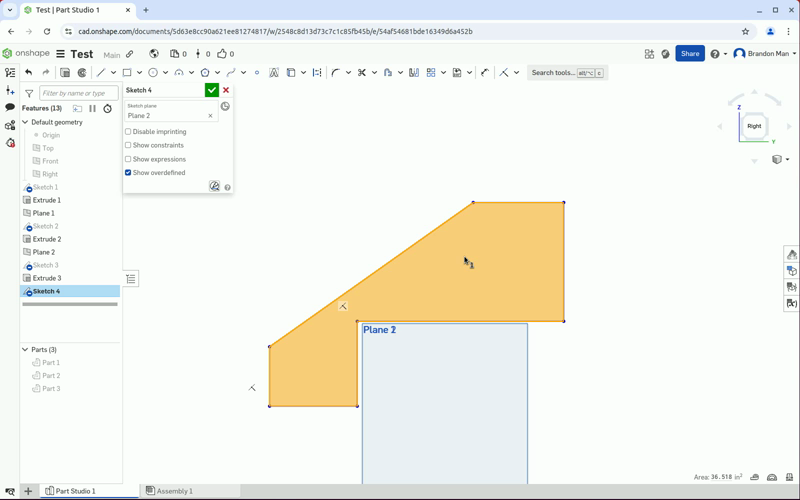
scroll(-6)
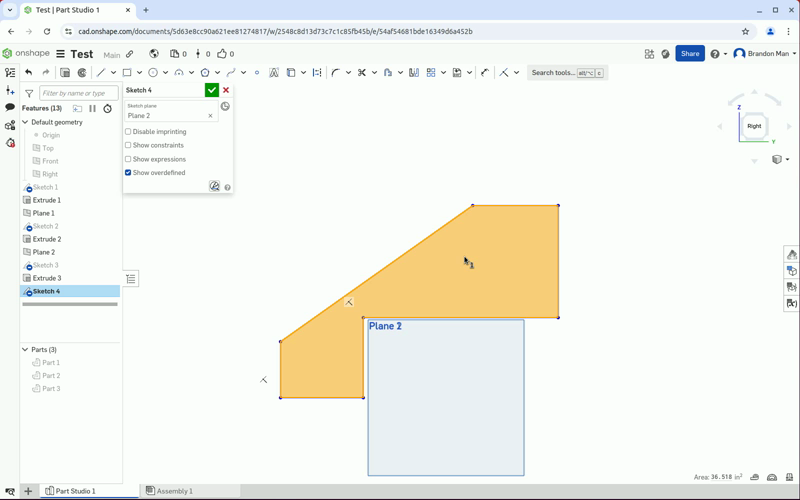
scroll(-6)
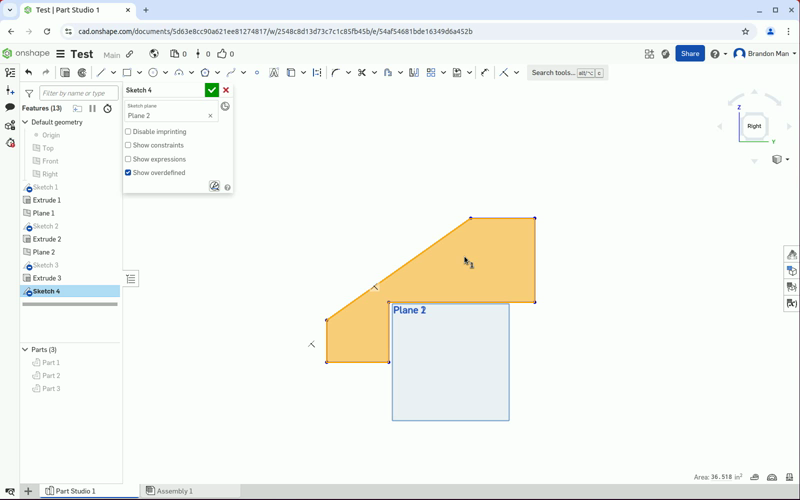
scroll(-6)
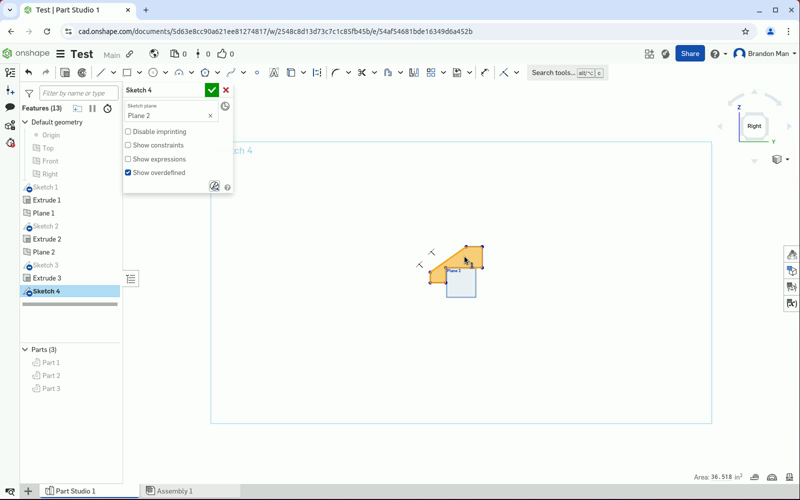
mouse_move(73, 352)
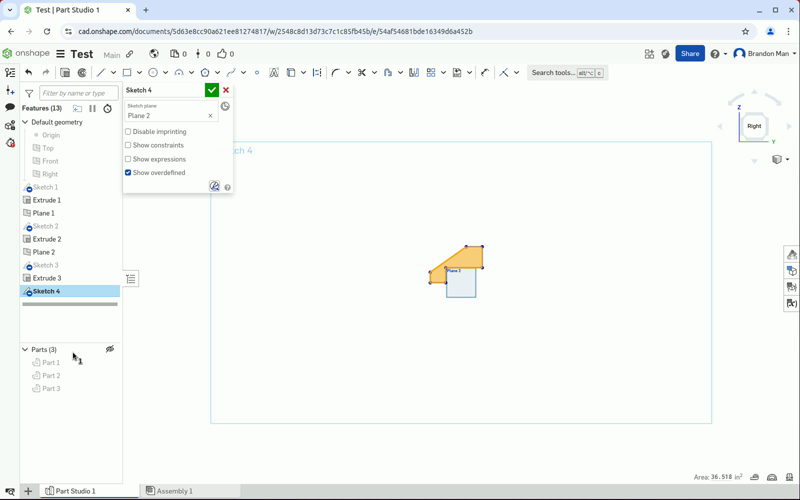
key(shift+y)
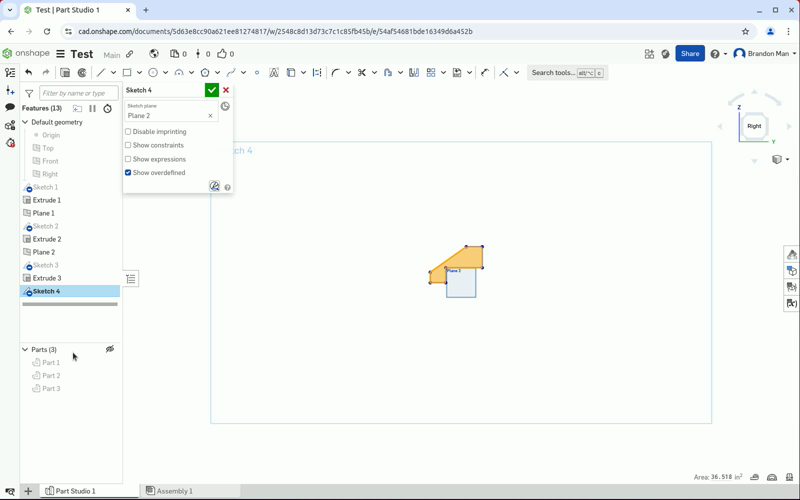
key(shift+e)
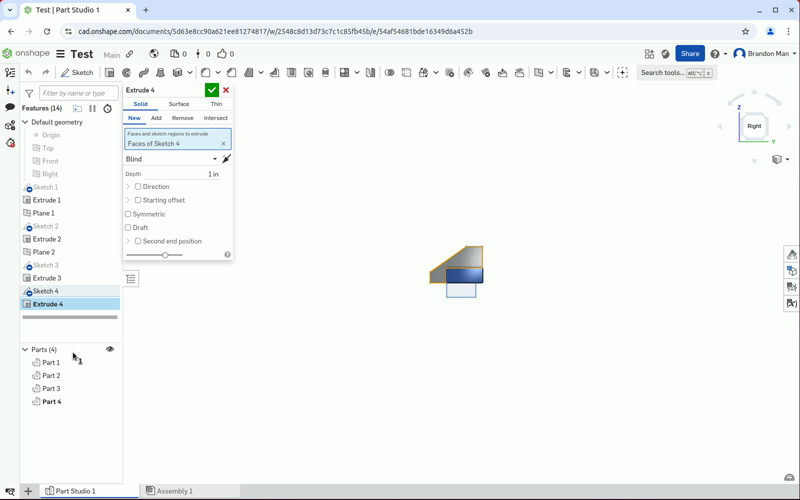
mouse_move(143, 106)
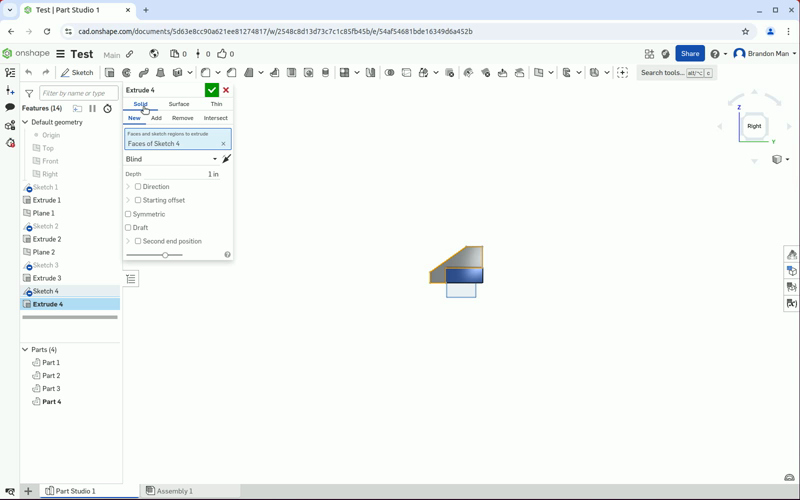
click(143, 106)
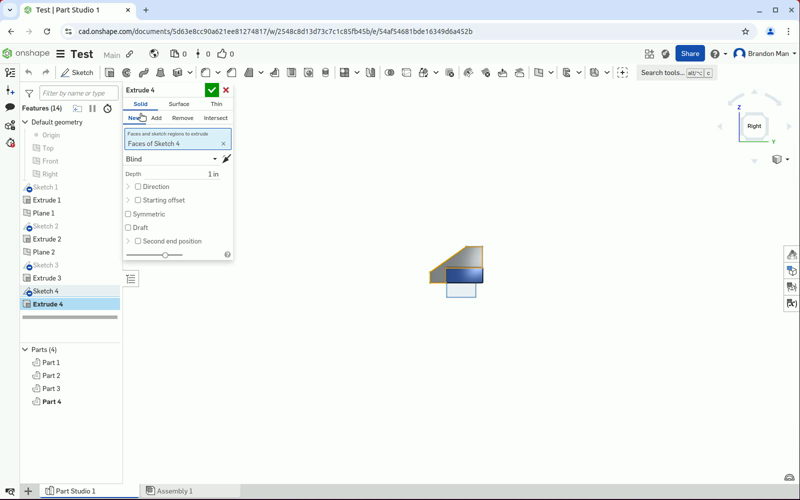
mouse_move(137, 120)
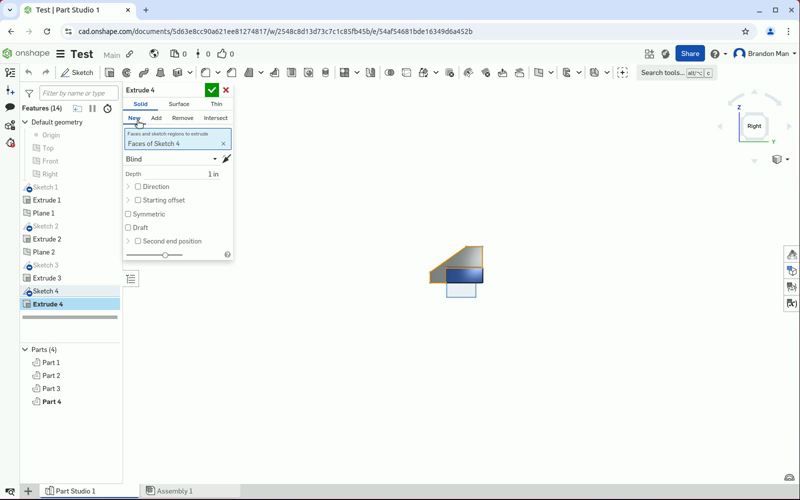
click(137, 120)
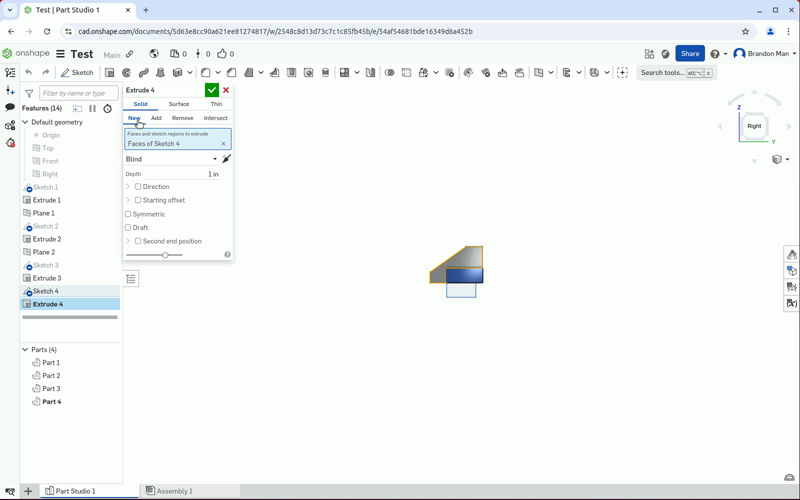
key(tab, 4)
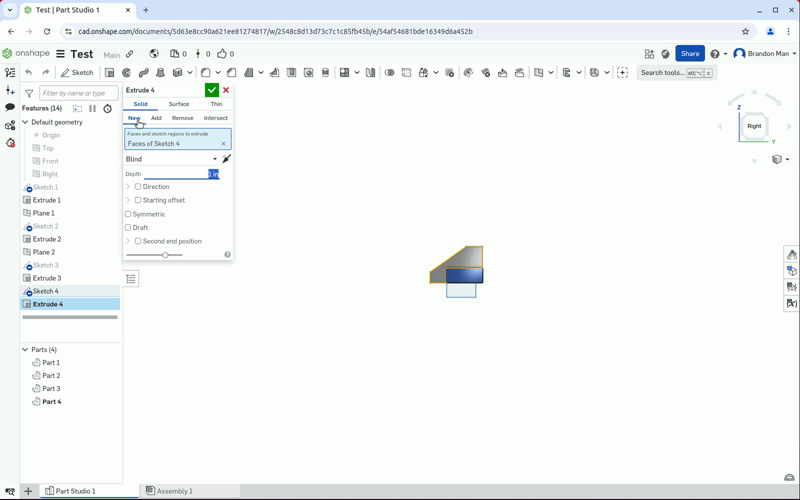
text(3.129)
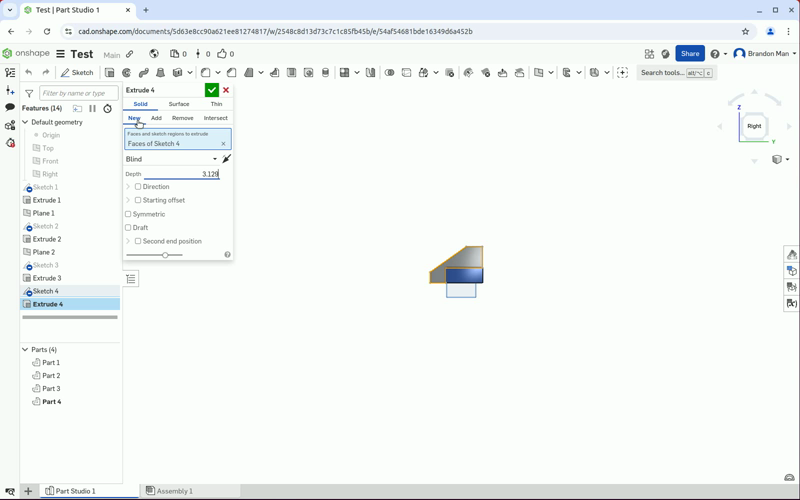
key(enter)
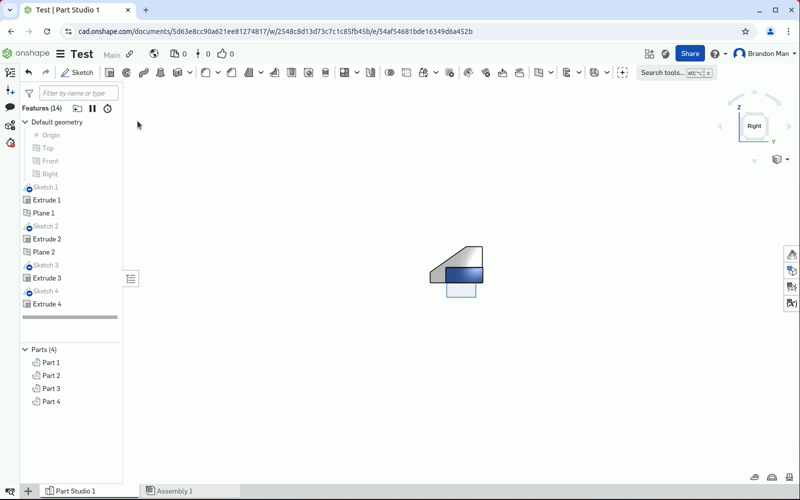
key(shift+h)
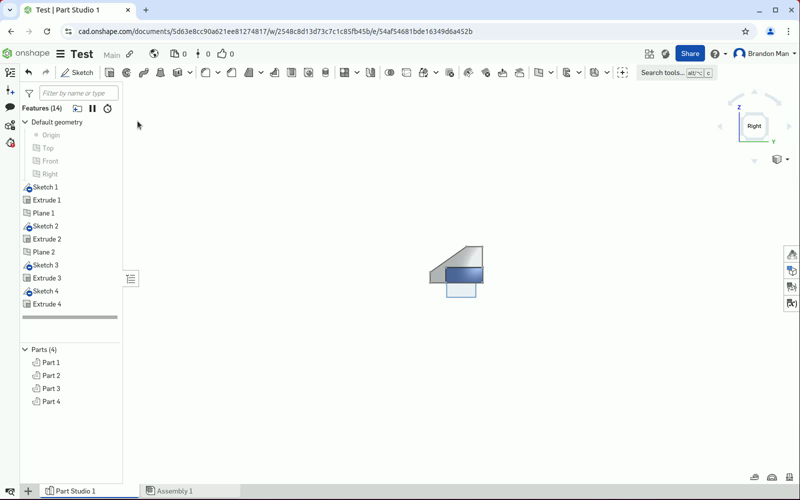
key(shift+h)
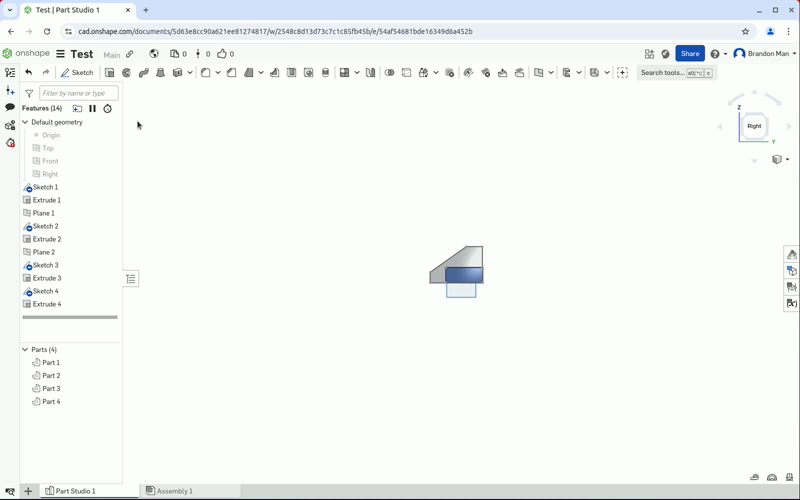
key(shift+7)
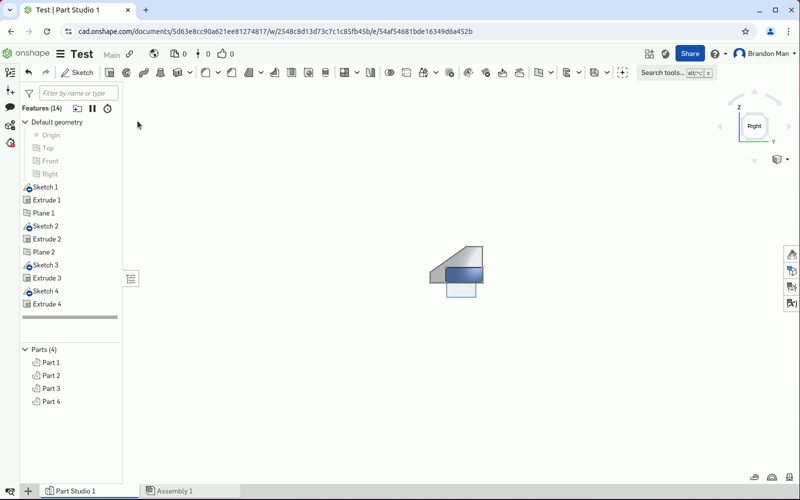
key(right, 2)
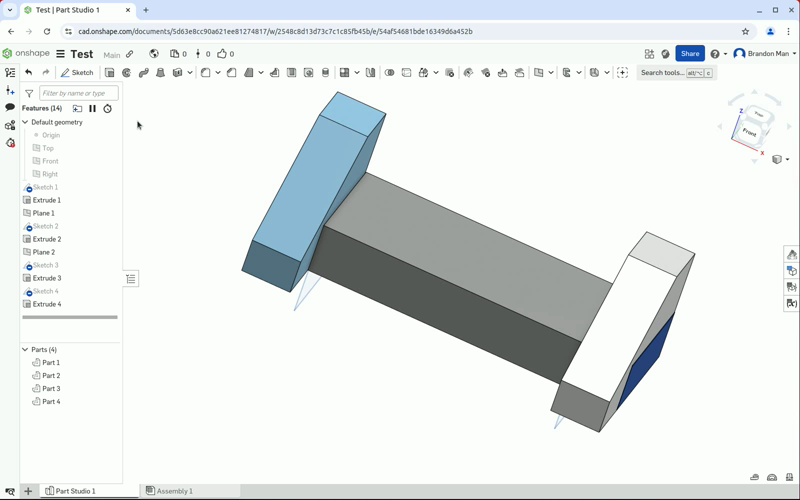
key(down, 2)
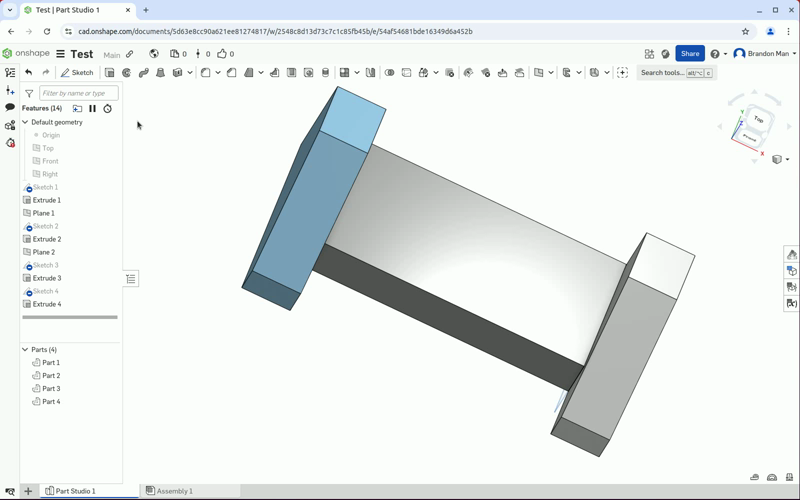
key(up, 2)
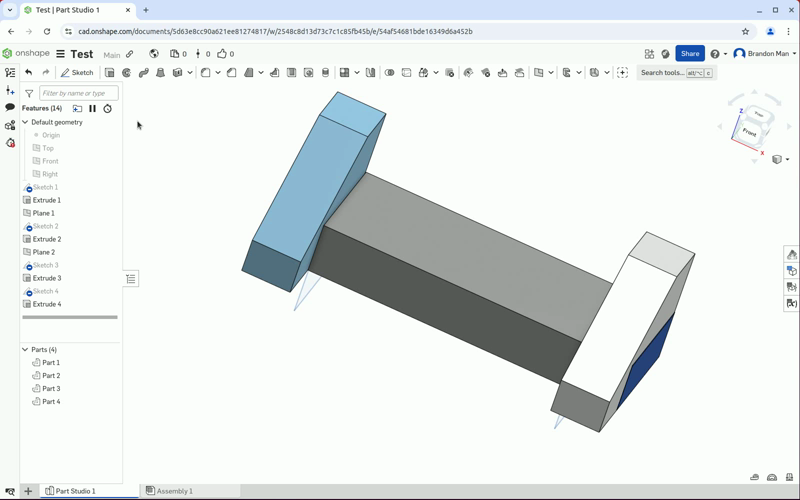
key(left, 2)
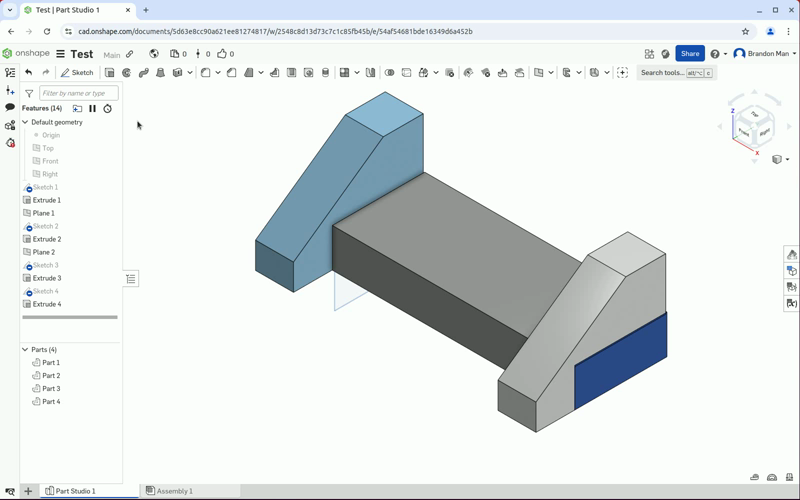
mouse_move(73, 189)
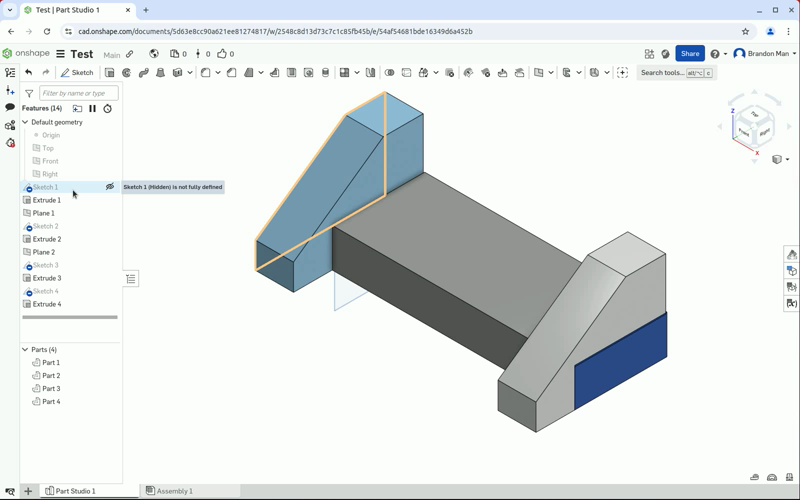
click(73, 189)